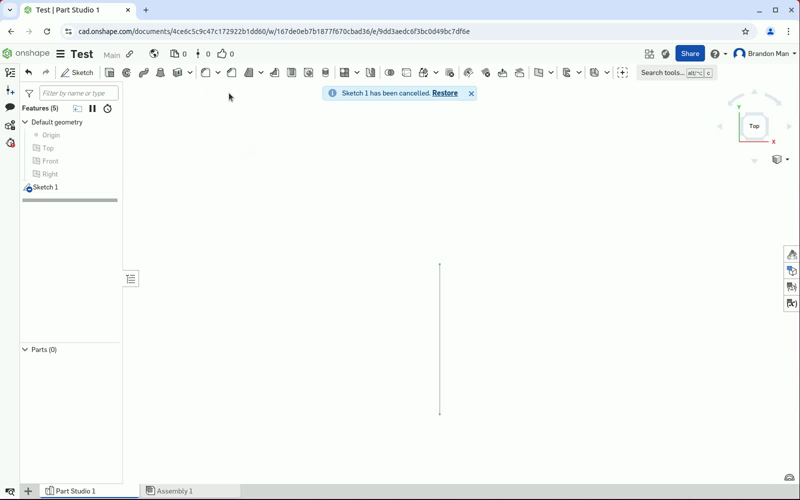
key(shift+h)
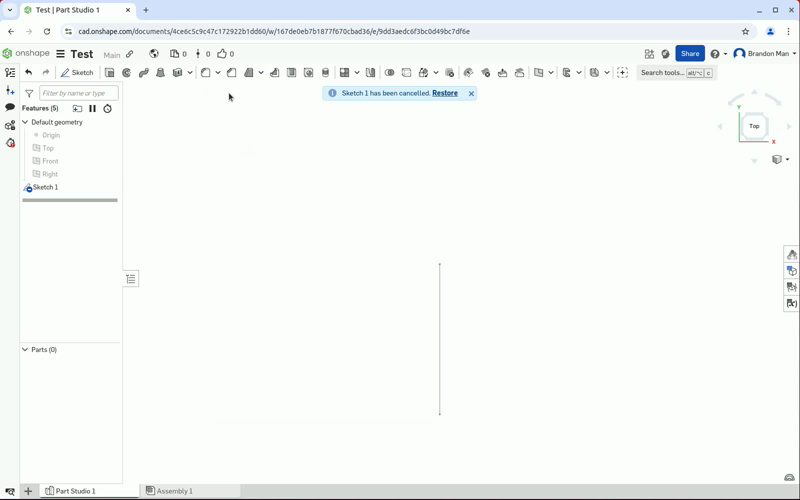
key(shift+s)
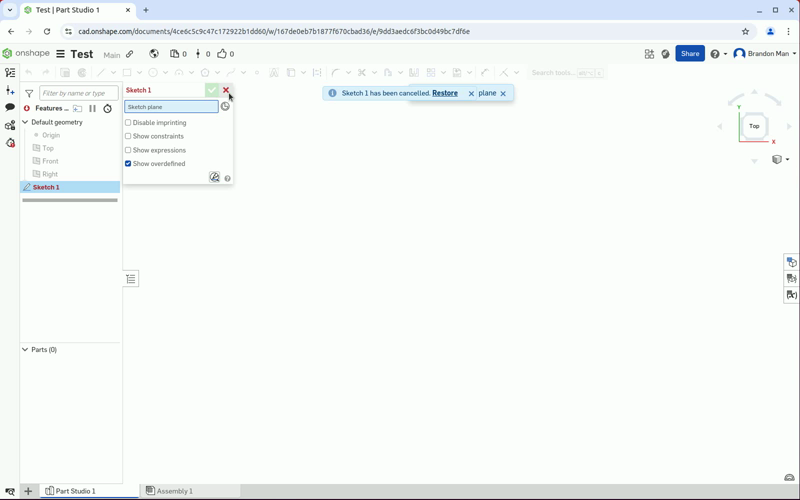
mouse_move(73, 150)
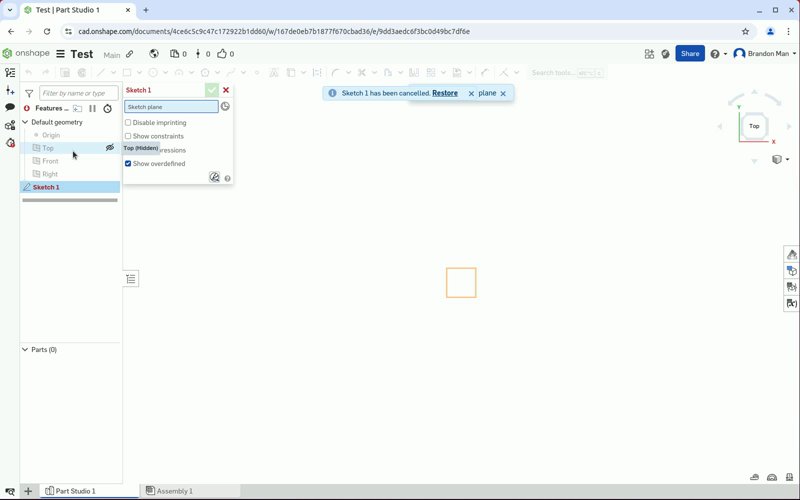
click(73, 150)
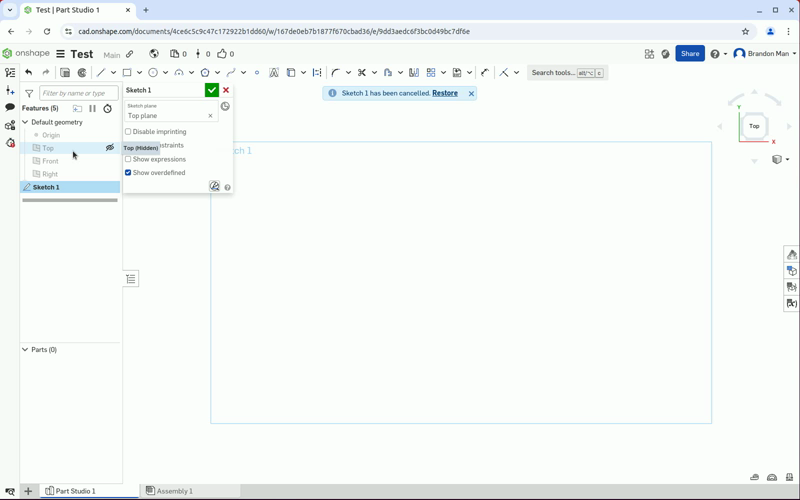
mouse_move(73, 352)
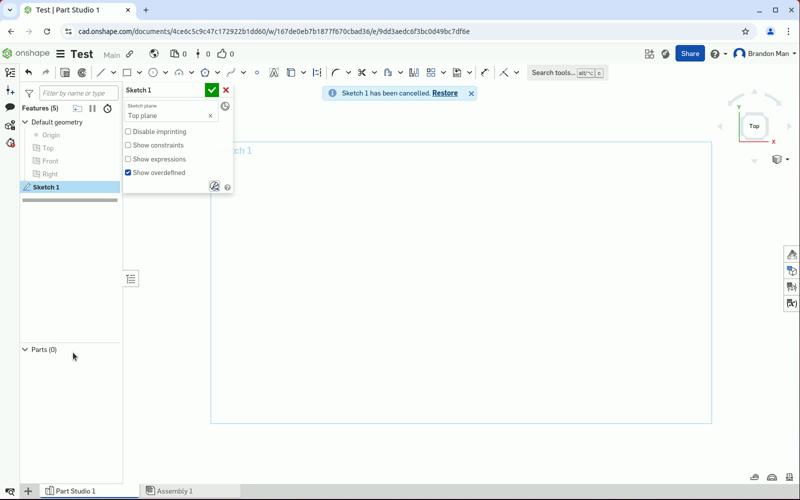
key(y)
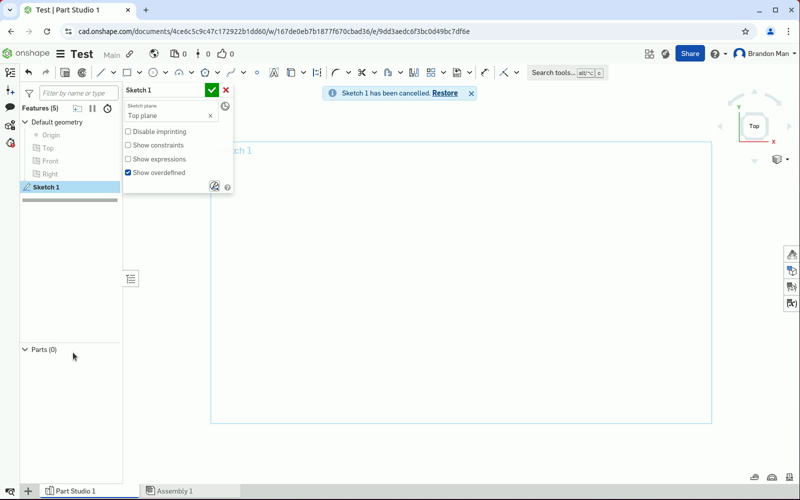
key(l)
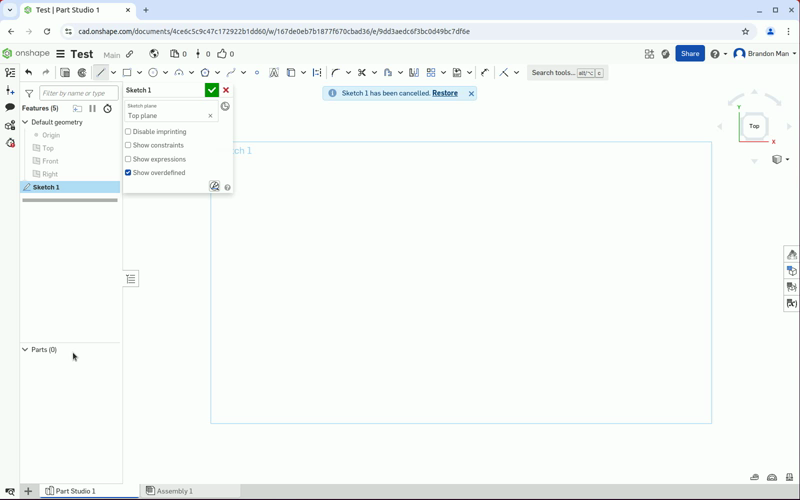
key_down(shift)
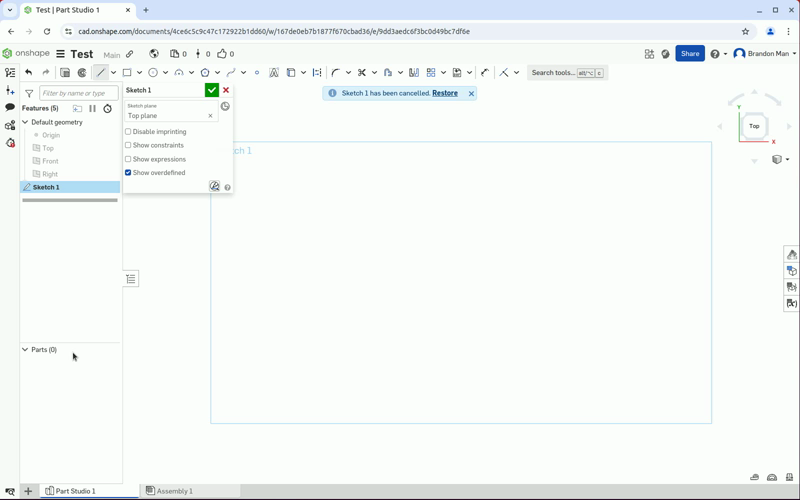
mouse_move(385, 319)
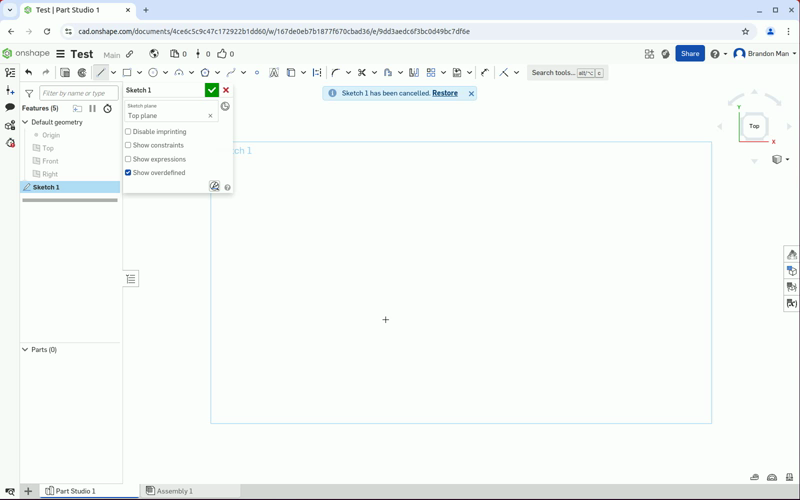
click(385, 319)
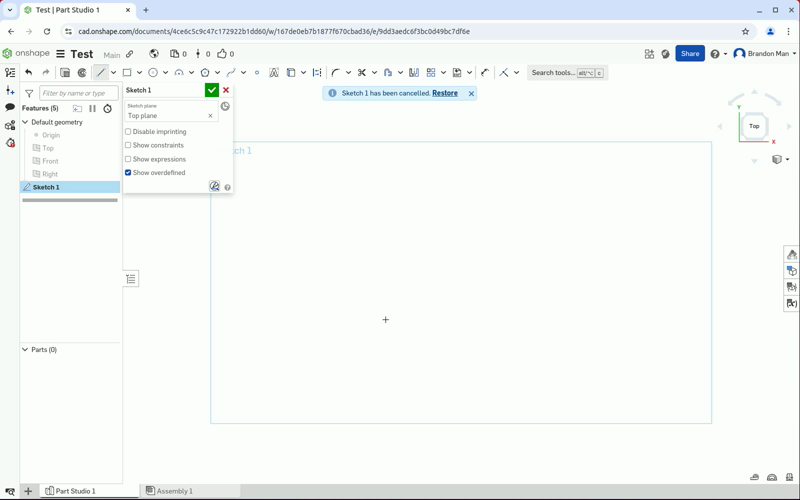
key_up(shift)
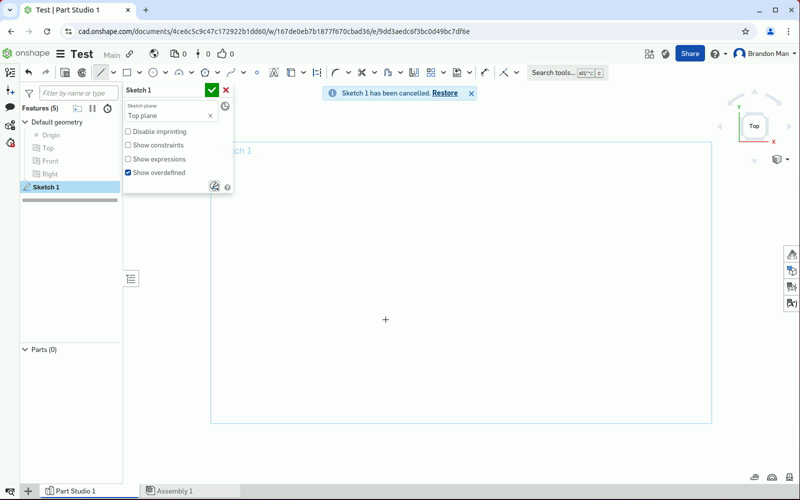
key_down(shift)
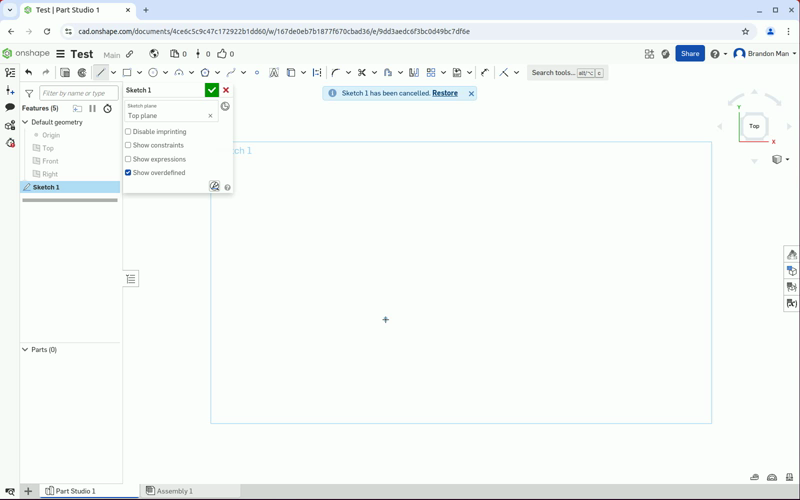
mouse_move(534, 319)
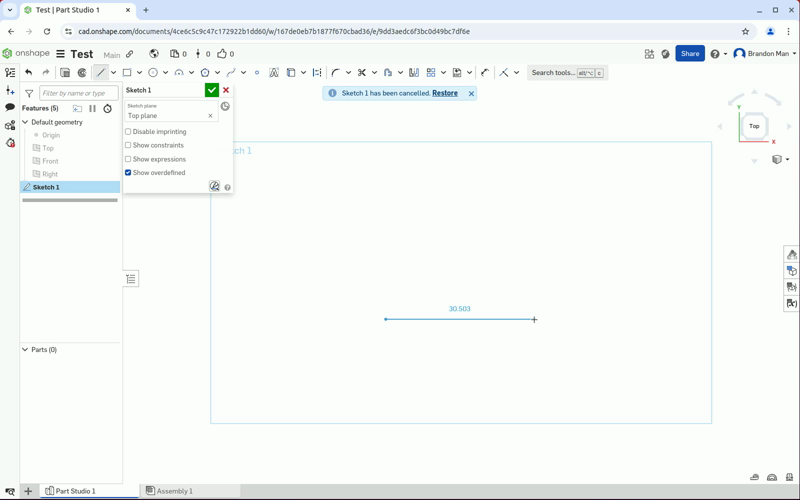
click(534, 319)
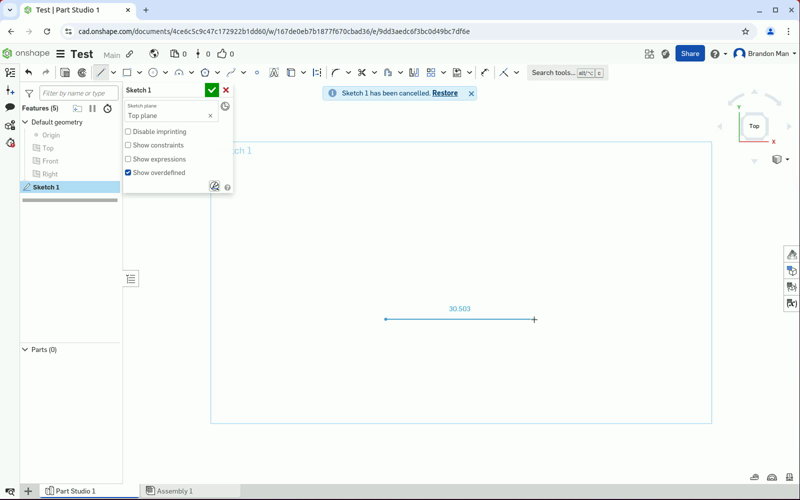
key_up(shift)
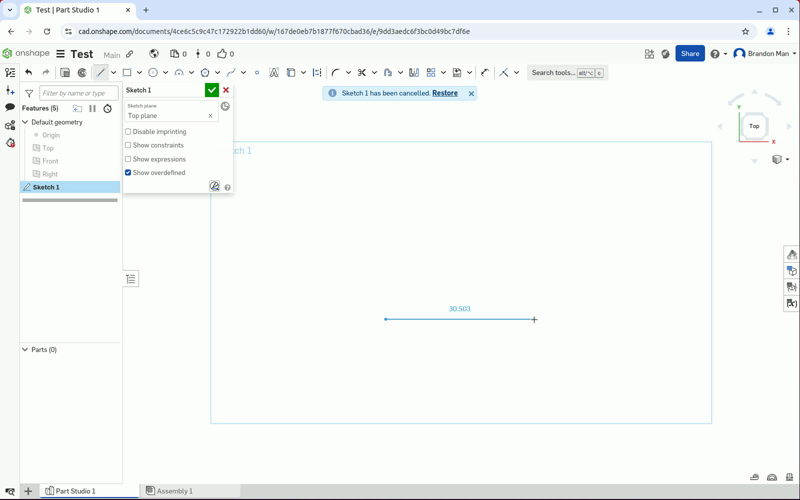
key_down(shift)
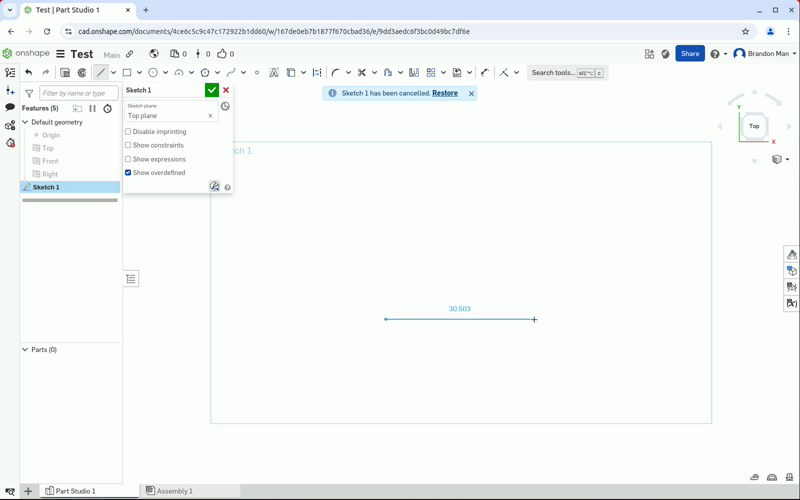
mouse_move(534, 170)
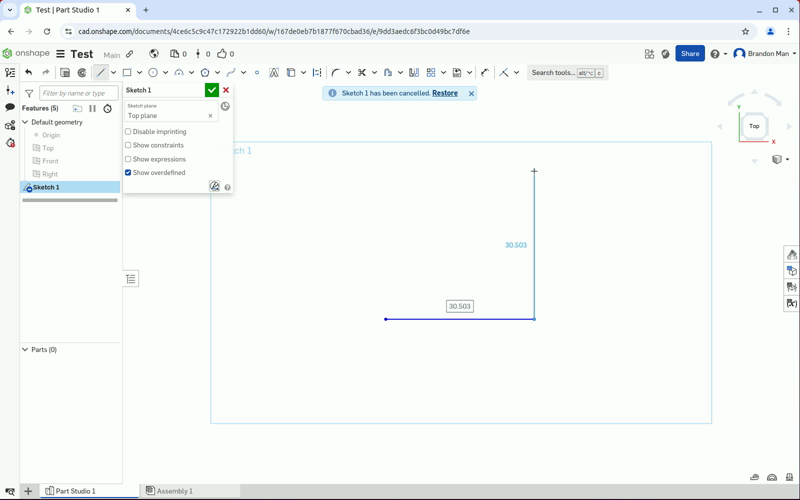
click(534, 170)
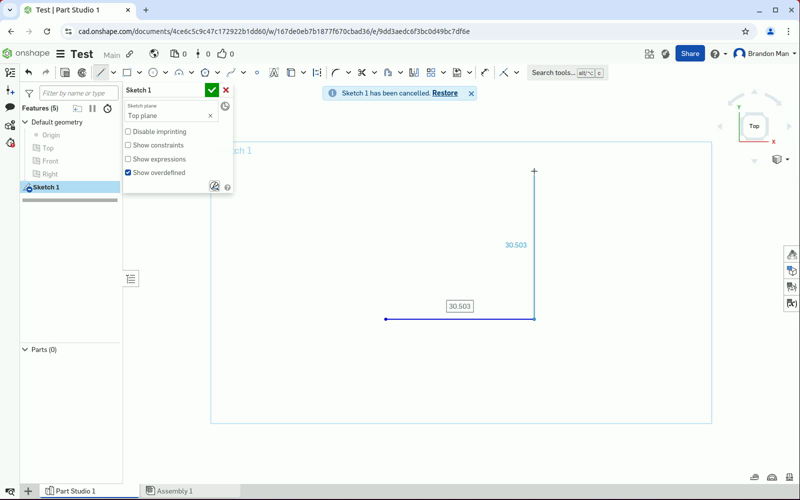
key_up(shift)
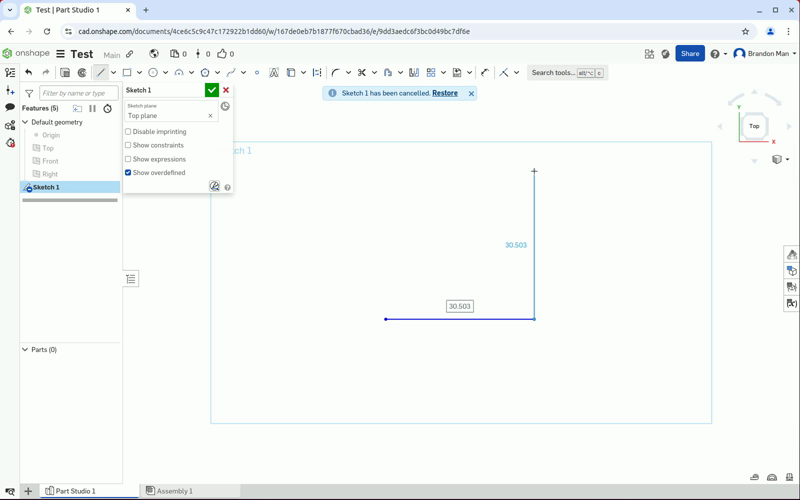
key_down(shift)
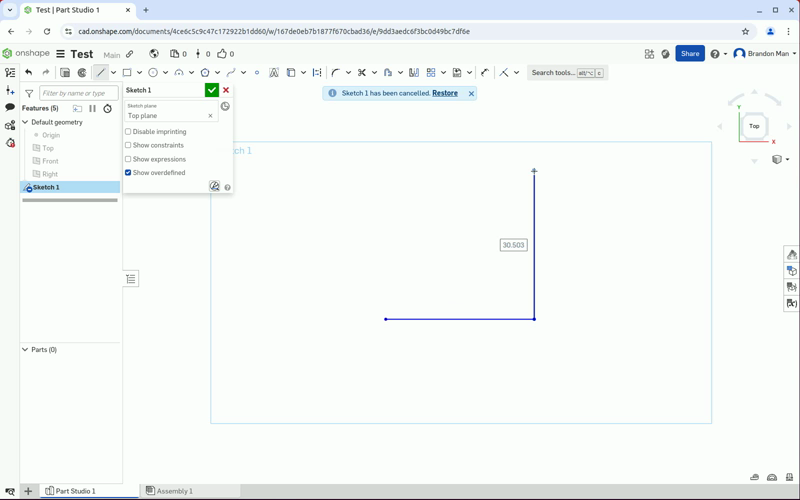
mouse_move(385, 170)
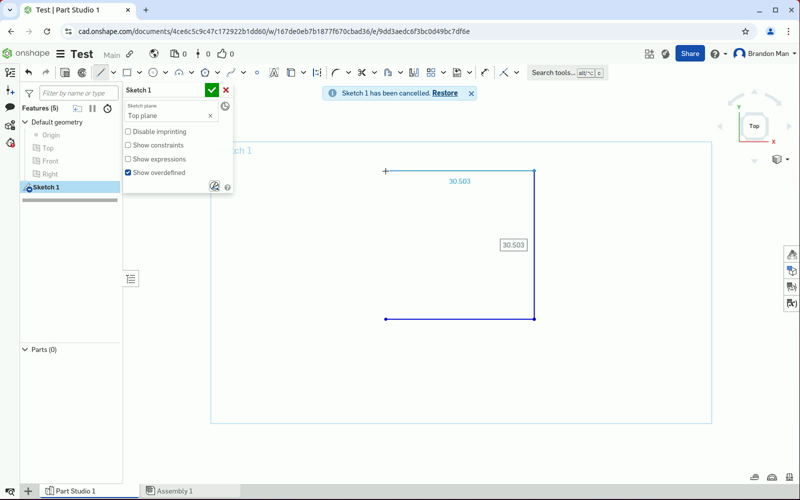
click(385, 170)
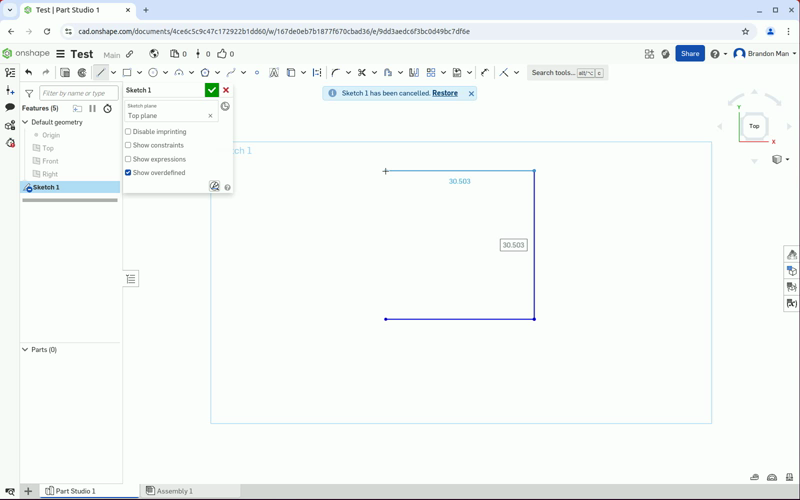
key_up(shift)
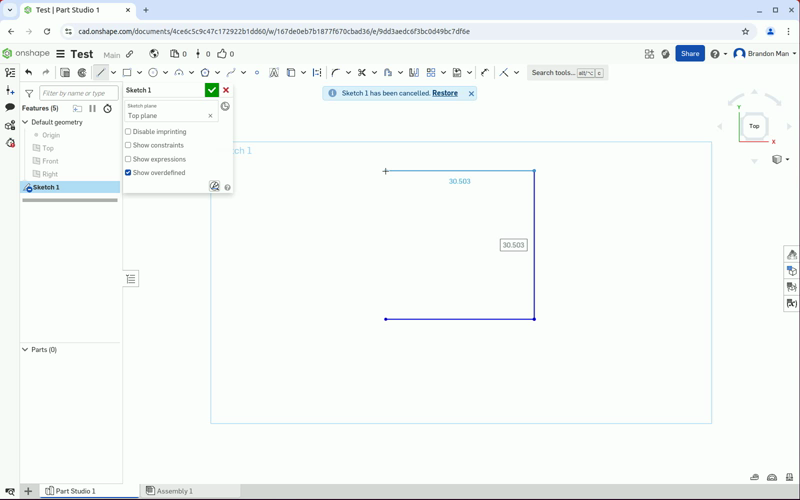
key_down(shift)
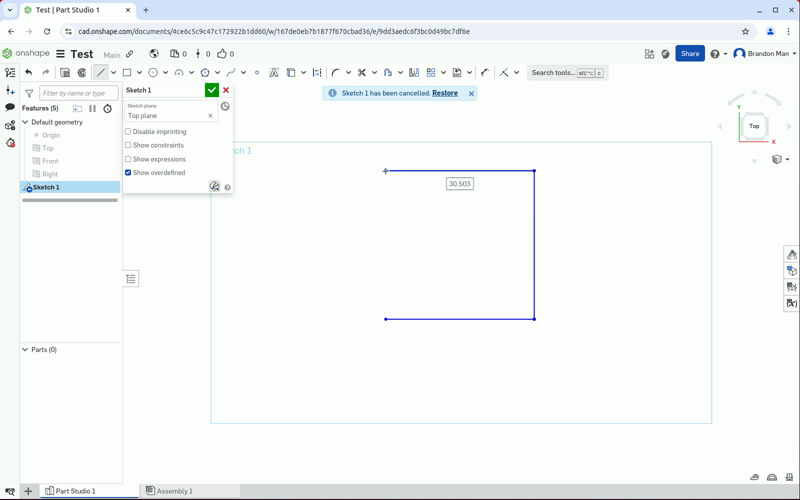
mouse_move(385, 319)
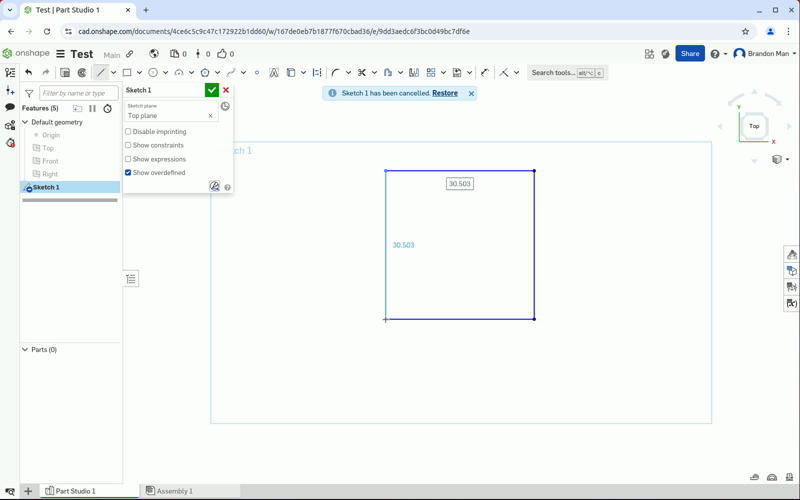
key_up(shift)
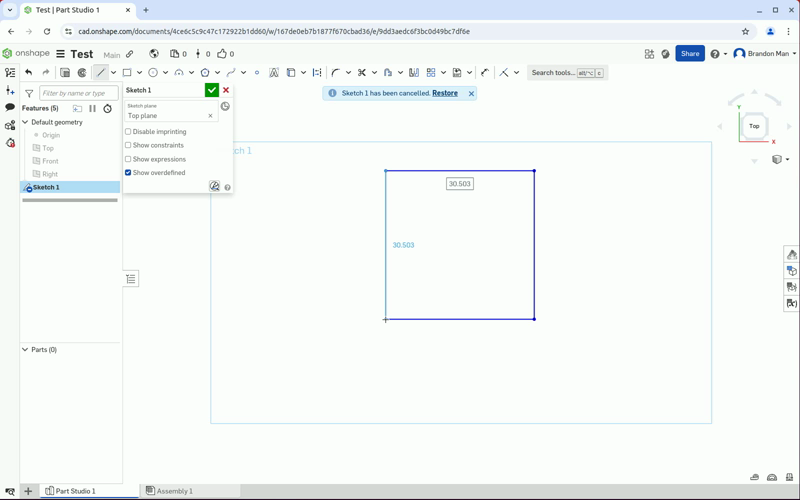
click(385, 319)
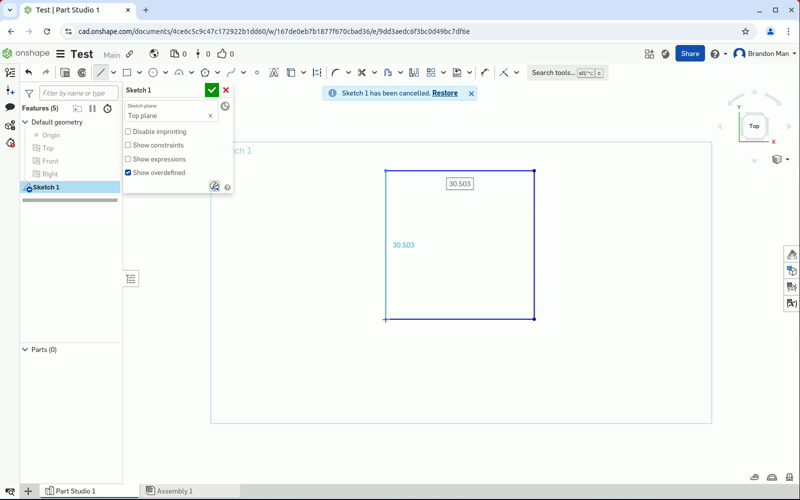
key(esc)
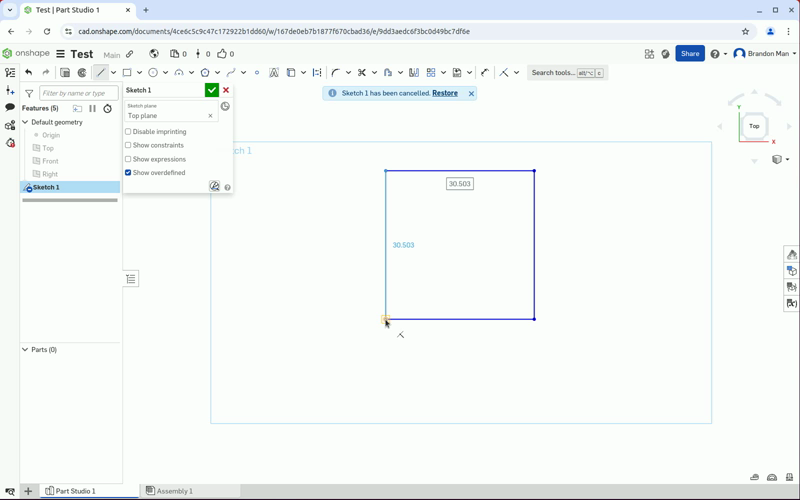
mouse_move(482, 280)
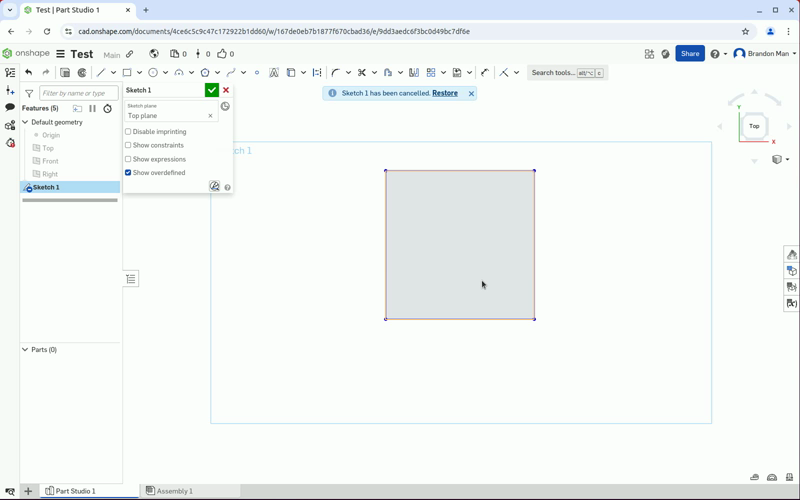
click(482, 280)
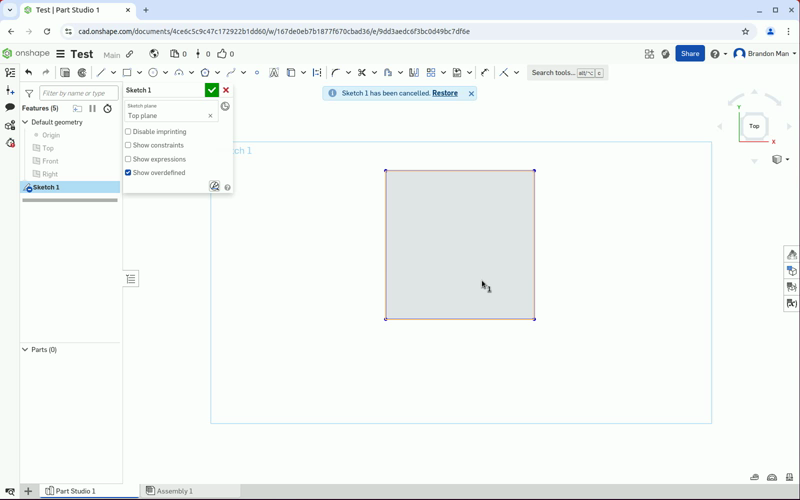
mouse_move(73, 352)
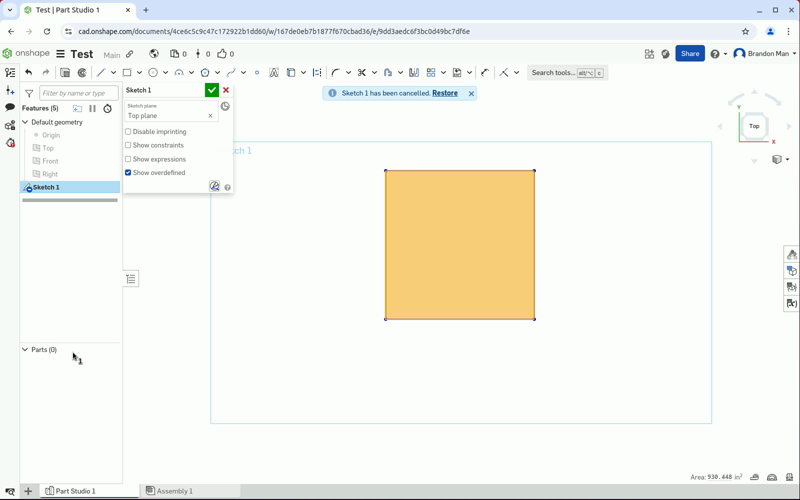
key(shift+y)
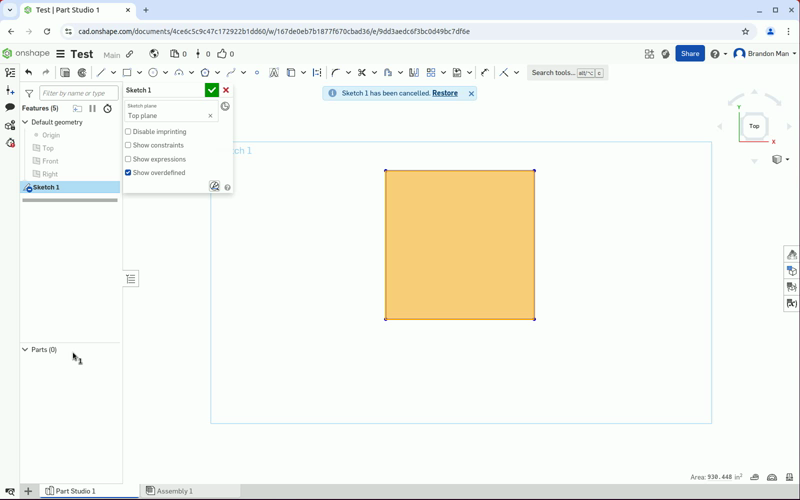
key(shift+e)
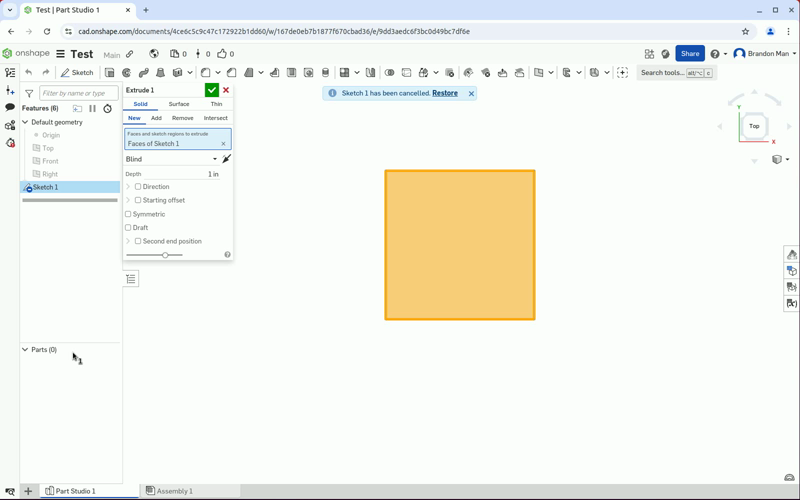
mouse_move(143, 106)
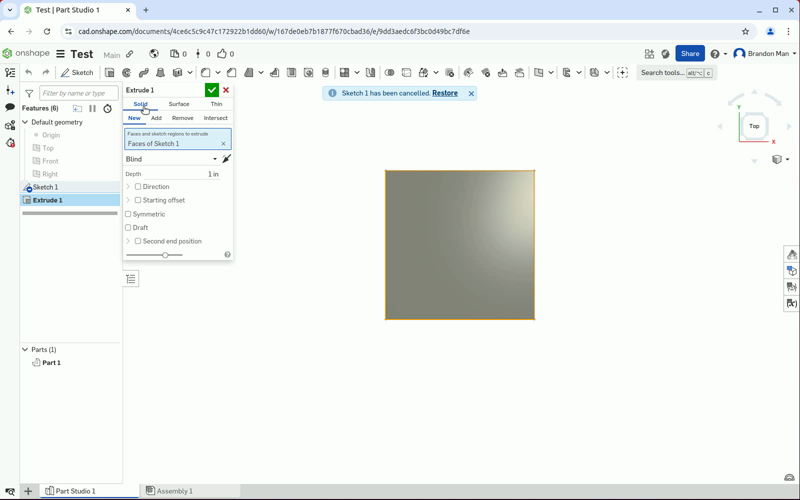
click(143, 106)
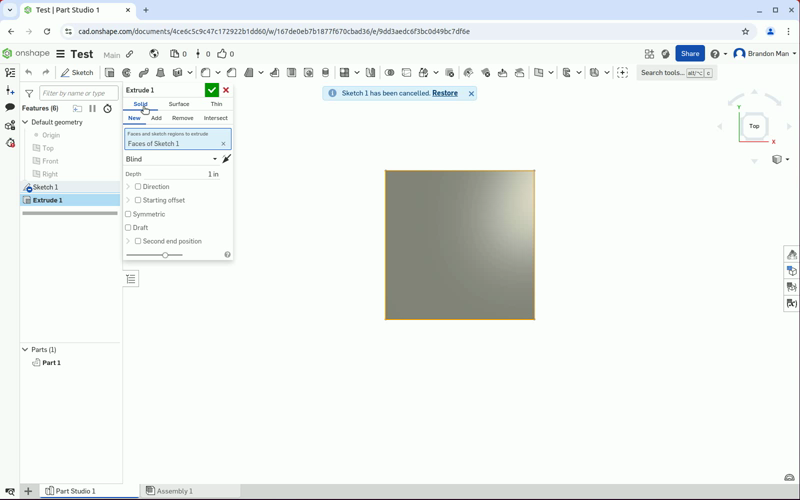
mouse_move(137, 120)
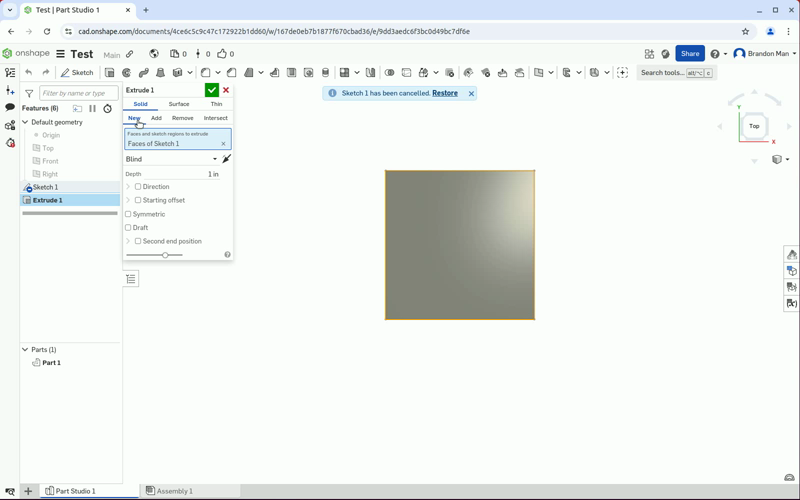
click(137, 120)
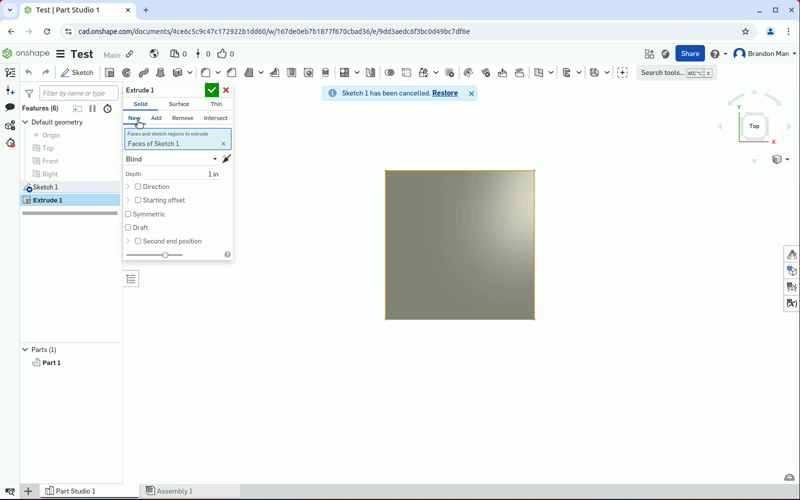
key(tab, 4)
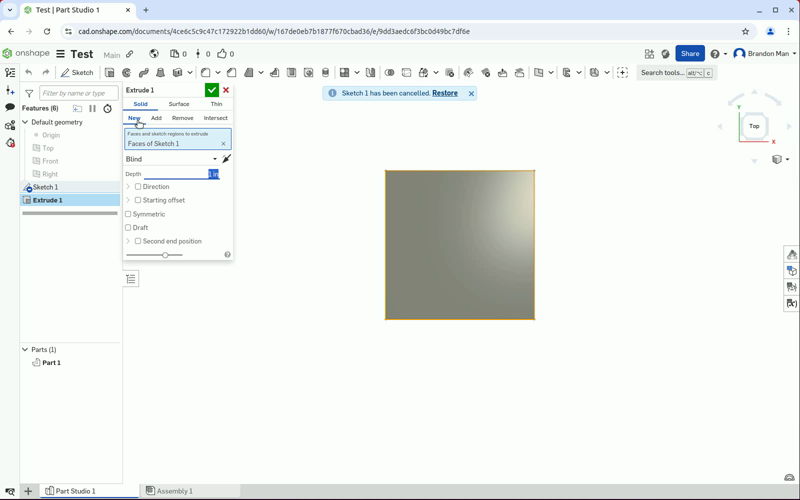
text(10.351)
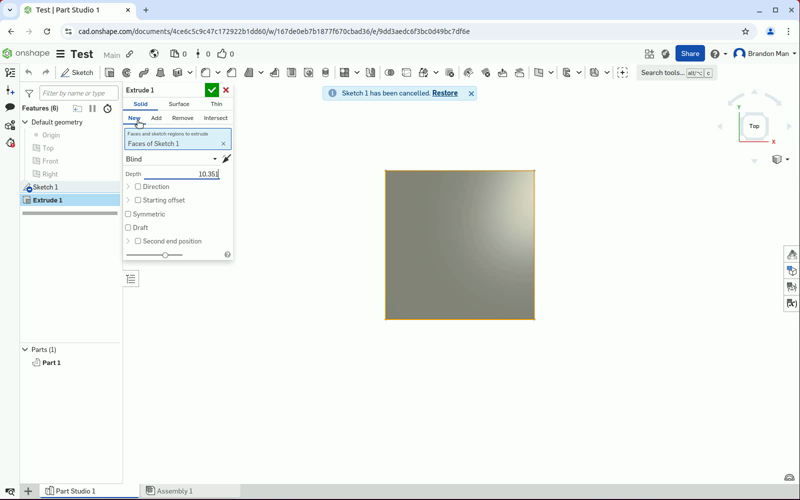
key(enter)
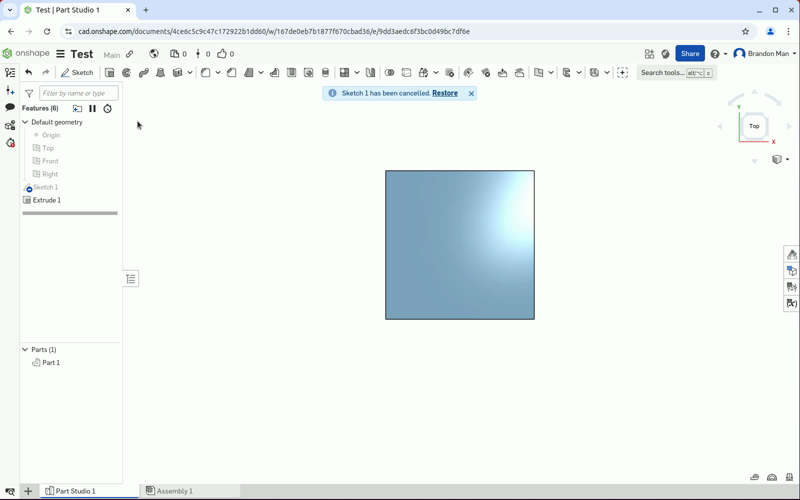
key(shift+h)
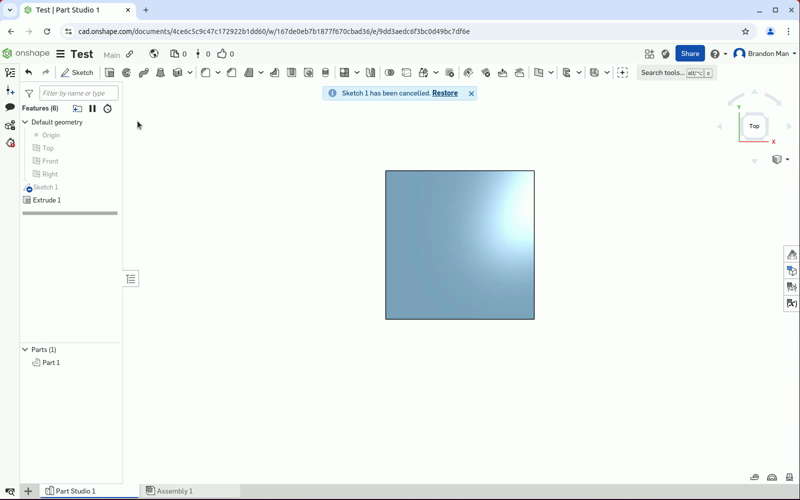
key(shift+h)
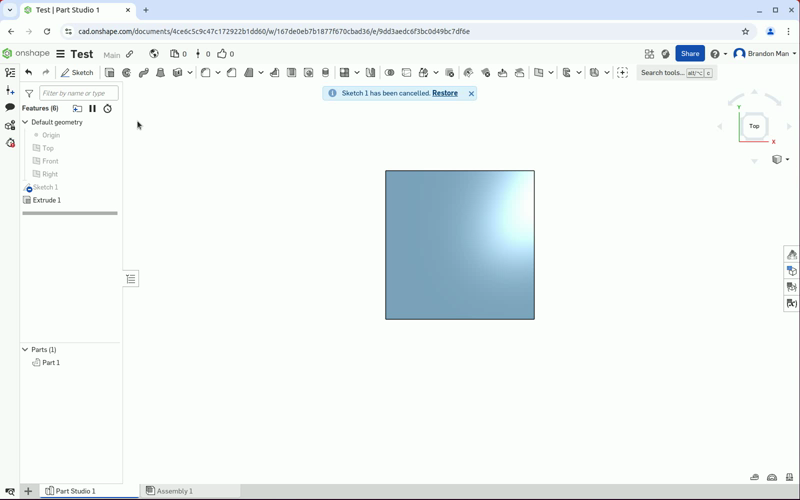
mouse_move(73, 189)
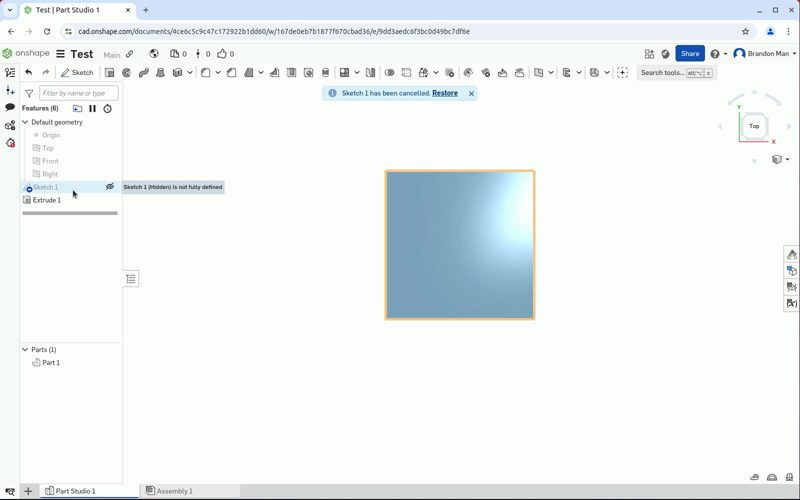
click(73, 189)
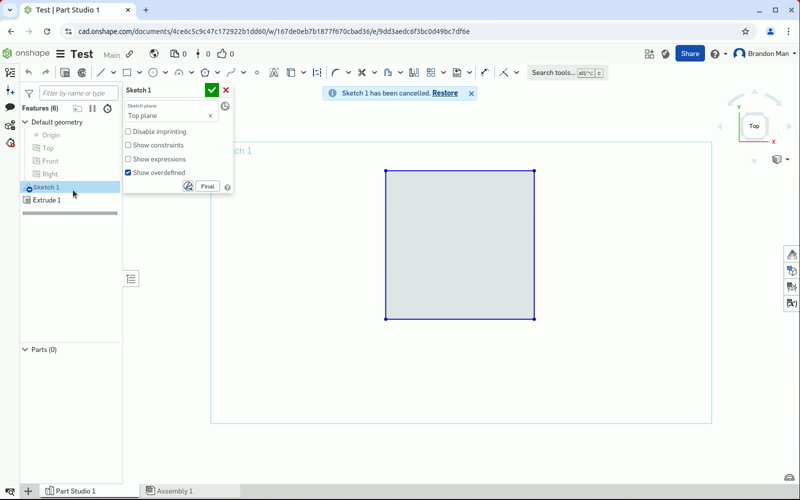
mouse_move(229, 92)
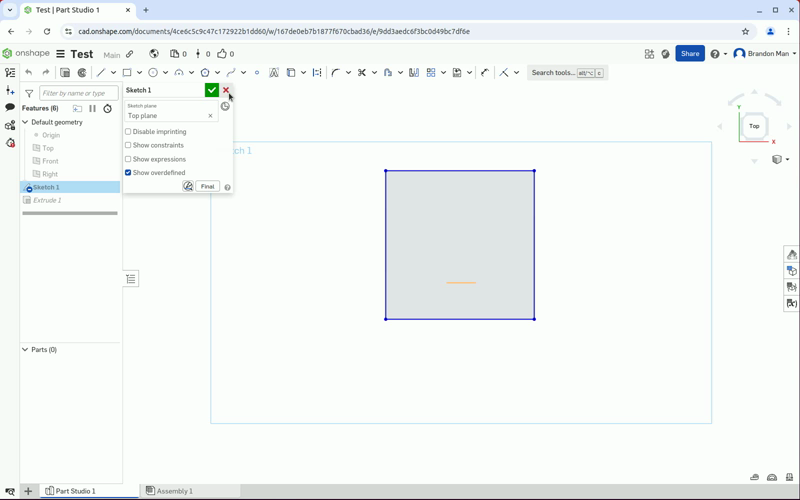
click(229, 92)
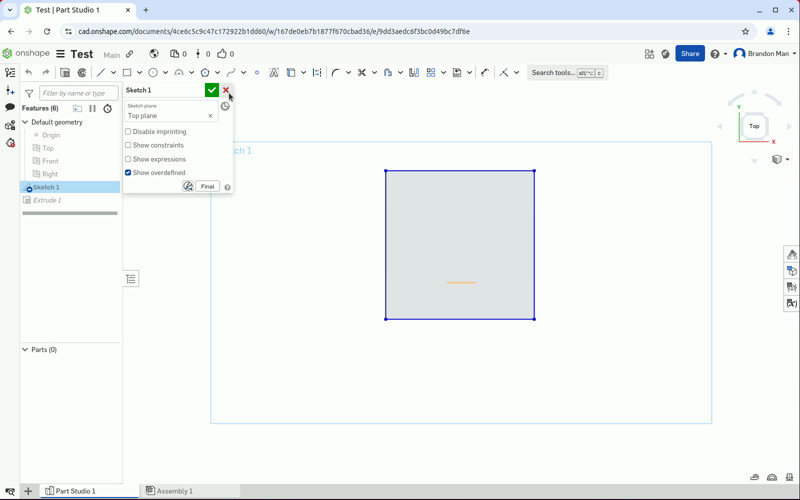
key(shift+s)
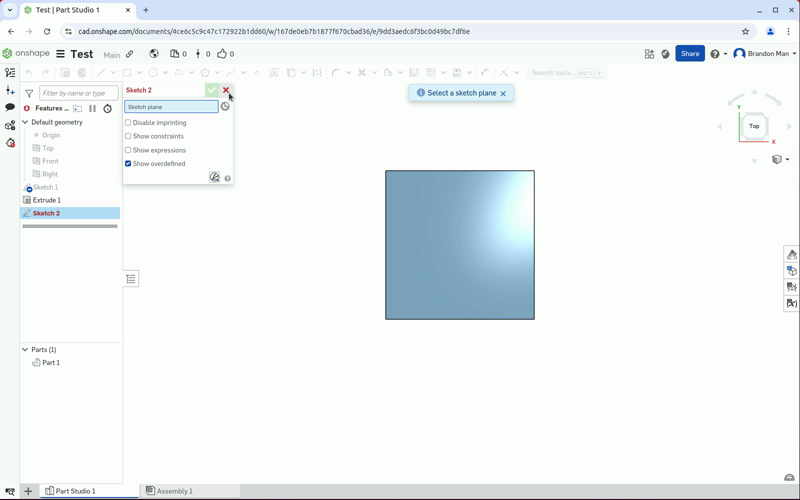
mouse_move(73, 150)
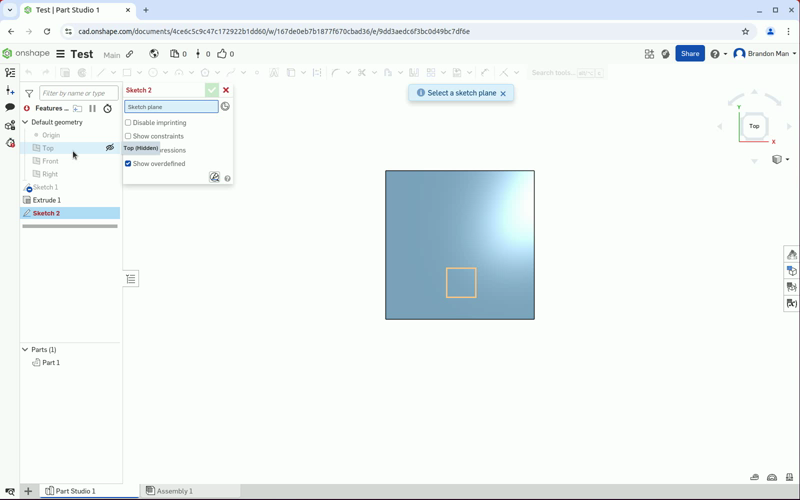
click(73, 150)
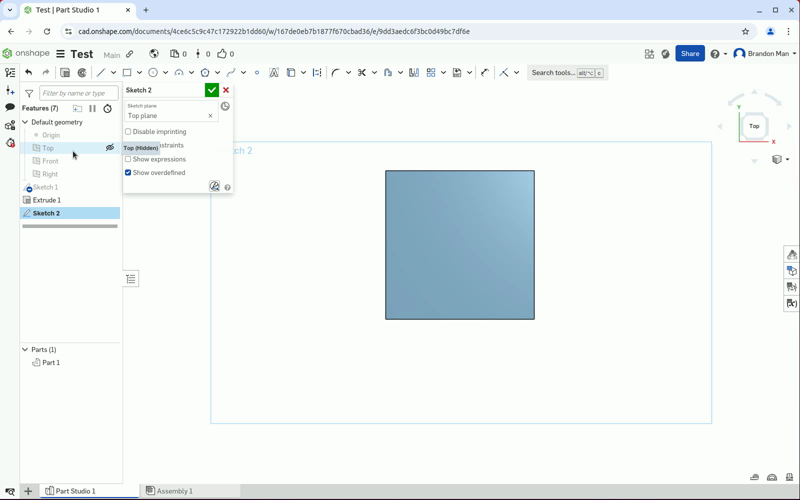
mouse_move(73, 352)
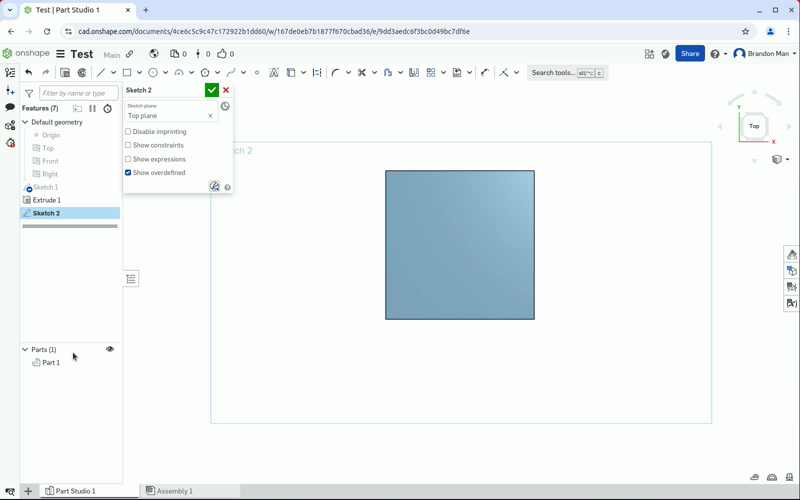
key(y)
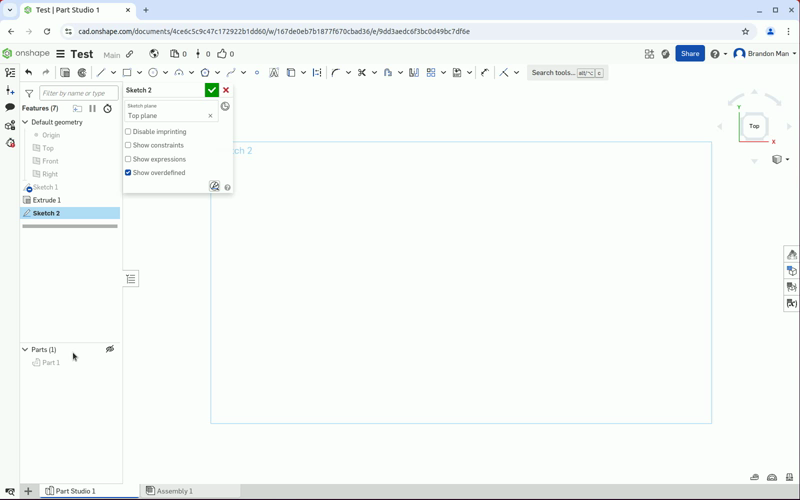
key(c)
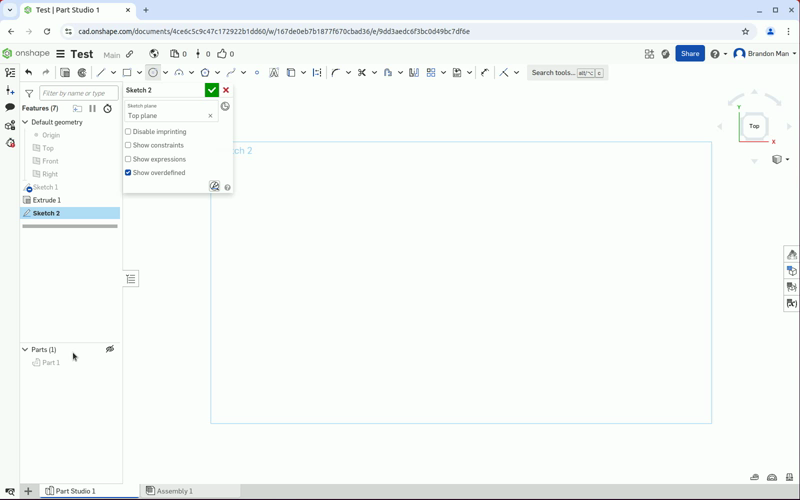
key_down(shift)
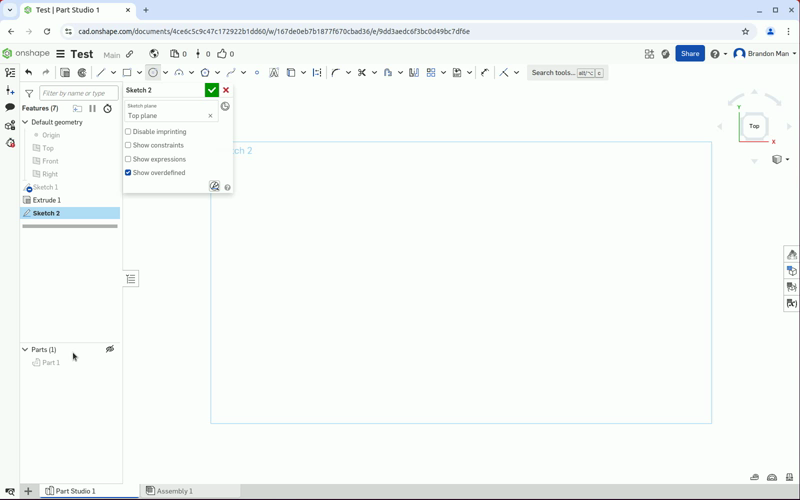
mouse_move(436, 301)
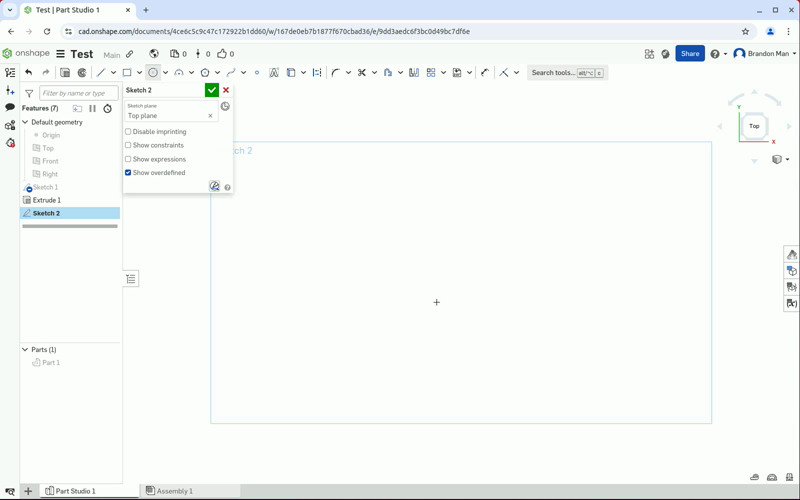
click(436, 301)
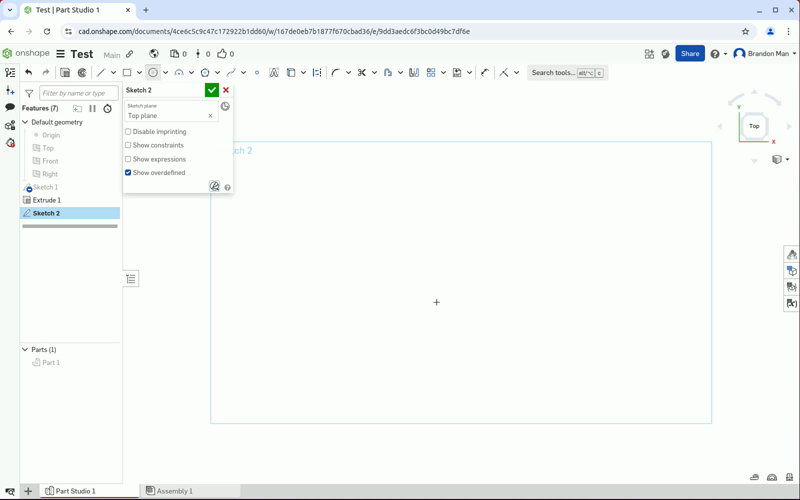
key_up(shift)
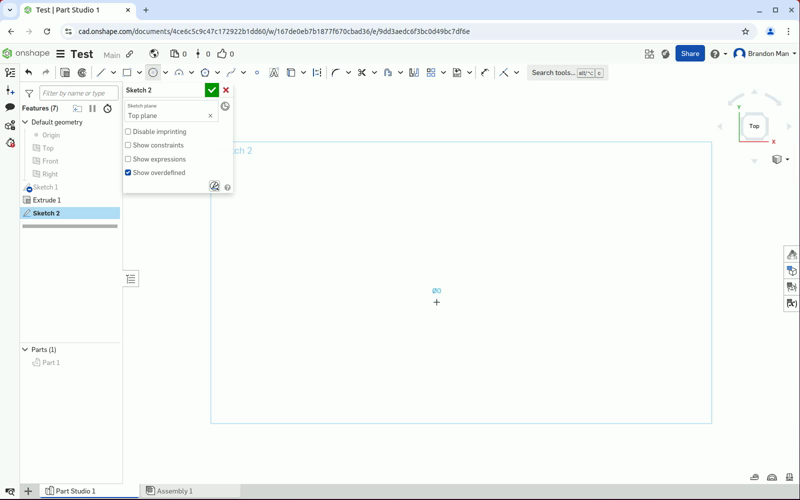
mouse_move(441, 301)
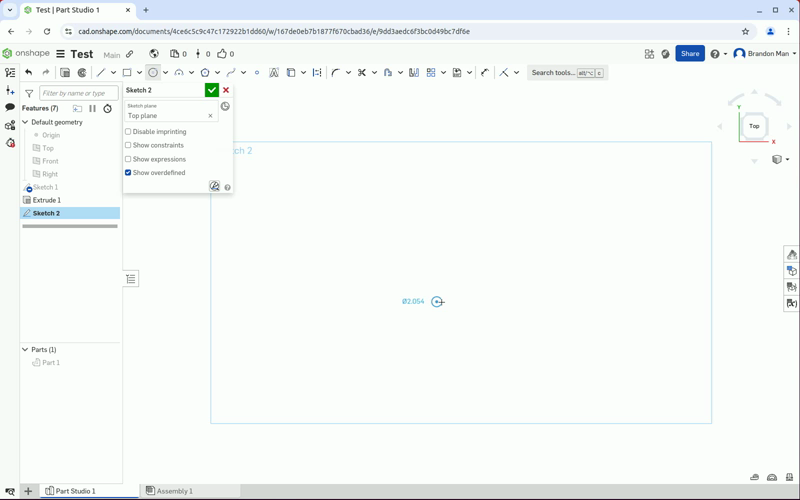
click(441, 301)
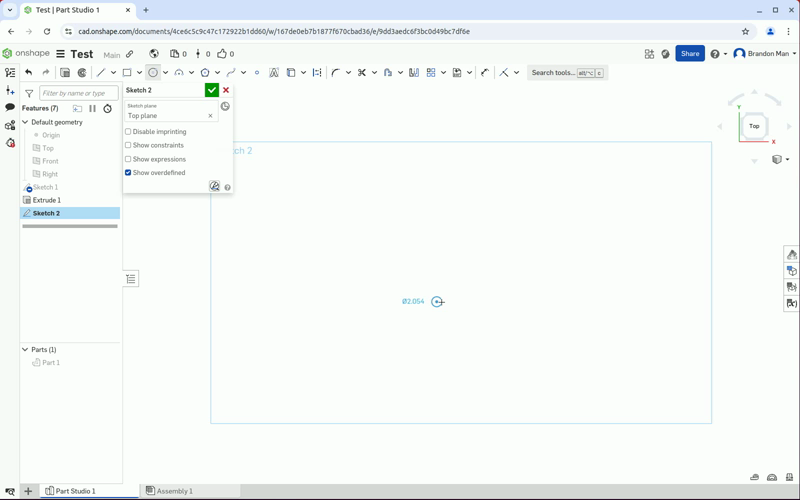
key(esc)
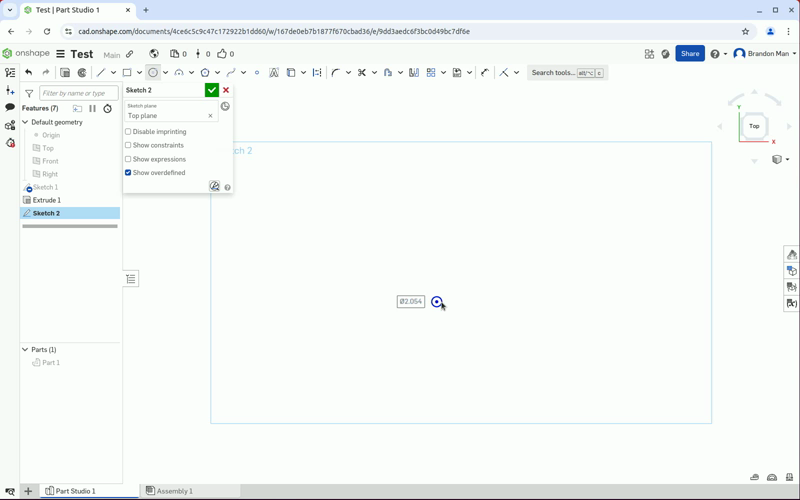
mouse_move(437, 303)
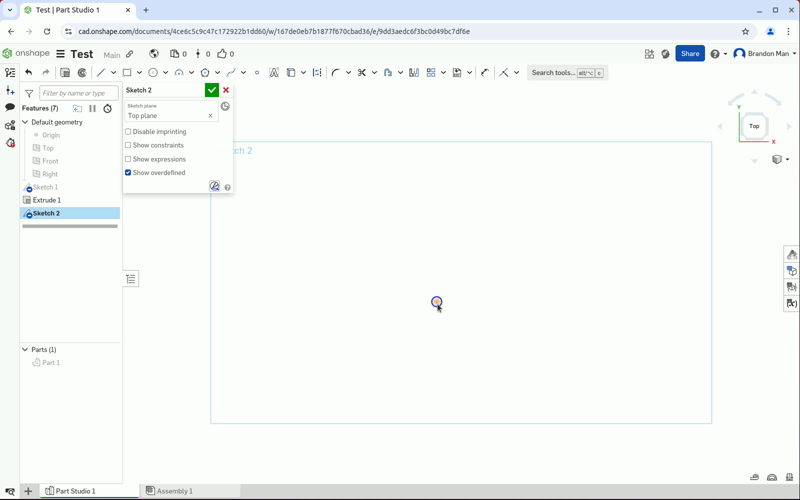
scroll(6)
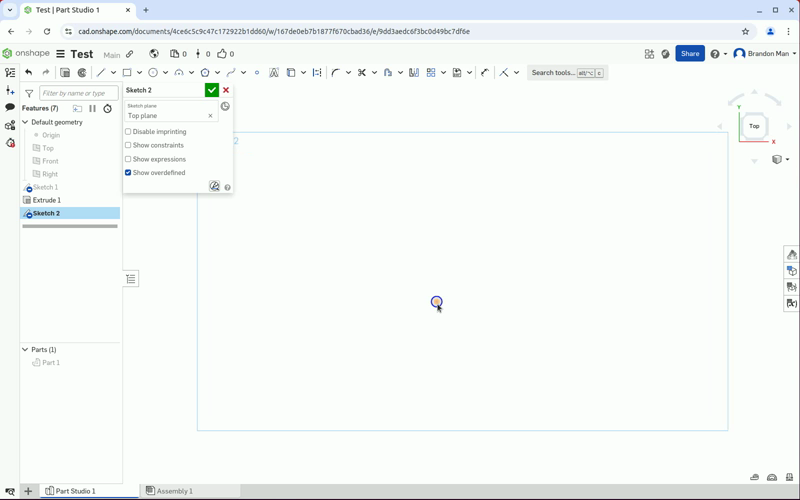
scroll(6)
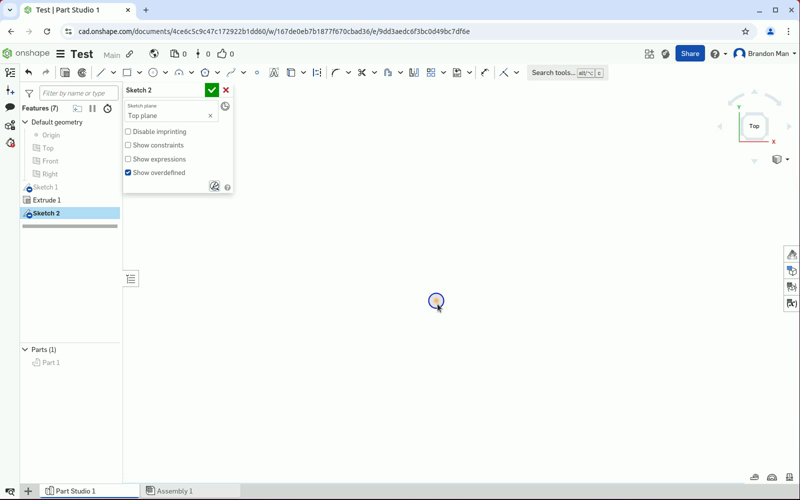
scroll(6)
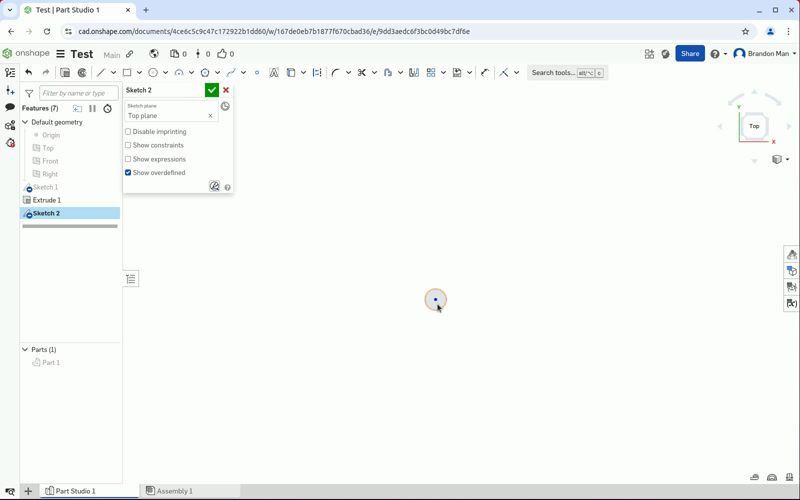
scroll(6)
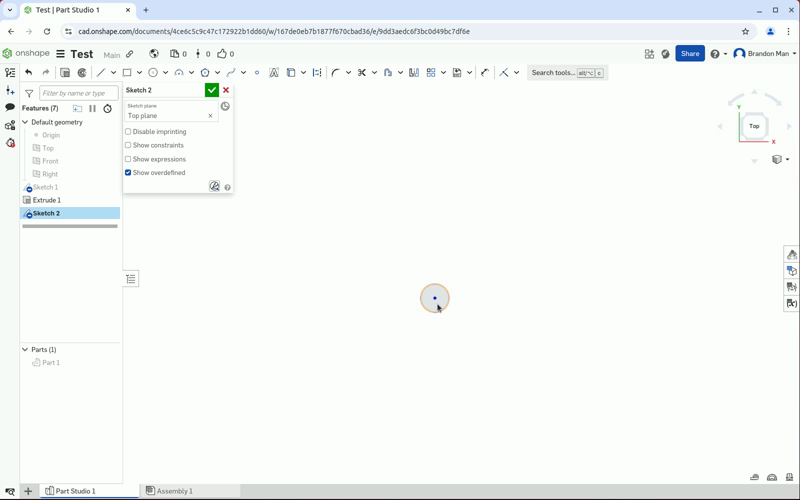
scroll(6)
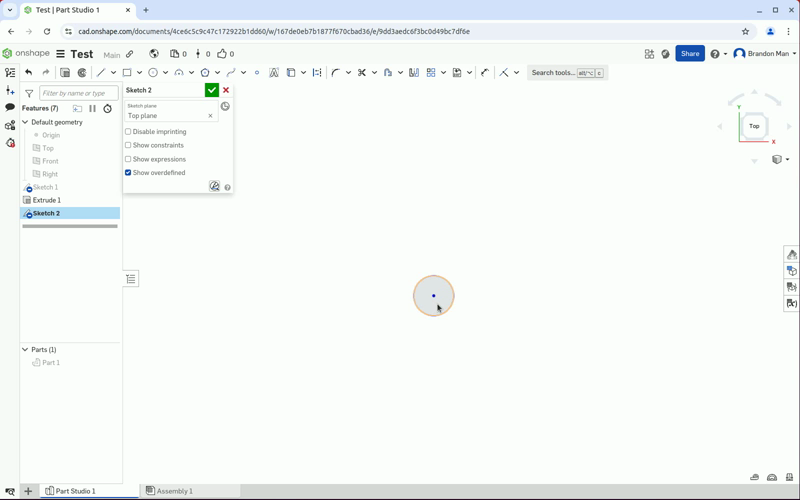
scroll(6)
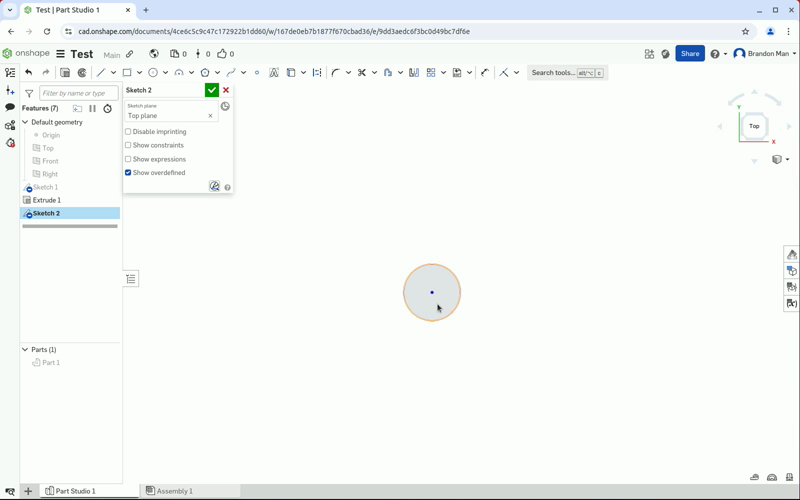
scroll(6)
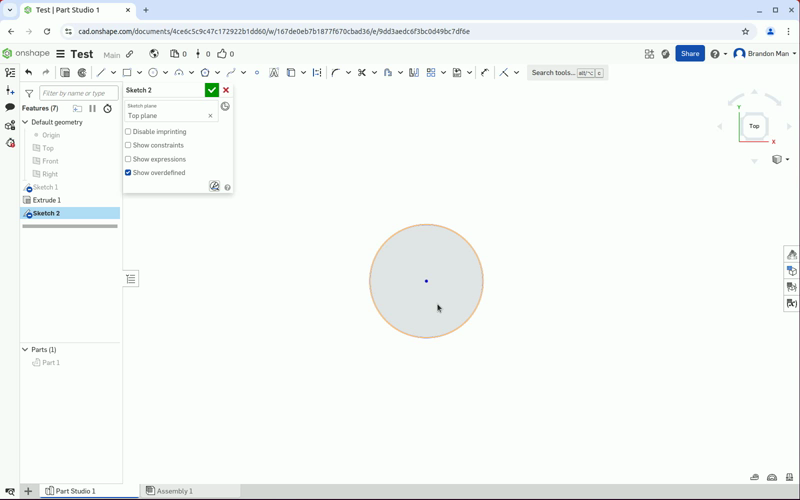
click(437, 303)
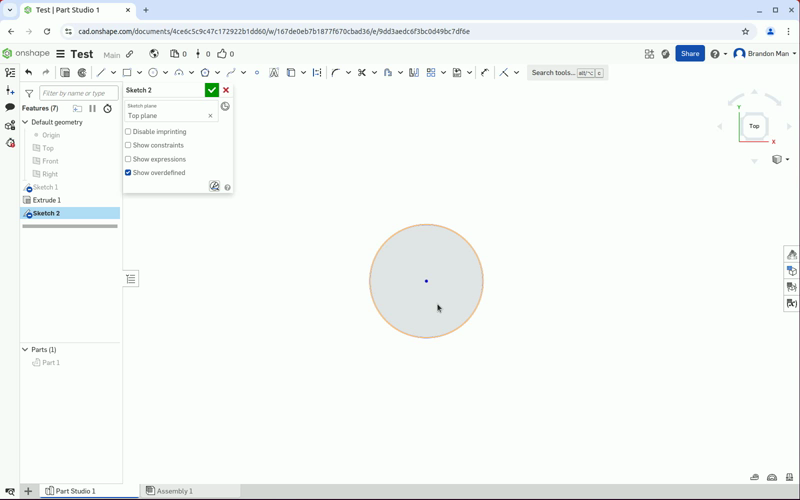
scroll(-6)
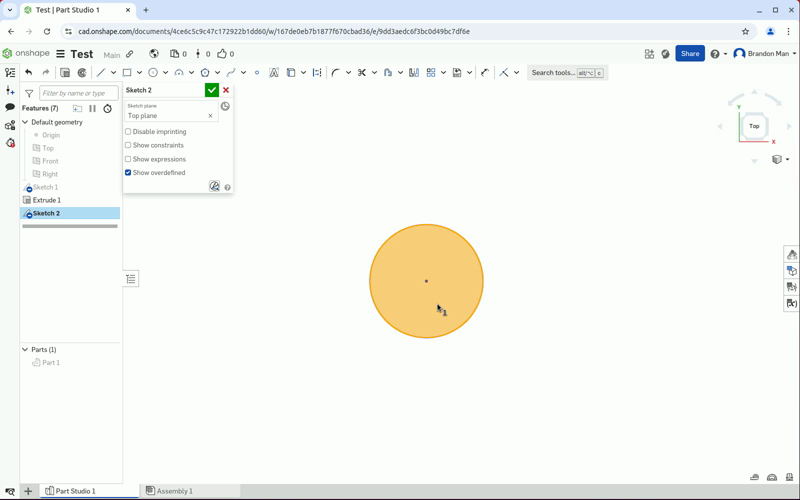
scroll(-6)
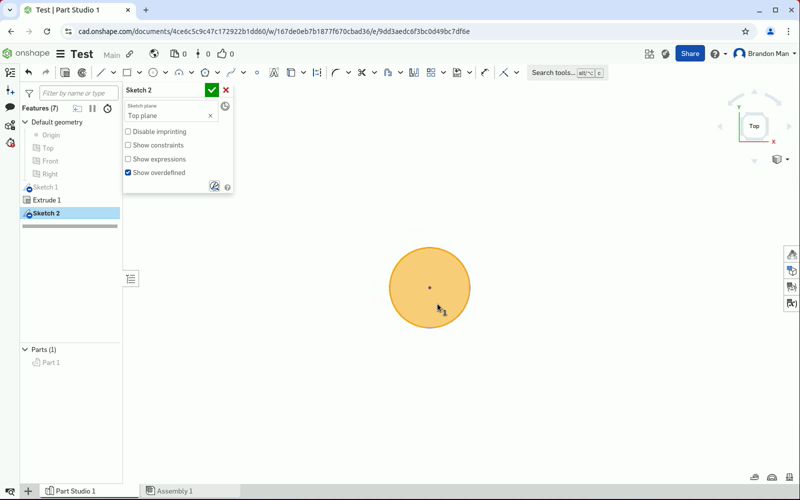
scroll(-6)
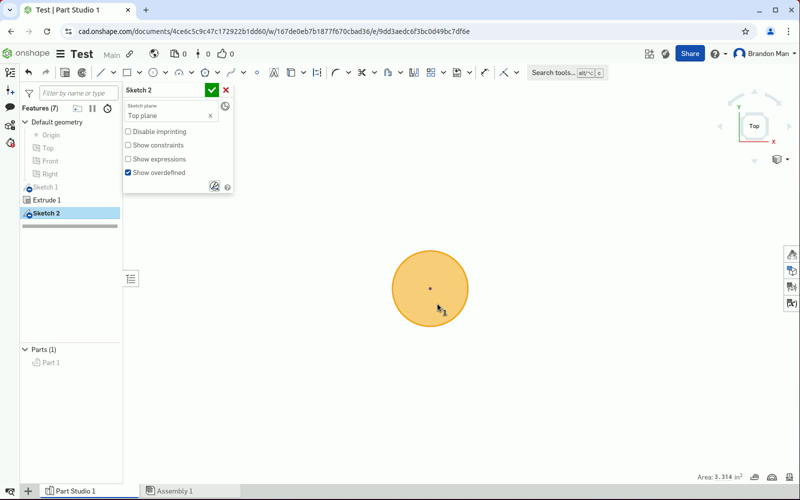
scroll(-6)
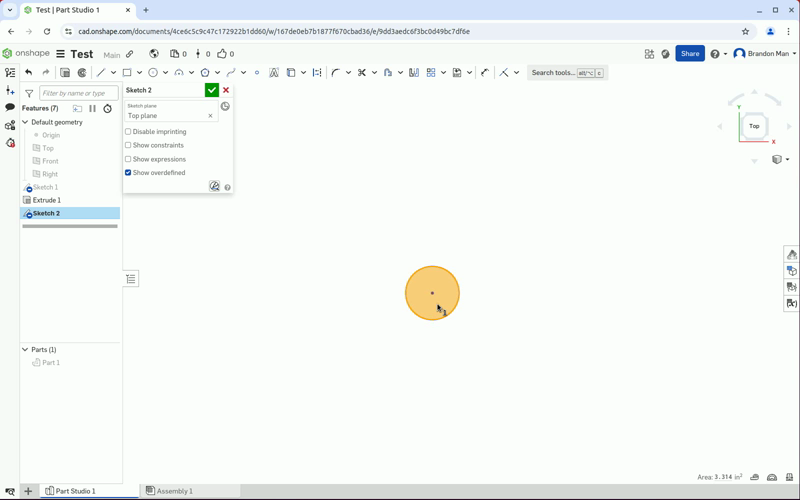
scroll(-6)
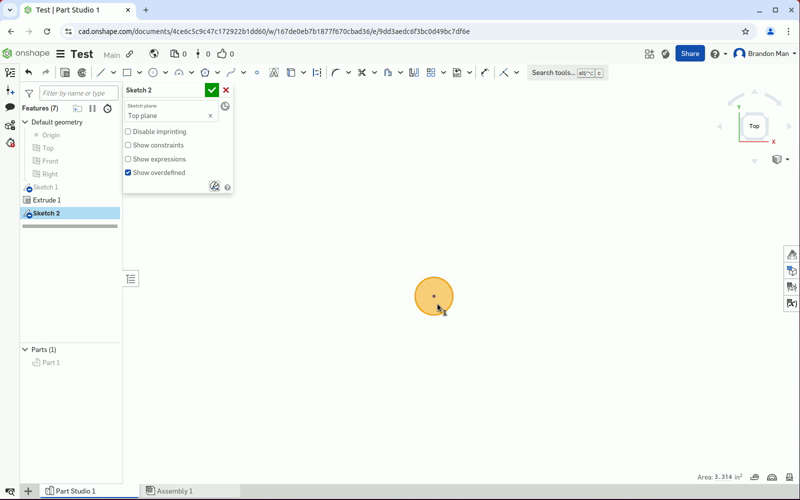
scroll(-6)
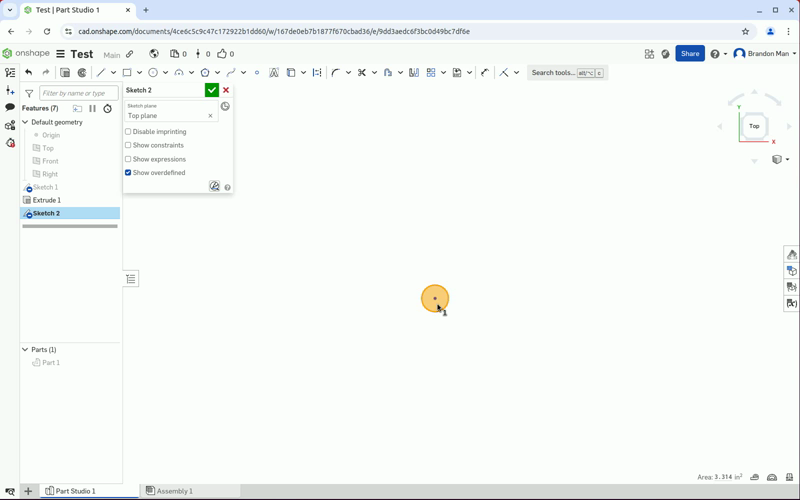
scroll(-6)
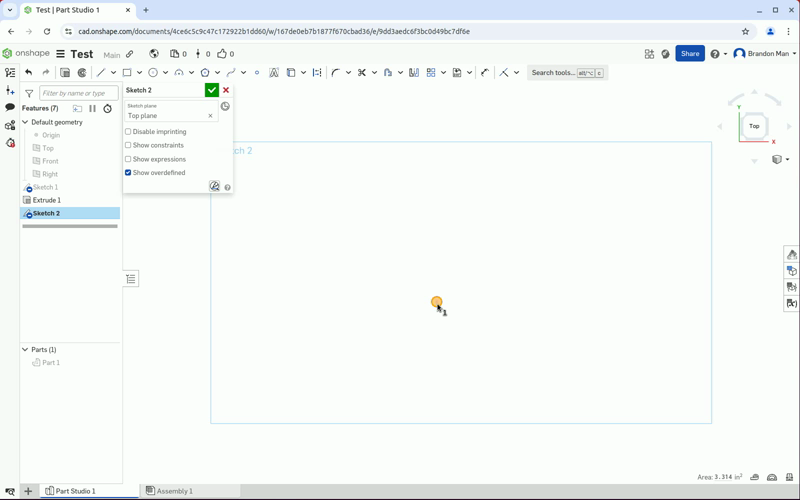
mouse_move(73, 352)
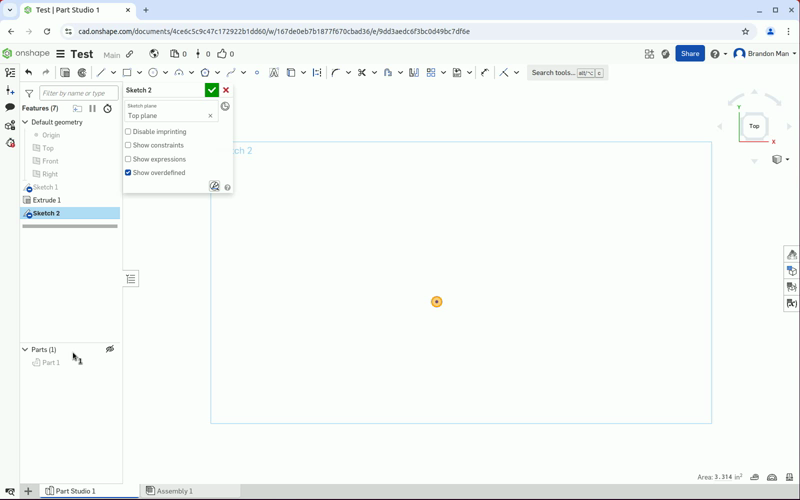
key(shift+y)
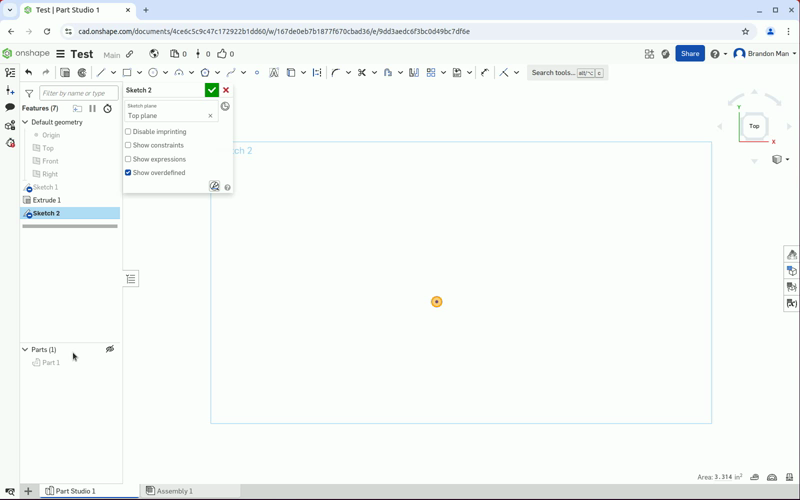
key(shift+e)
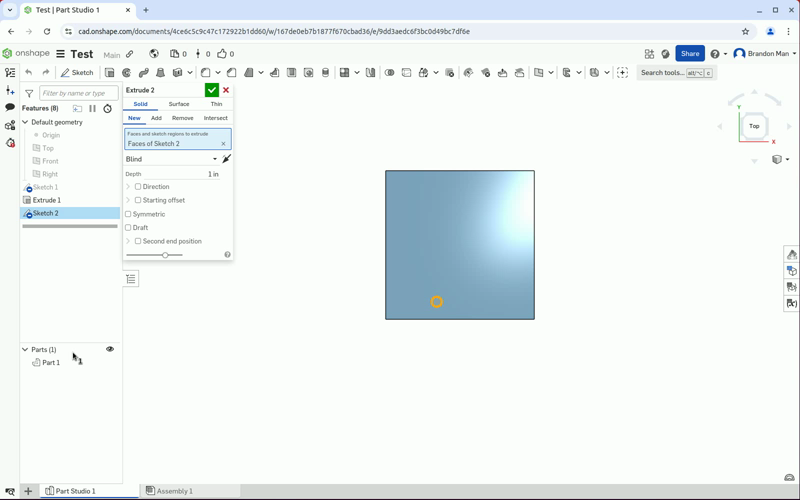
mouse_move(143, 106)
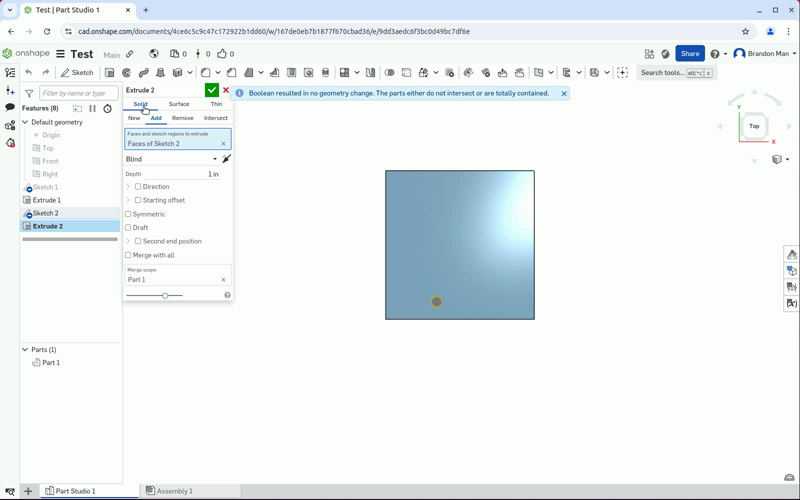
click(143, 106)
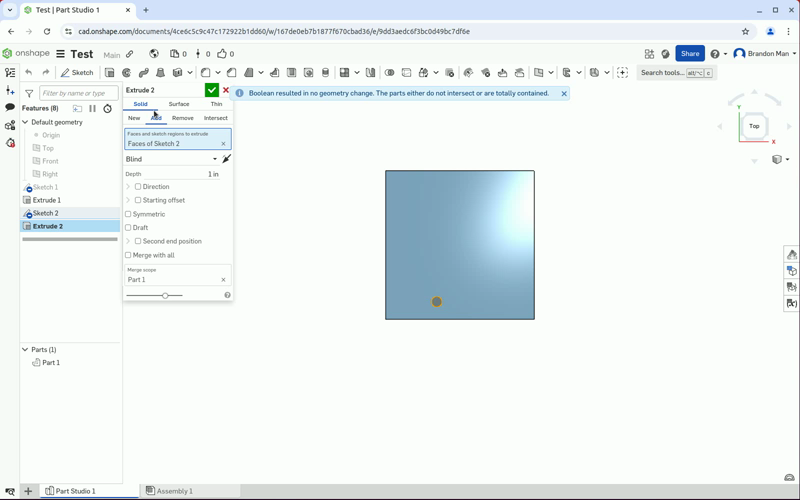
mouse_move(186, 120)
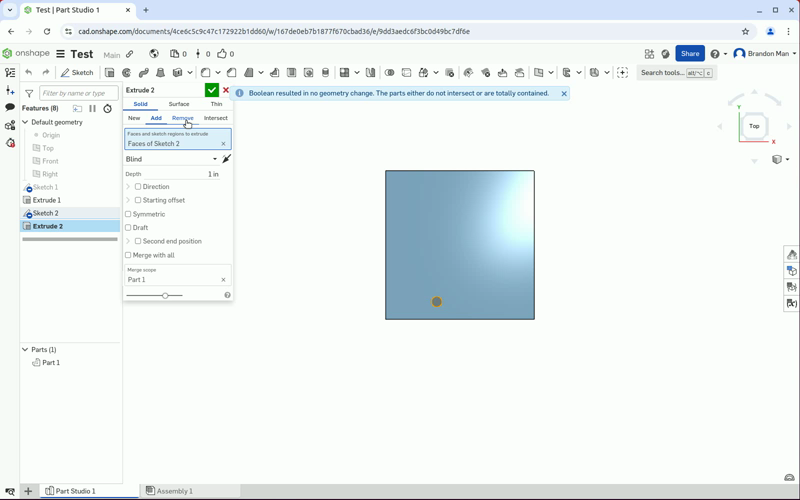
click(186, 120)
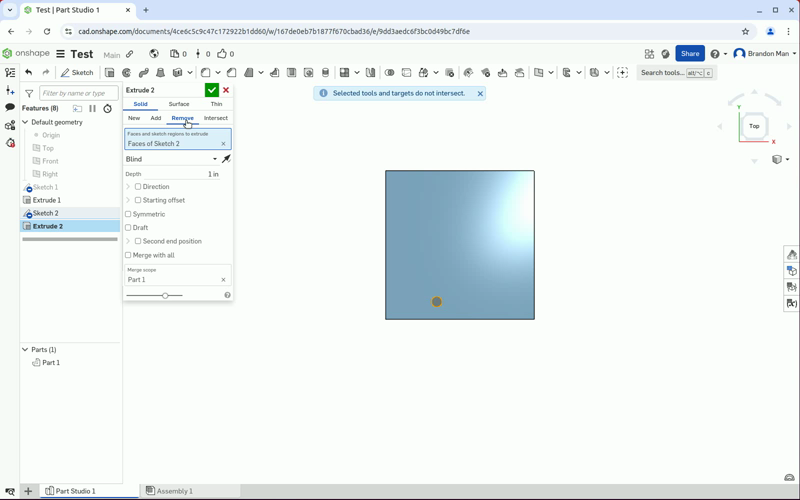
key(tab, 4)
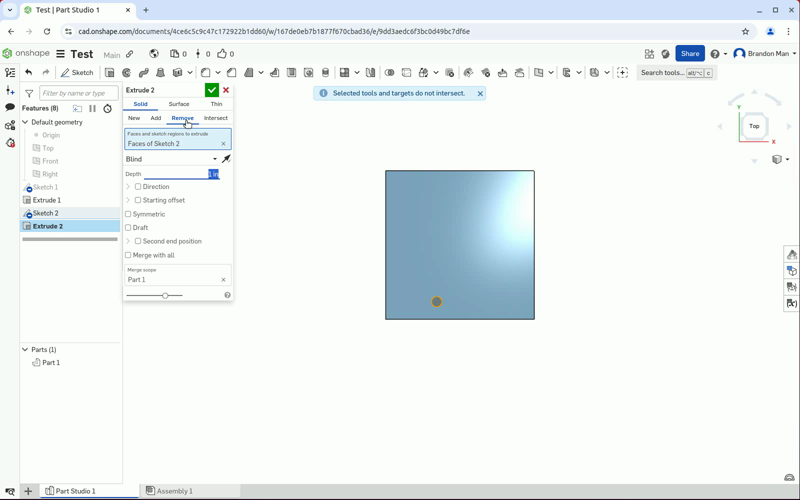
text(-26.237)
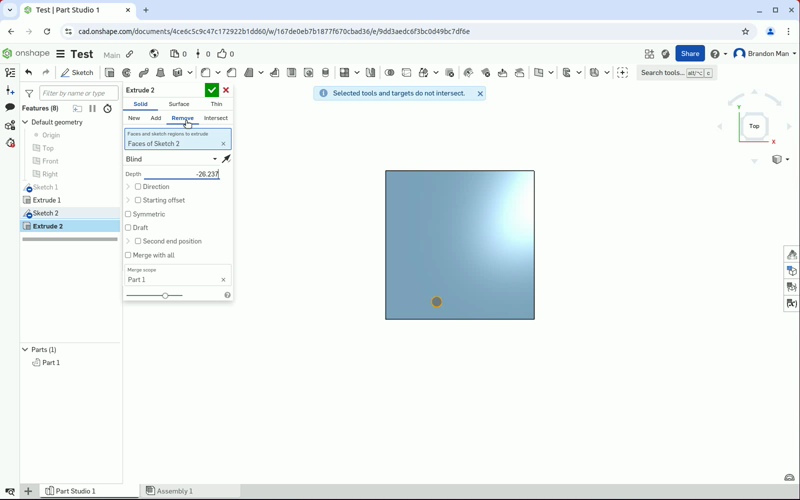
key(tab, 6)
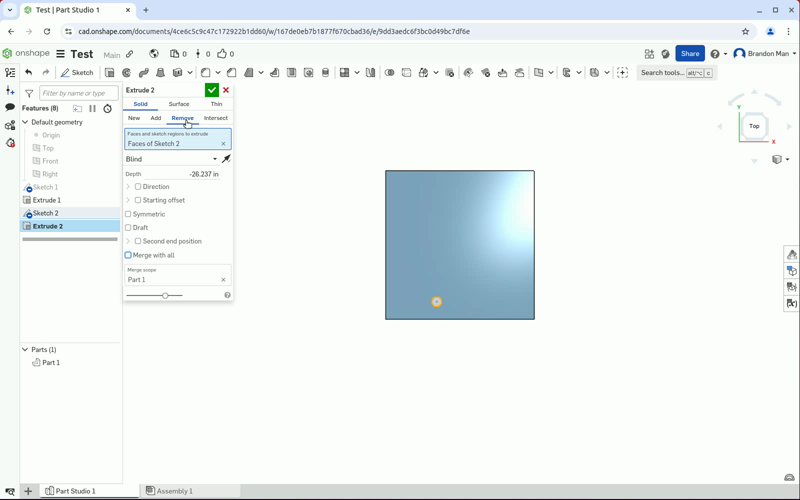
key(space)
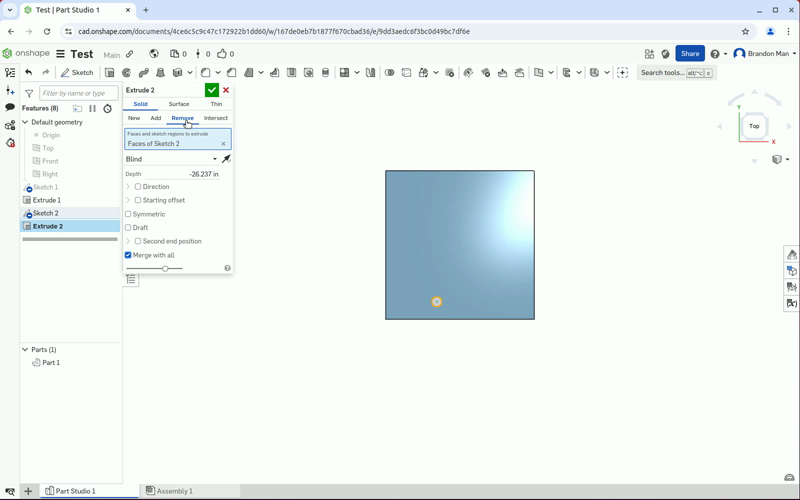
key(enter)
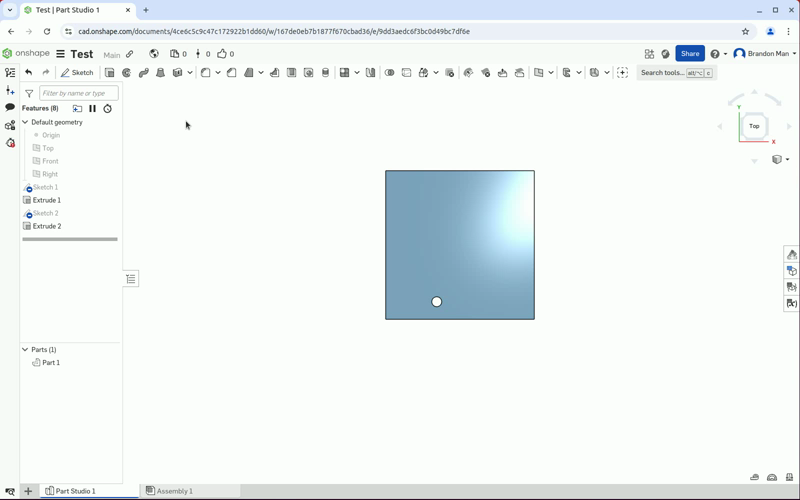
key(shift+h)
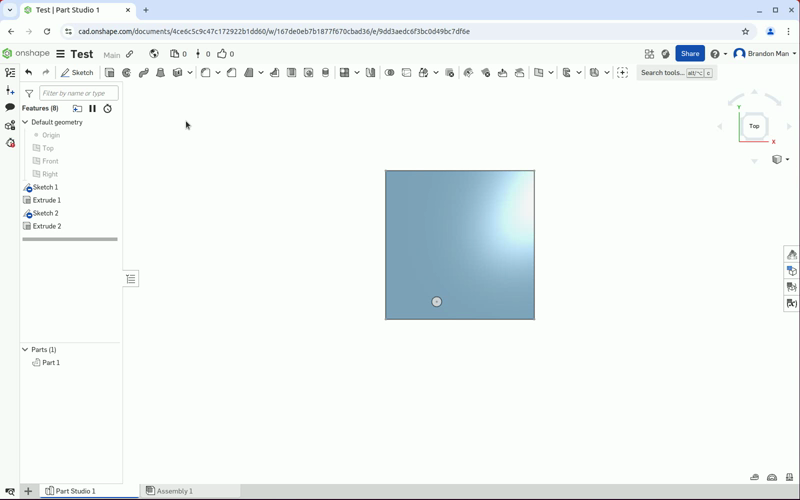
key(shift+h)
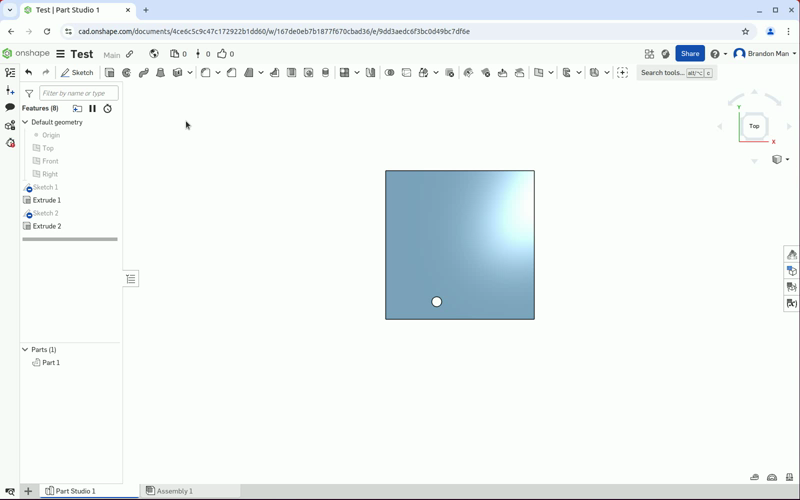
mouse_move(73, 189)
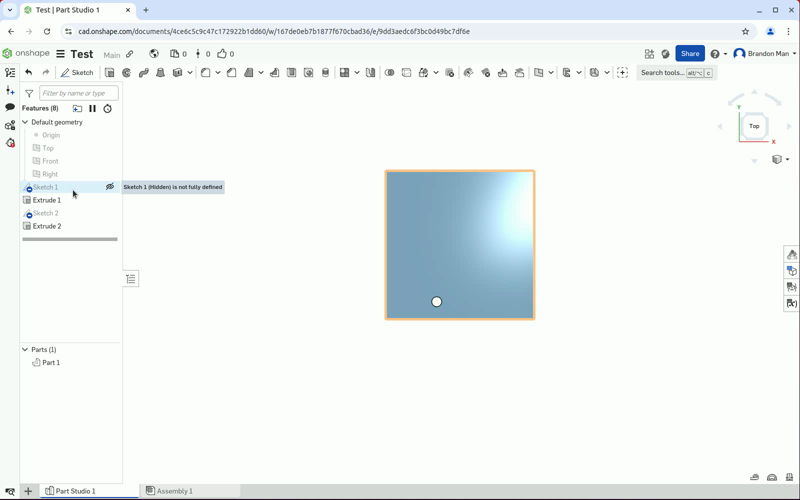
click(73, 189)
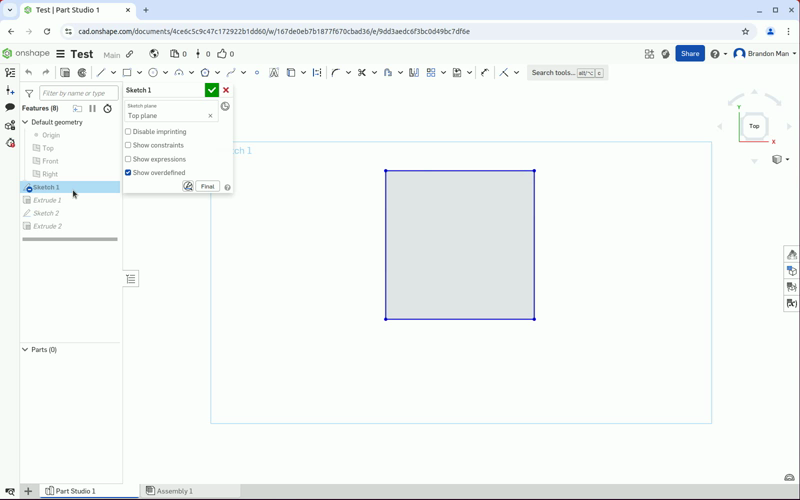
mouse_move(229, 92)
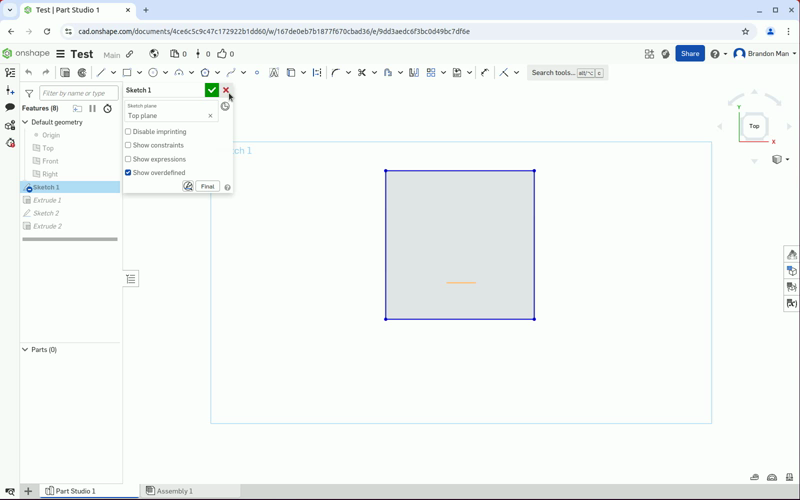
click(229, 92)
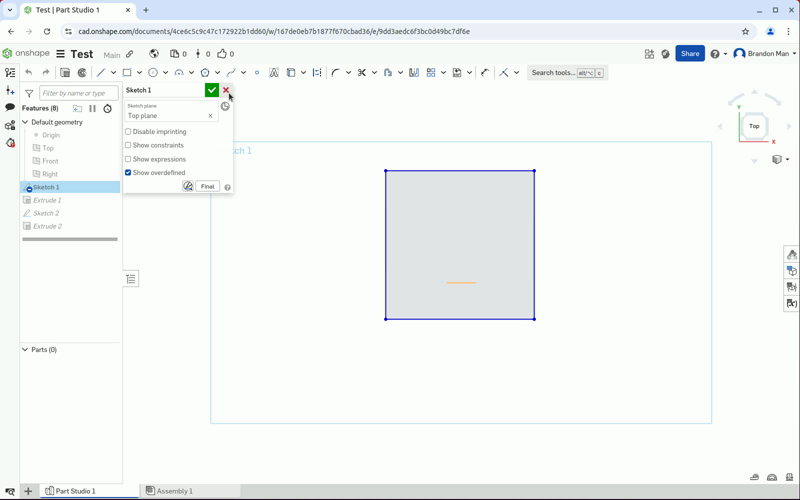
key(shift+s)
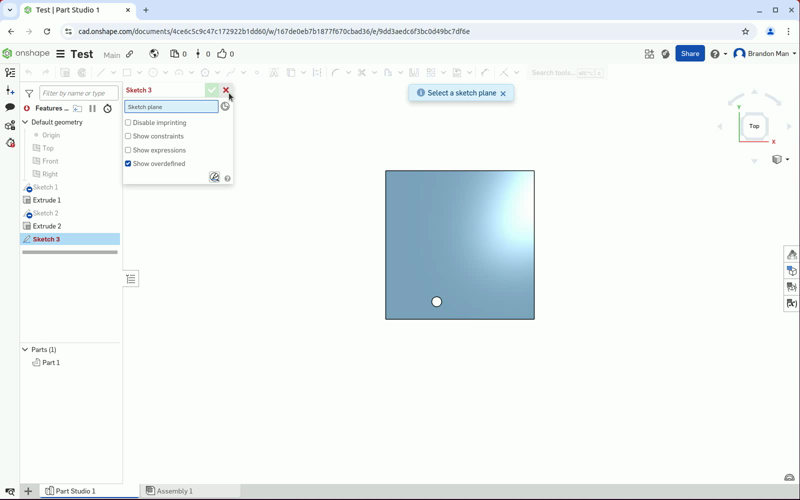
mouse_move(73, 150)
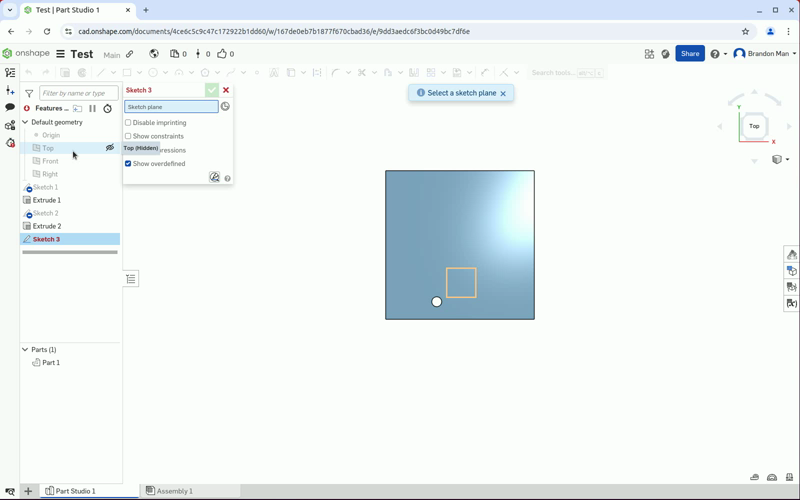
click(73, 150)
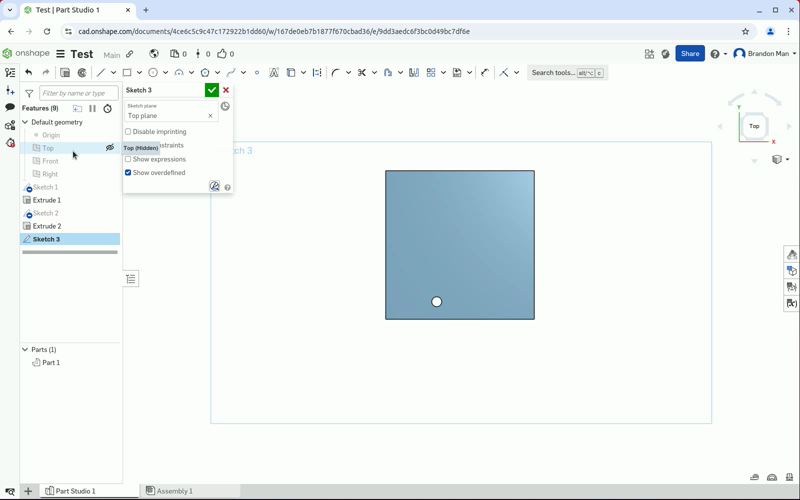
mouse_move(73, 352)
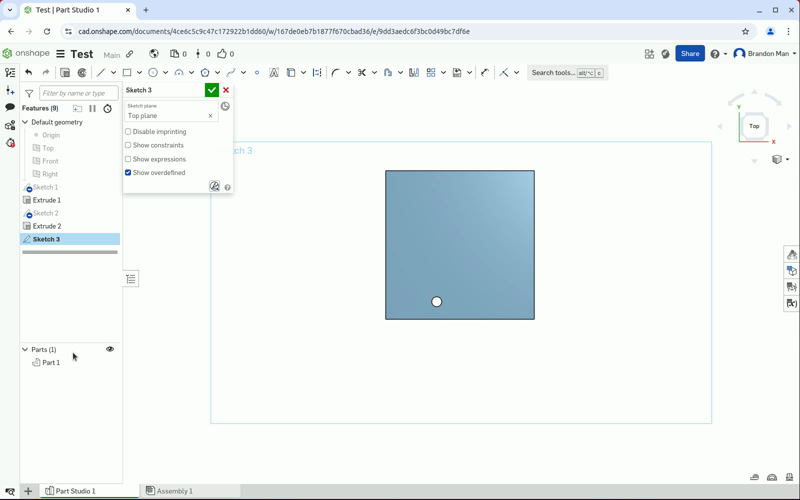
key(y)
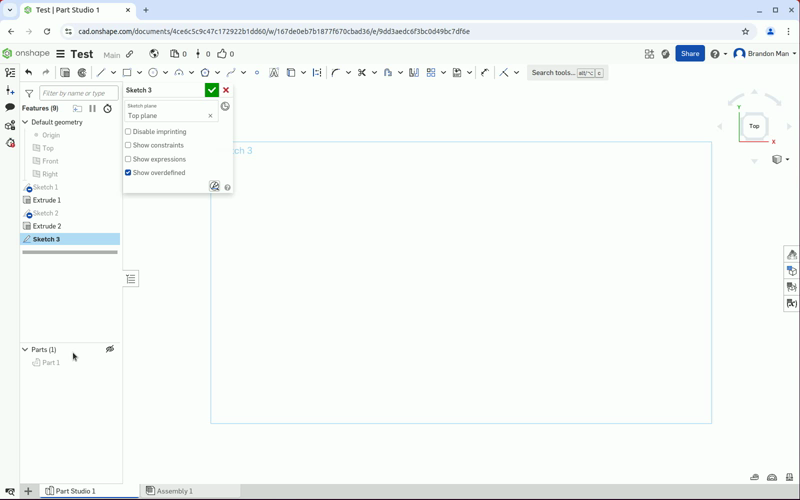
key(c)
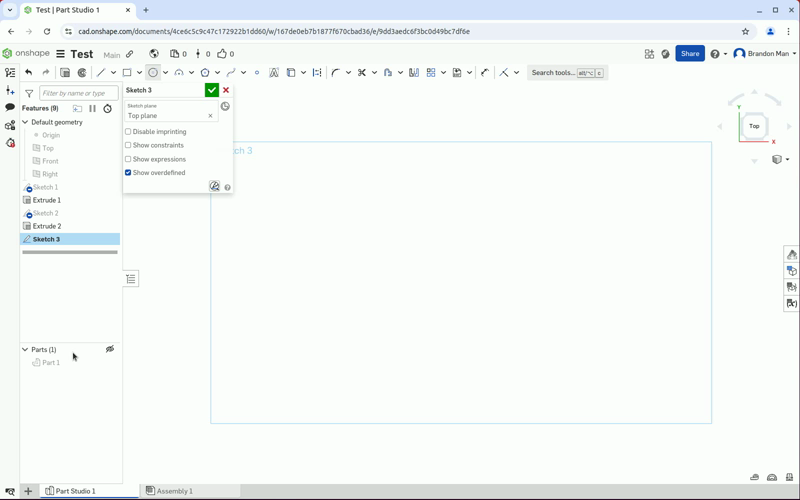
key_down(shift)
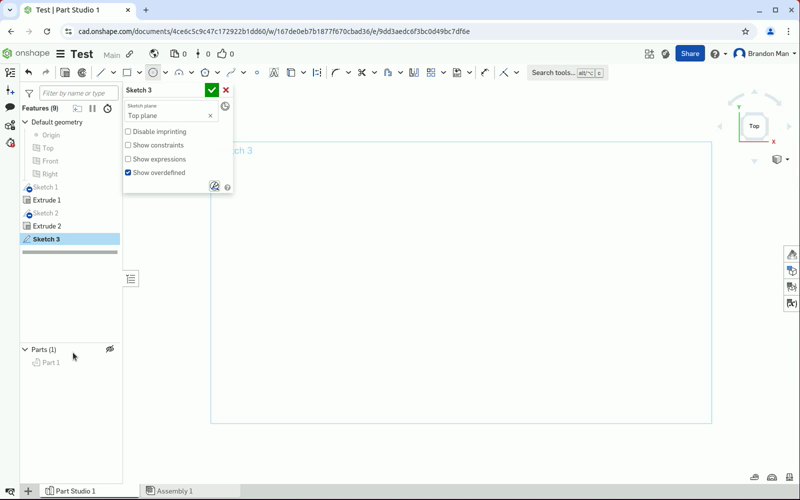
mouse_move(476, 301)
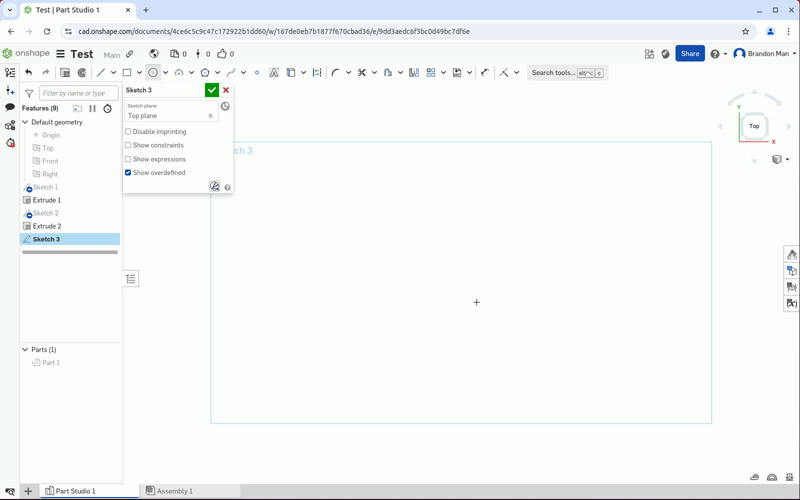
click(476, 301)
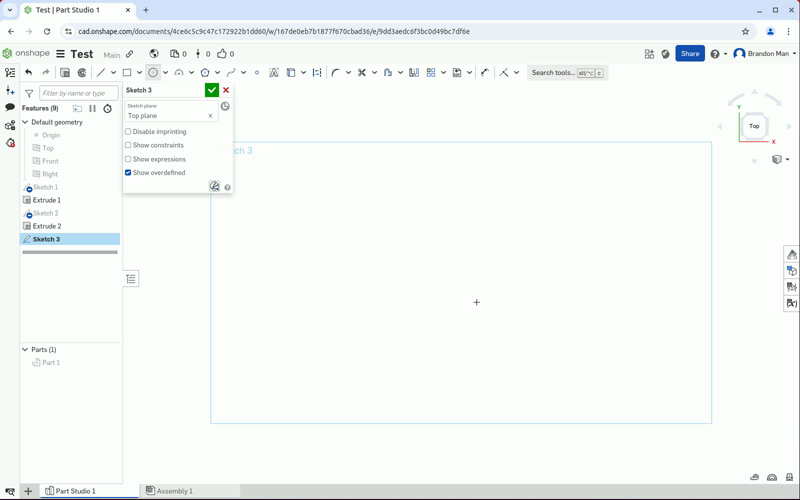
key_up(shift)
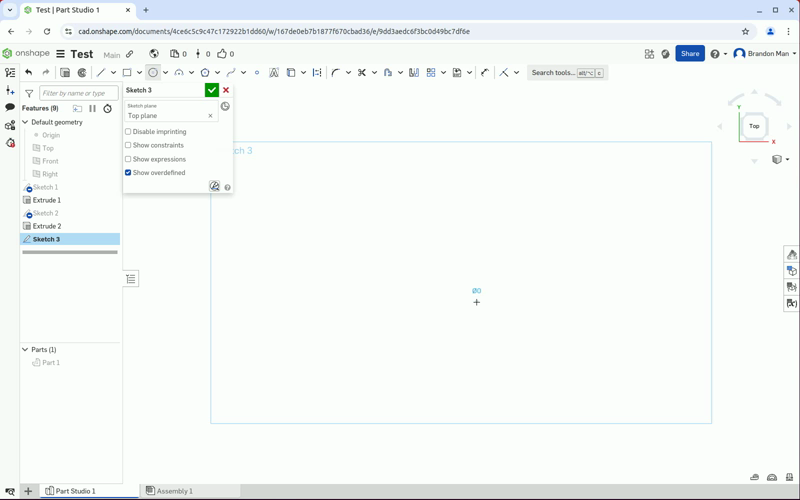
mouse_move(481, 301)
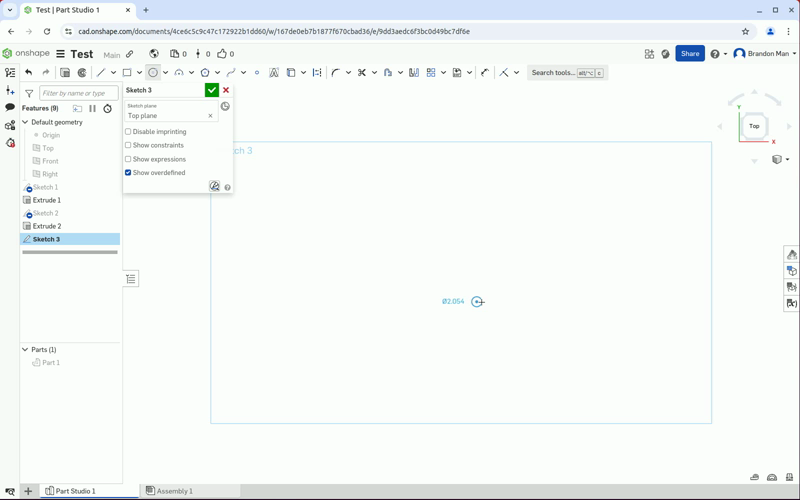
click(481, 301)
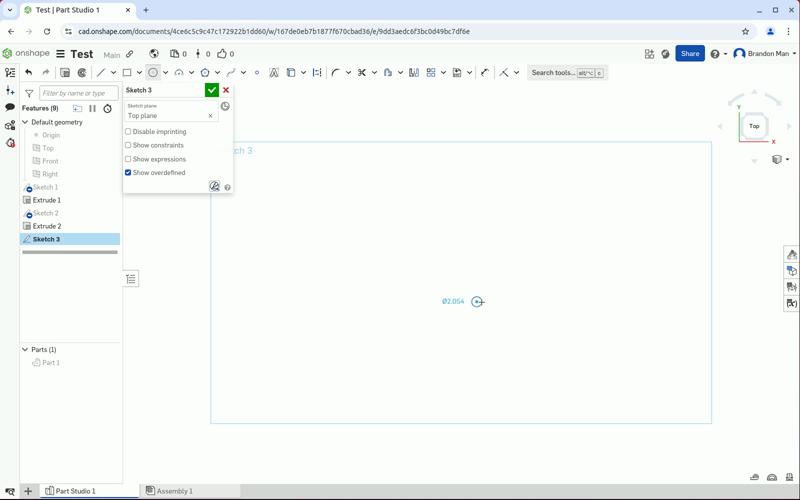
key(esc)
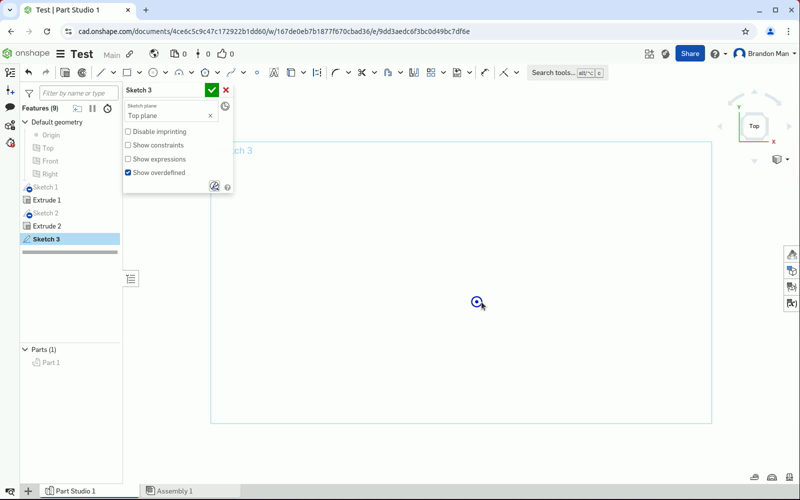
mouse_move(480, 304)
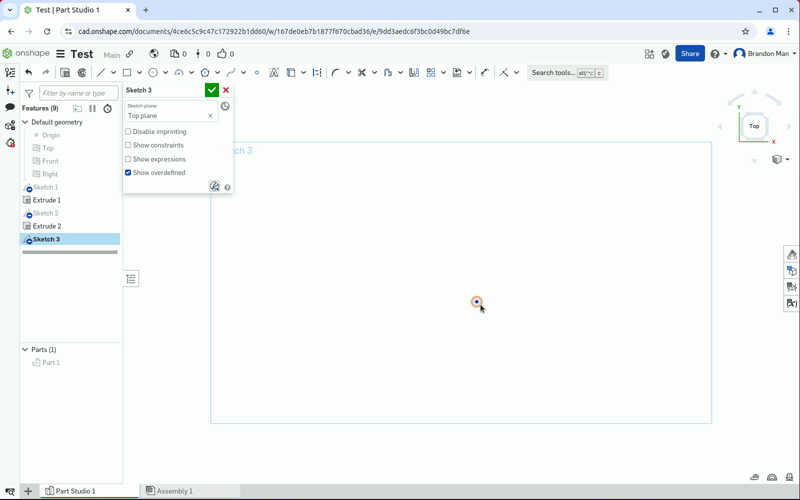
scroll(6)
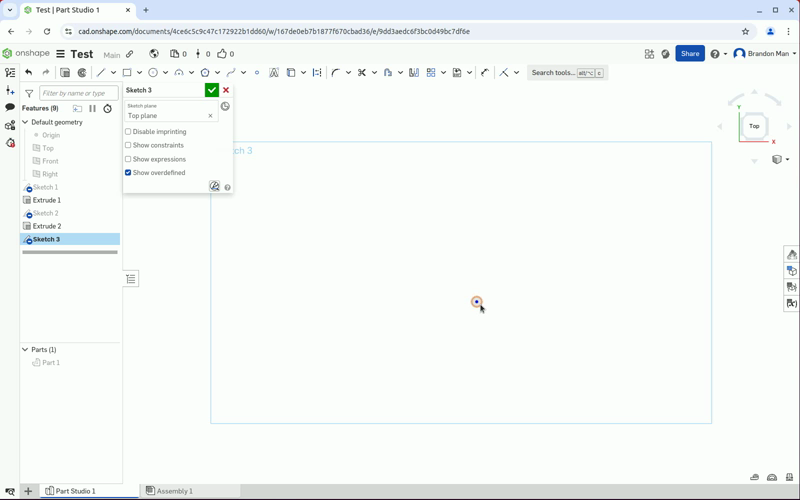
scroll(6)
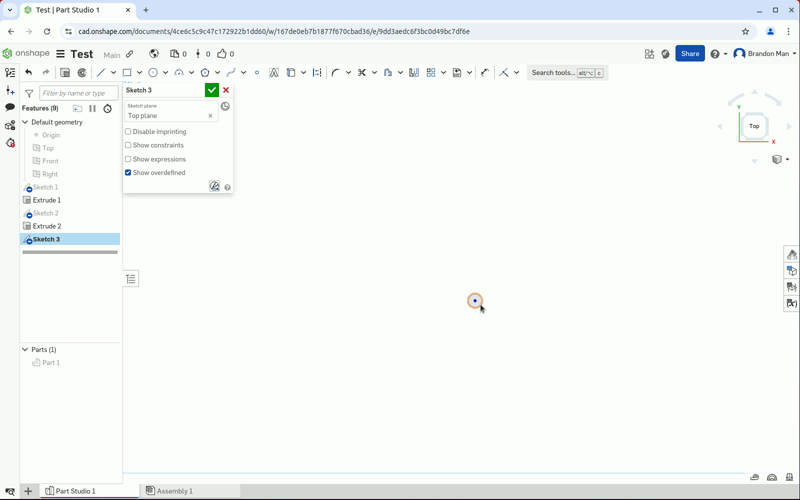
scroll(6)
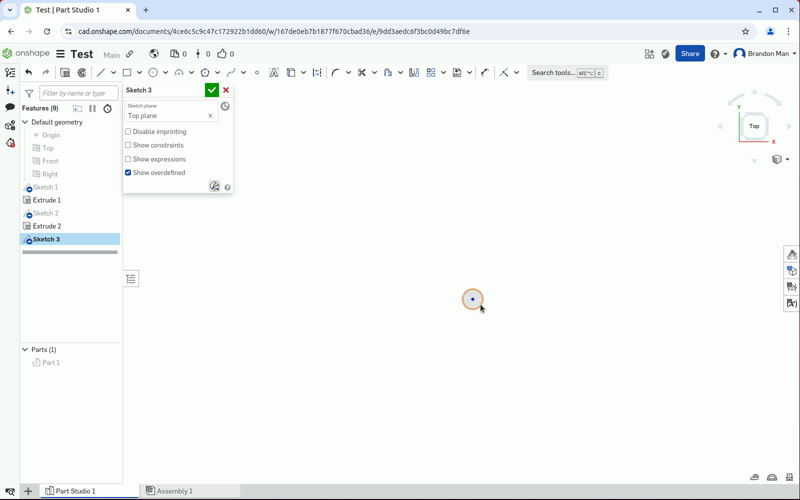
scroll(6)
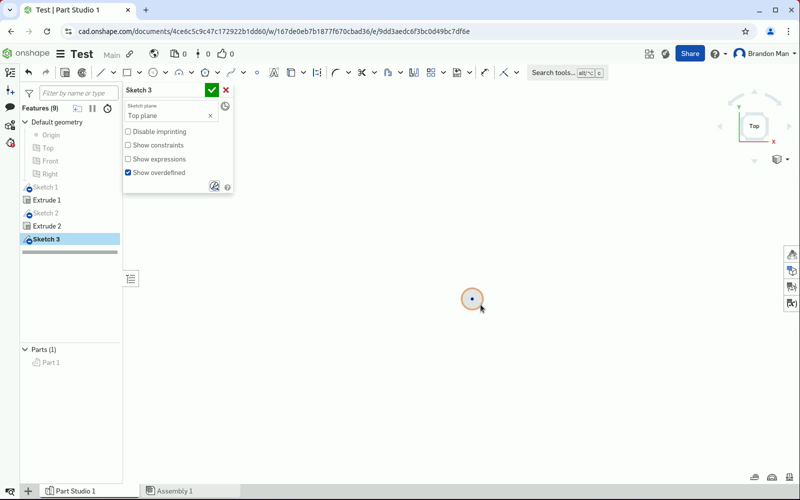
scroll(6)
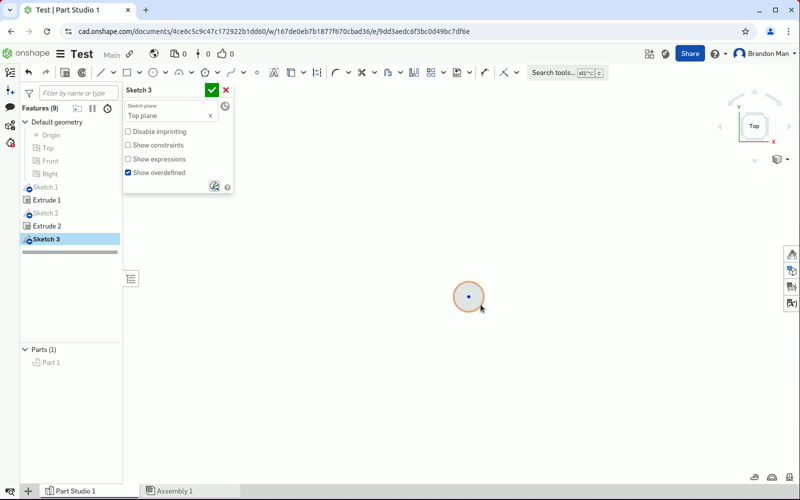
scroll(6)
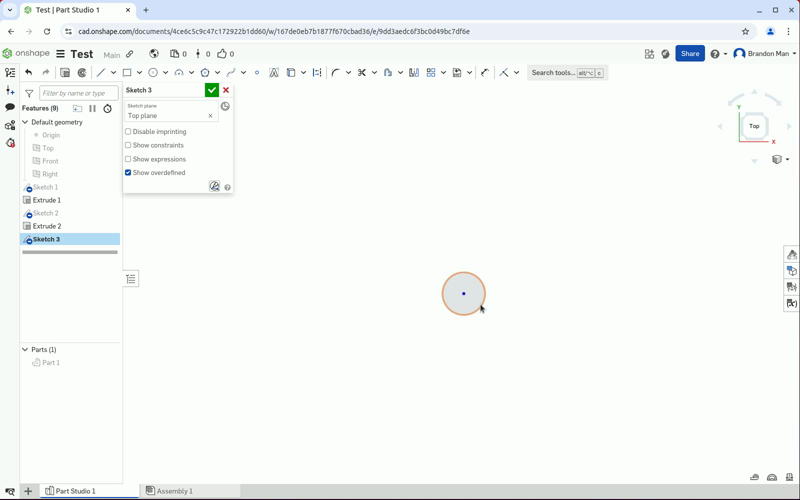
scroll(6)
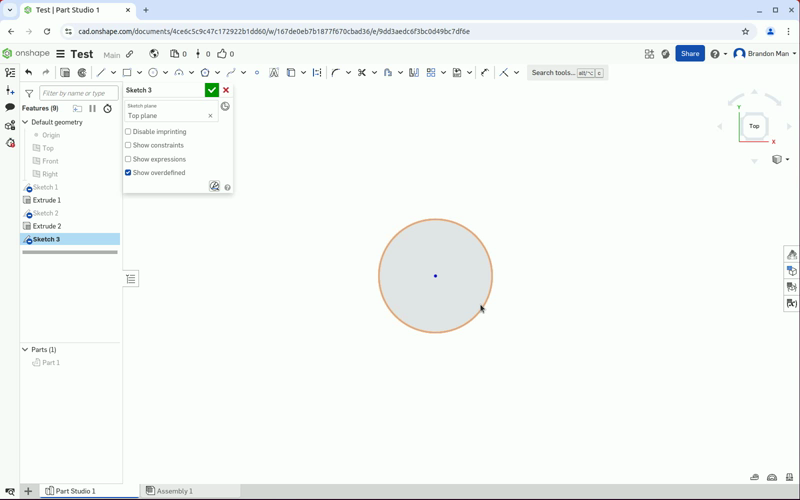
click(480, 304)
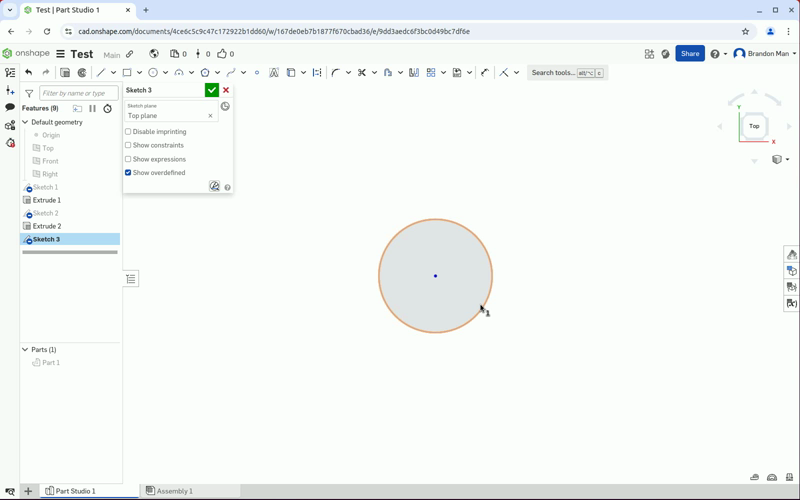
scroll(-6)
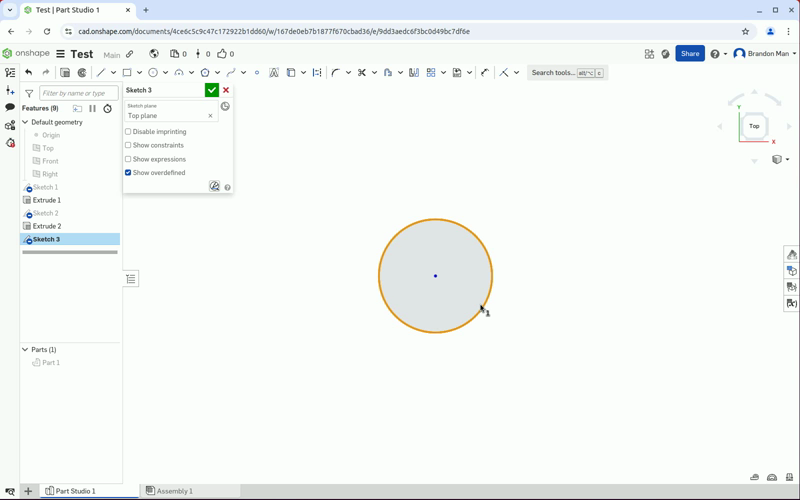
scroll(-6)
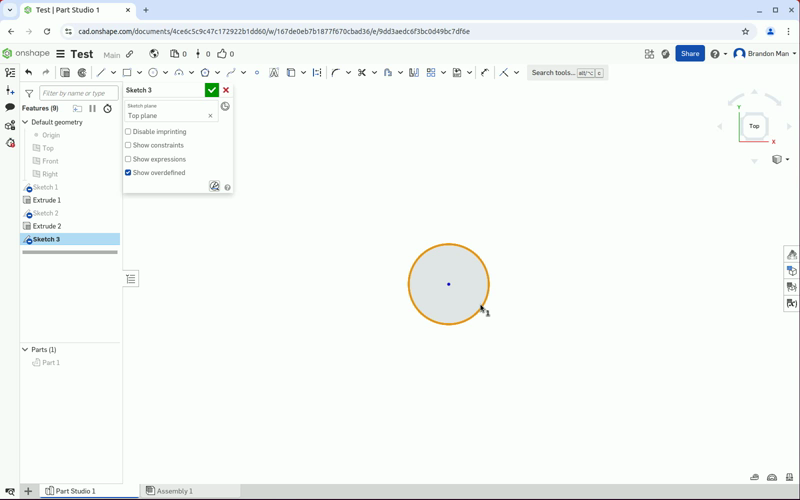
scroll(-6)
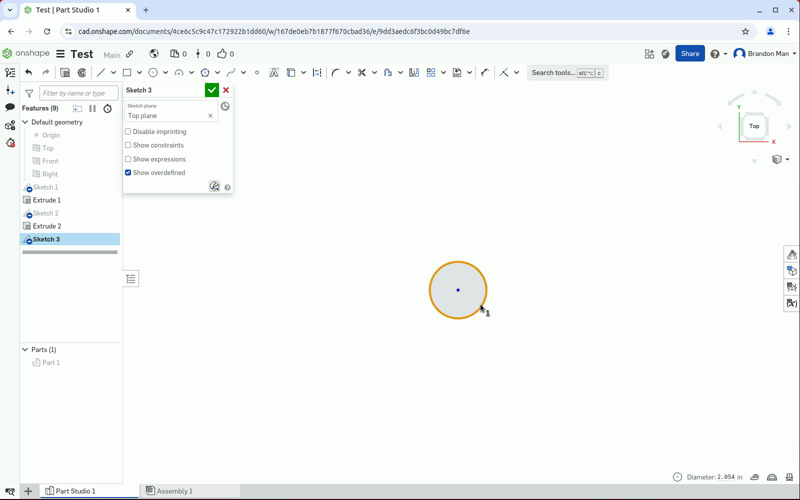
scroll(-6)
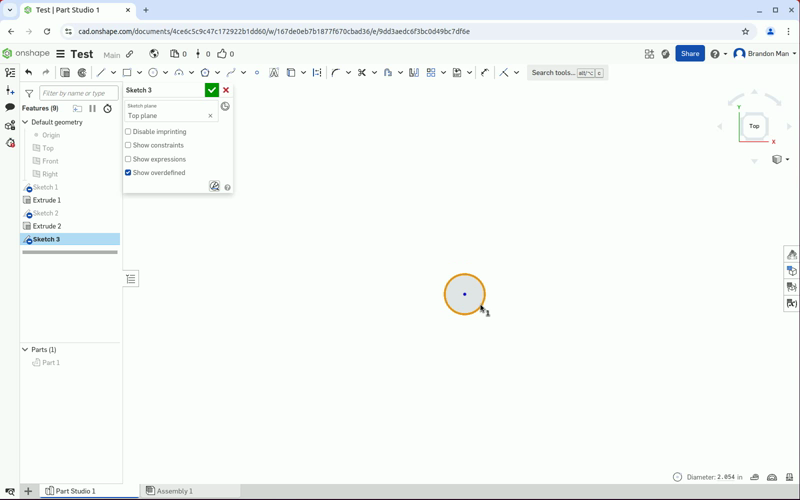
scroll(-6)
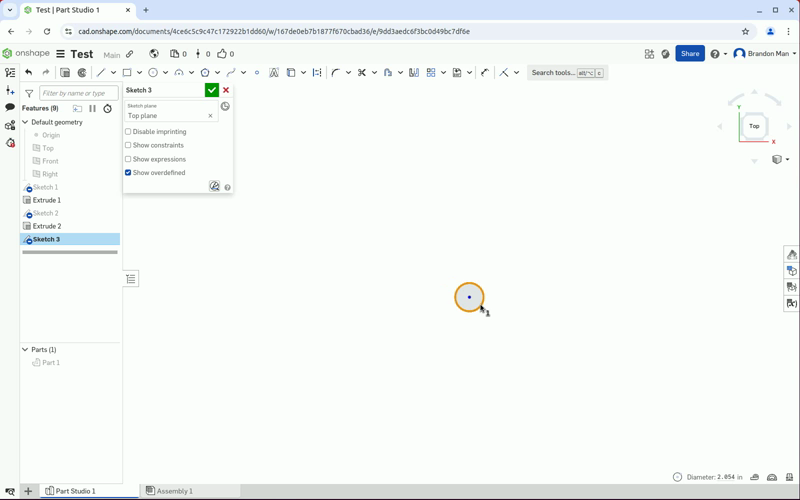
scroll(-6)
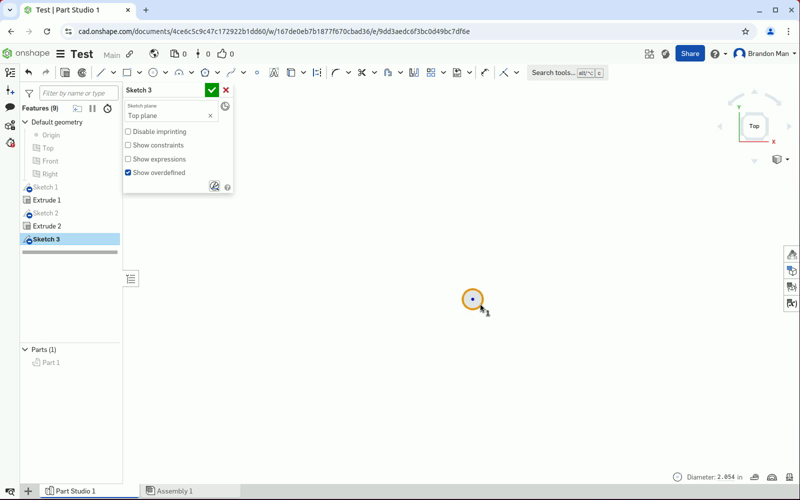
scroll(-6)
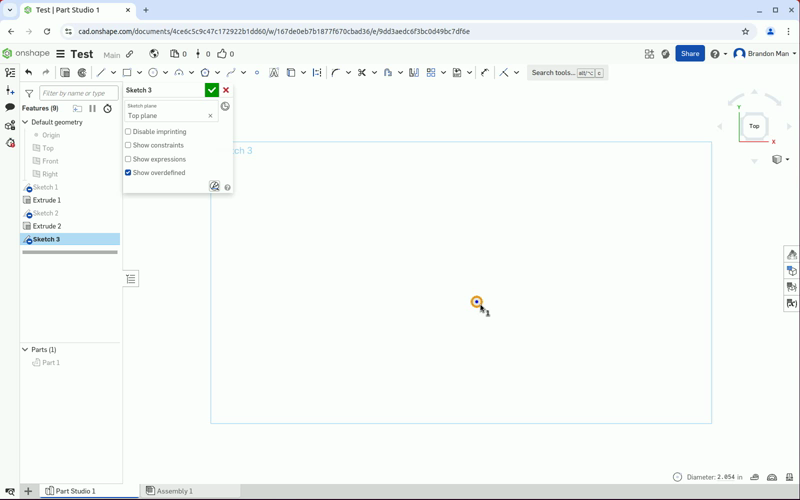
mouse_move(73, 352)
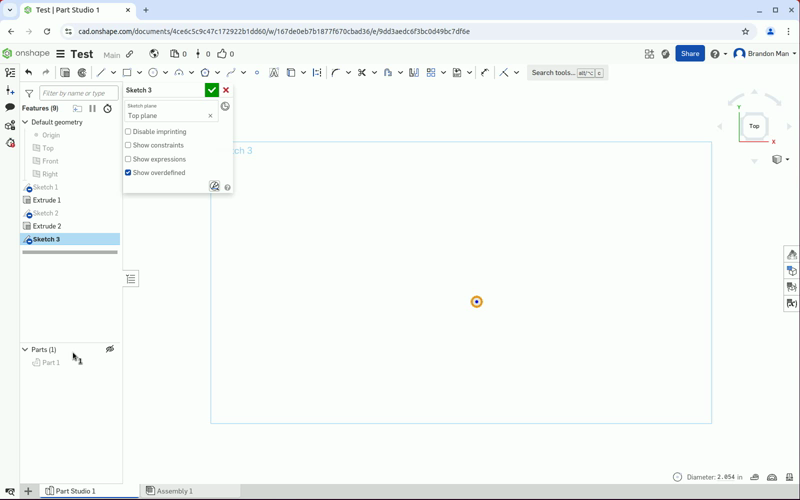
key(shift+y)
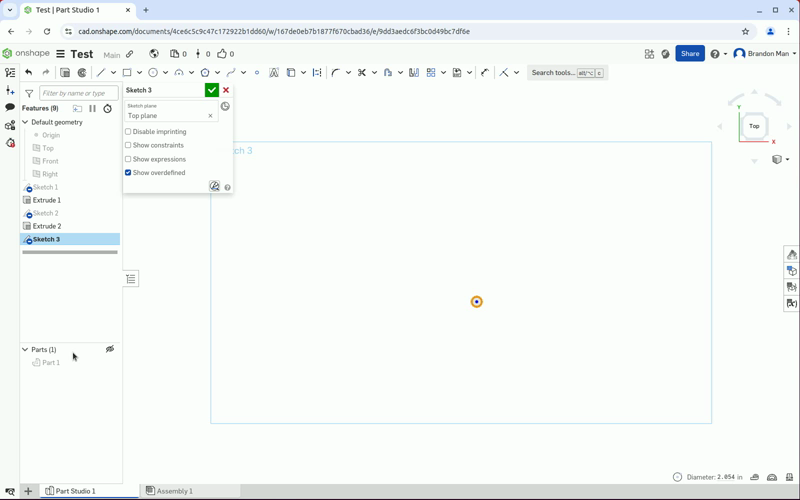
key(shift+e)
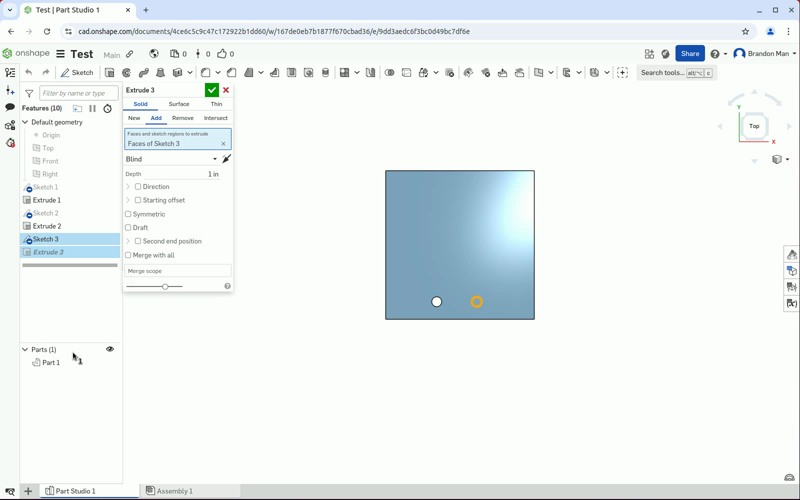
mouse_move(143, 106)
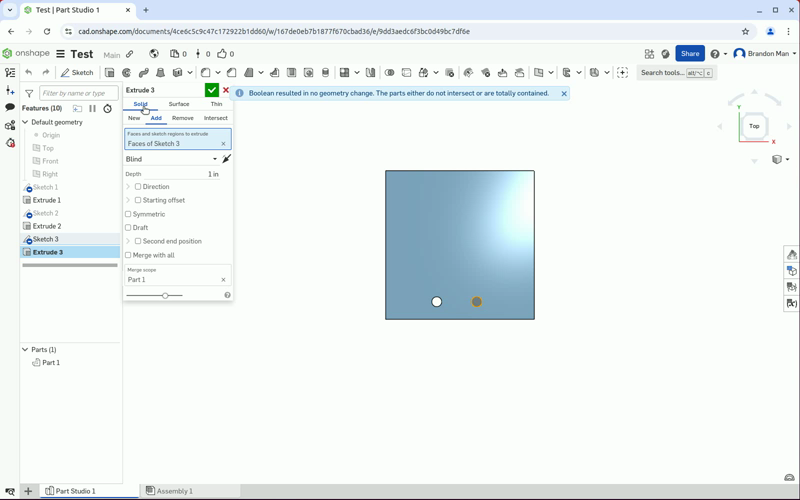
click(143, 106)
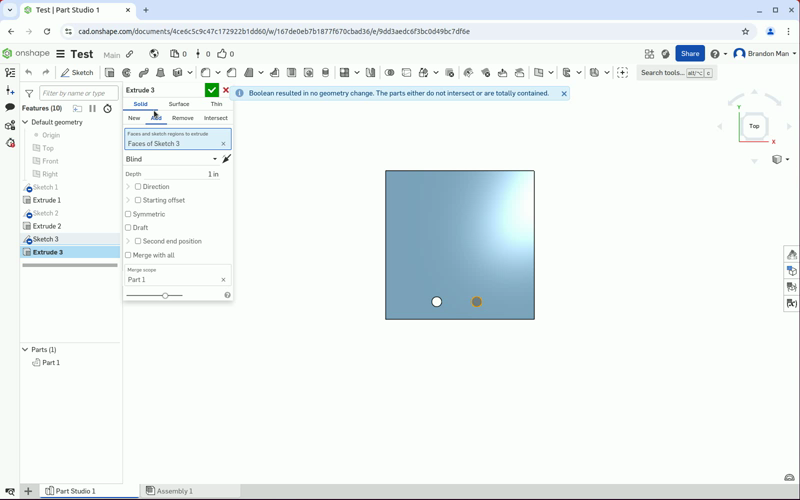
mouse_move(186, 120)
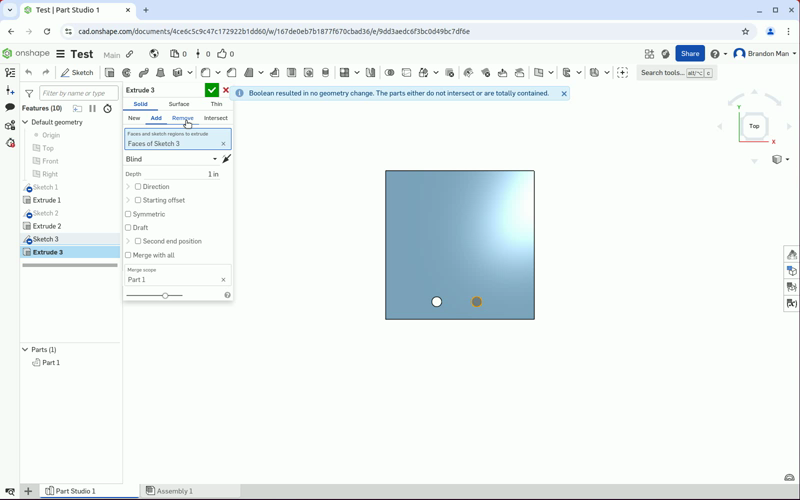
click(186, 120)
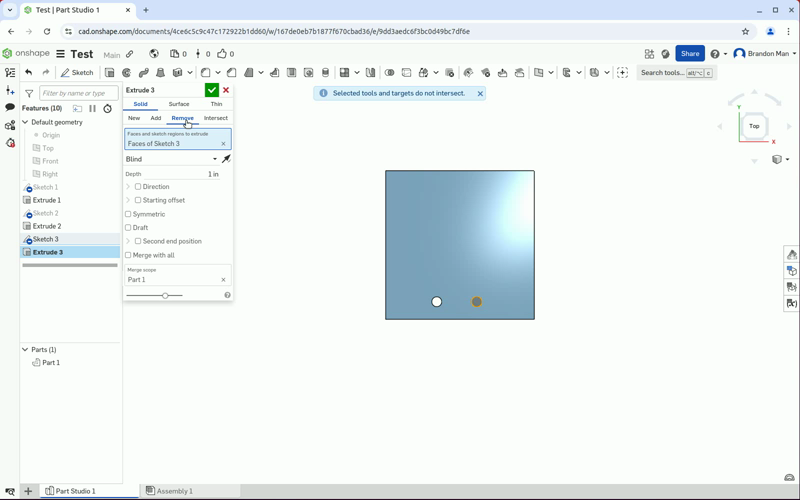
key(tab, 4)
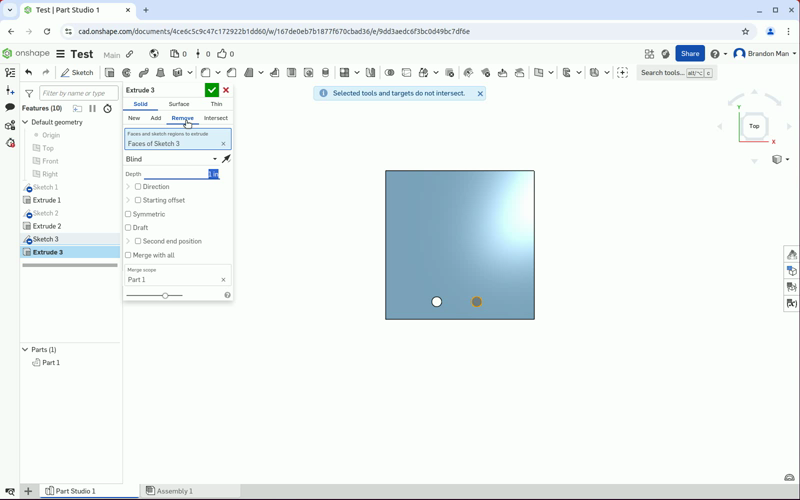
text(-26.237)
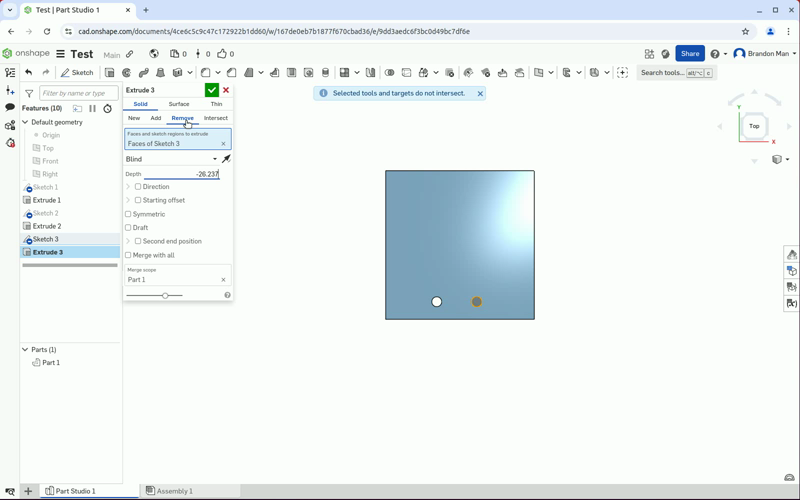
key(tab, 6)
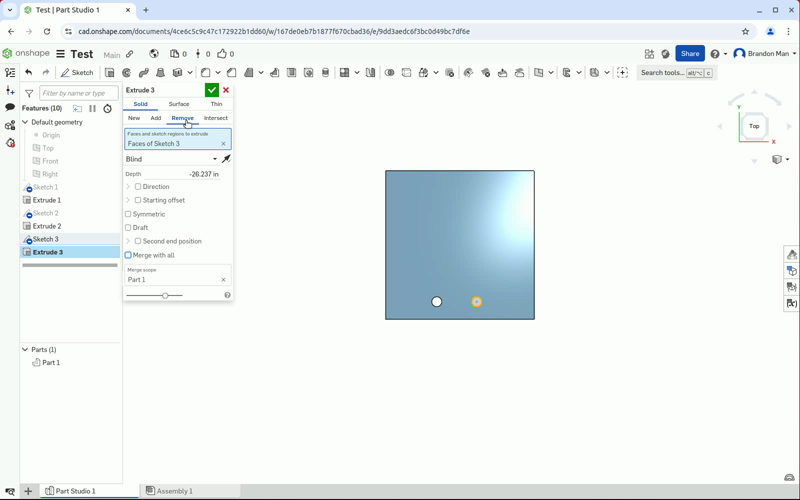
key(space)
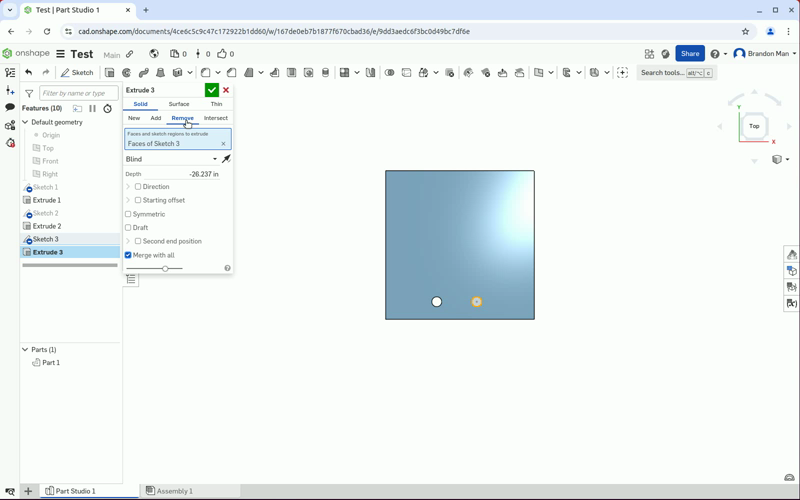
key(enter)
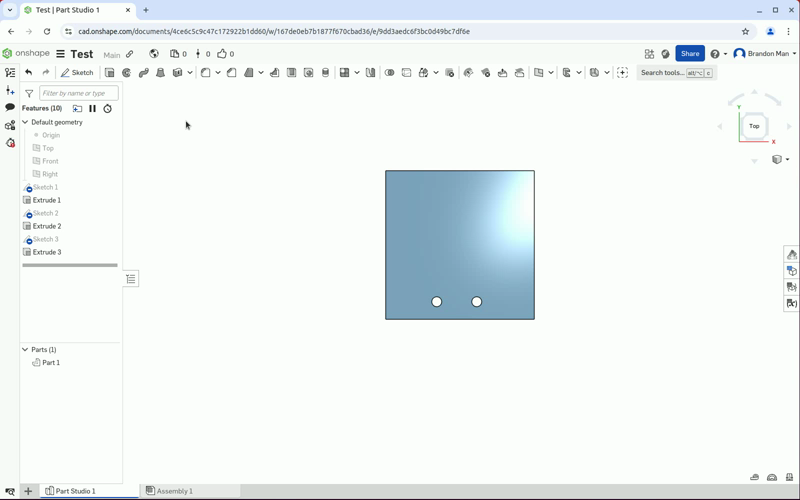
key(shift+h)
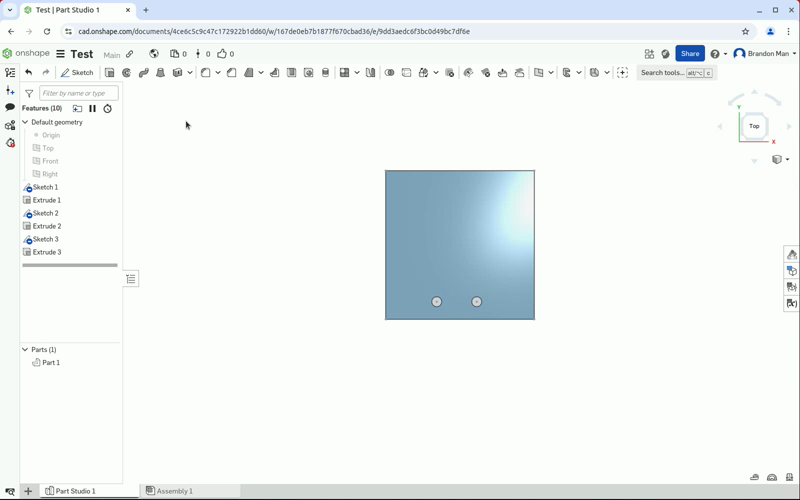
key(shift+h)
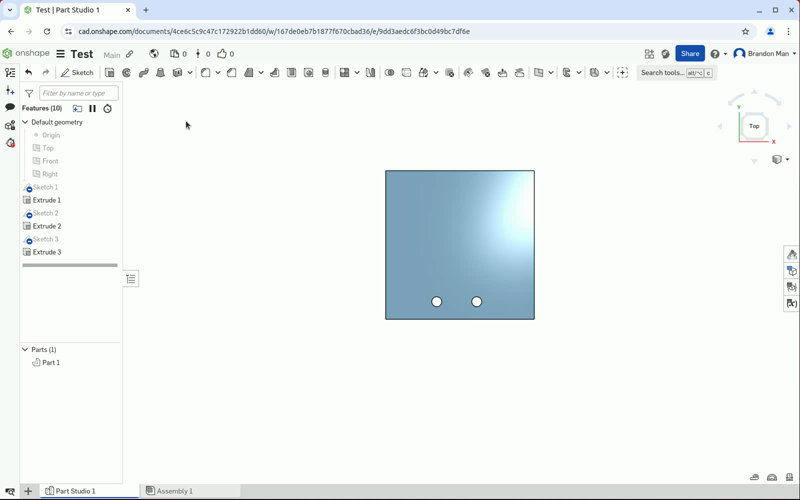
mouse_move(73, 189)
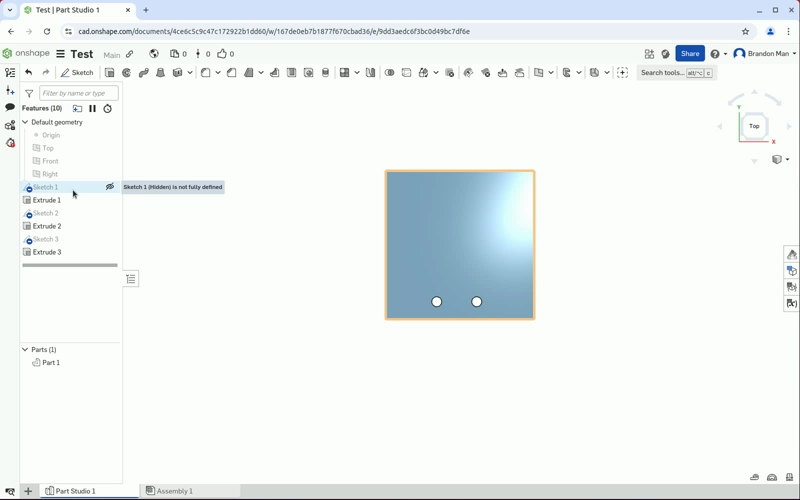
click(73, 189)
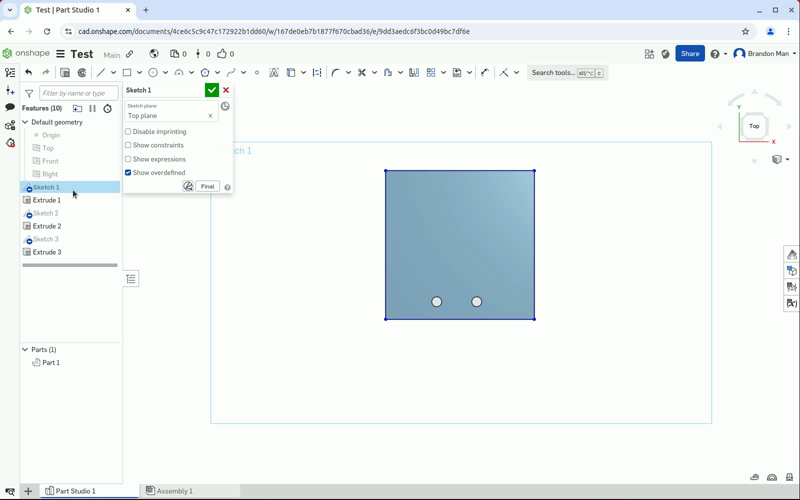
mouse_move(229, 92)
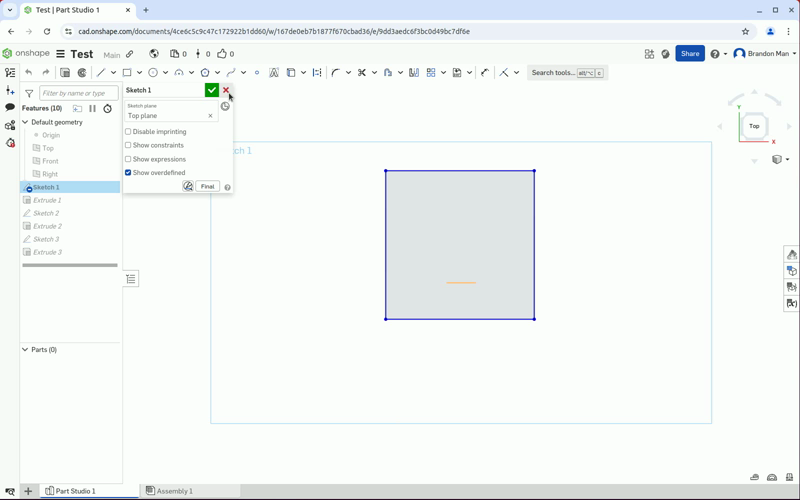
click(229, 92)
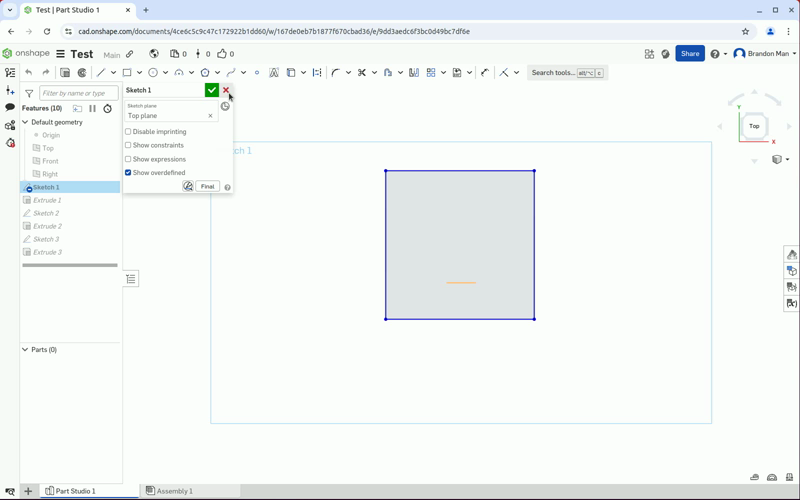
key(shift+s)
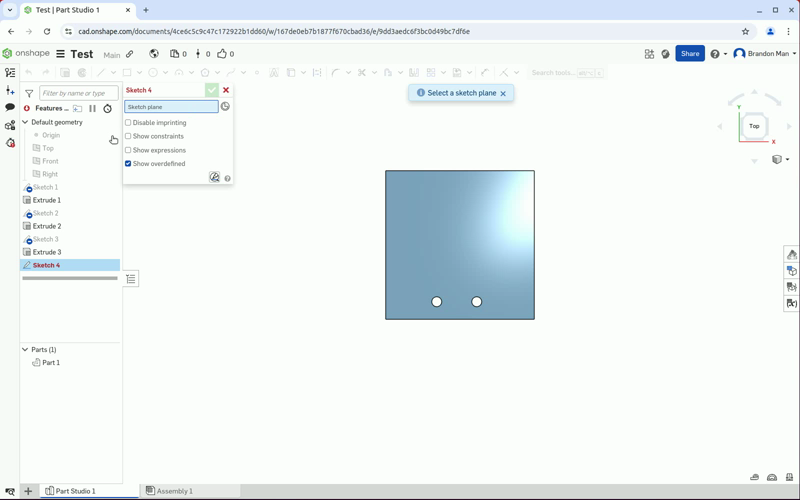
mouse_move(73, 150)
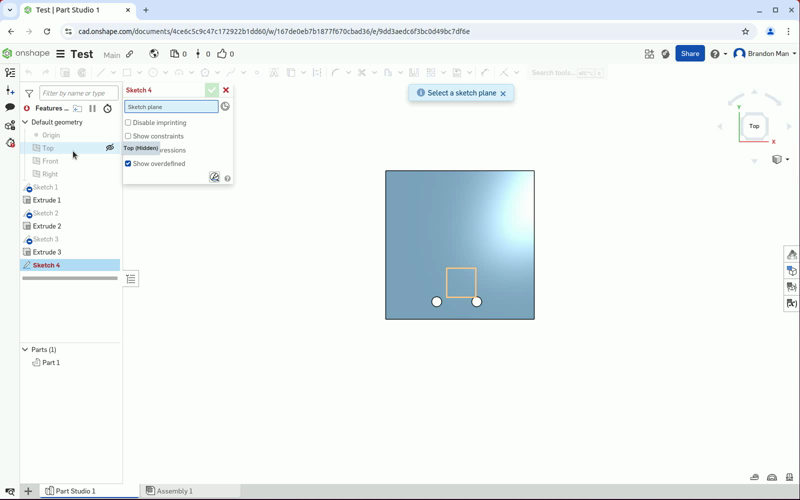
click(73, 150)
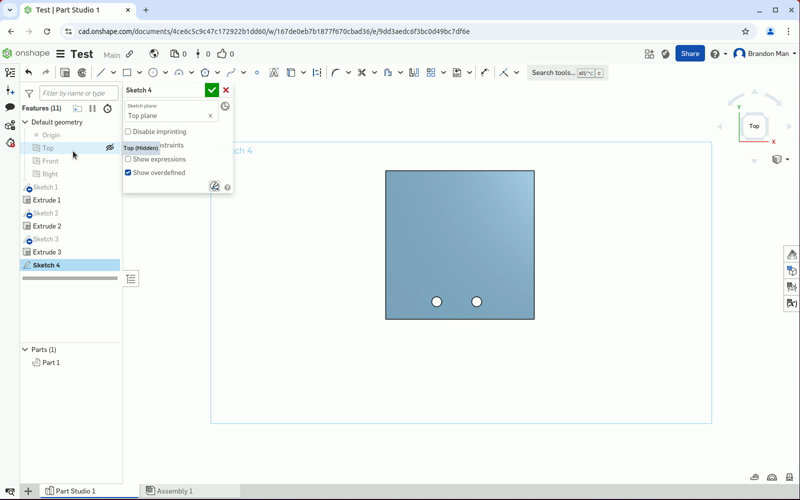
mouse_move(73, 352)
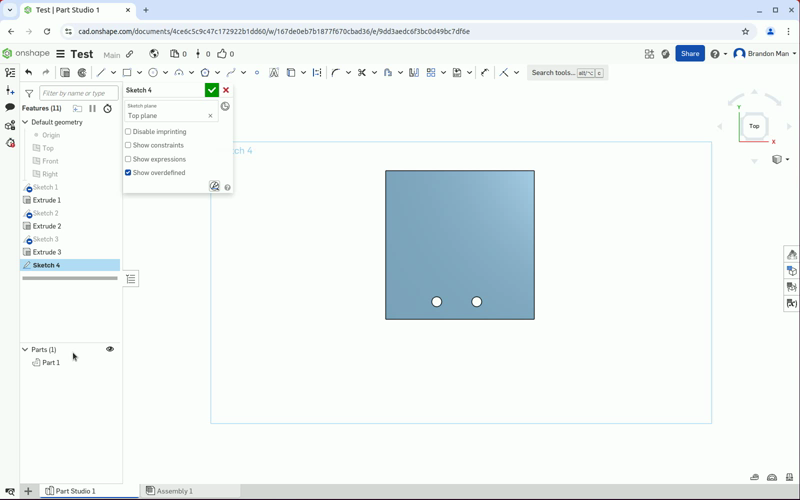
key(y)
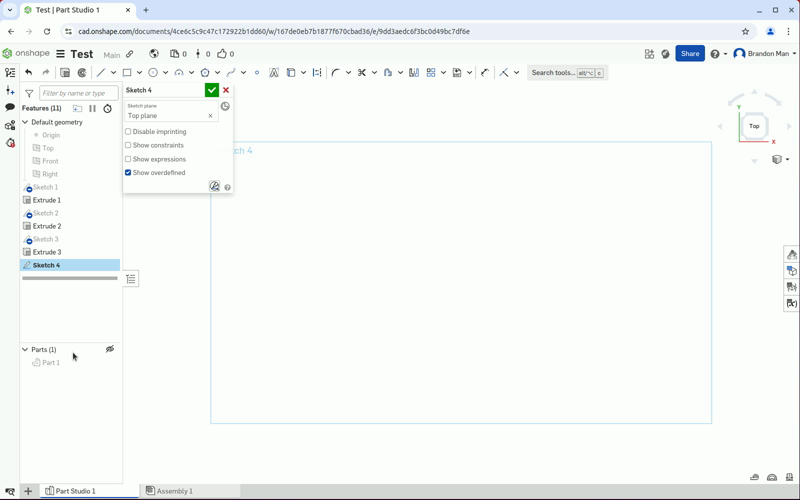
key(c)
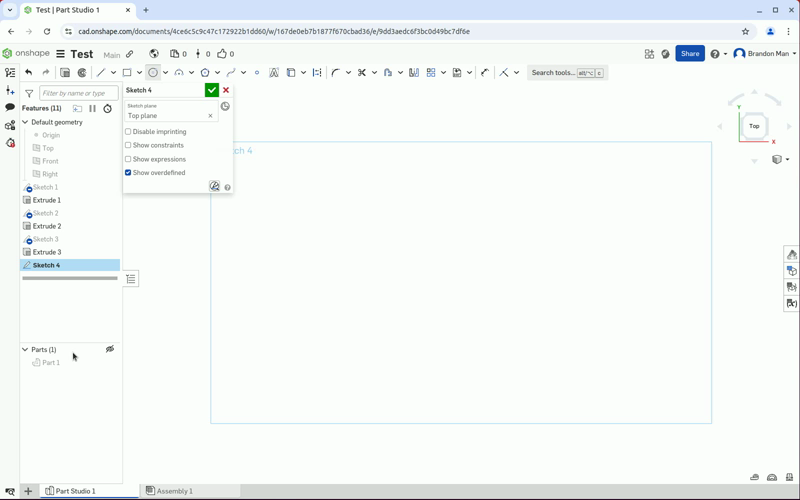
key_down(shift)
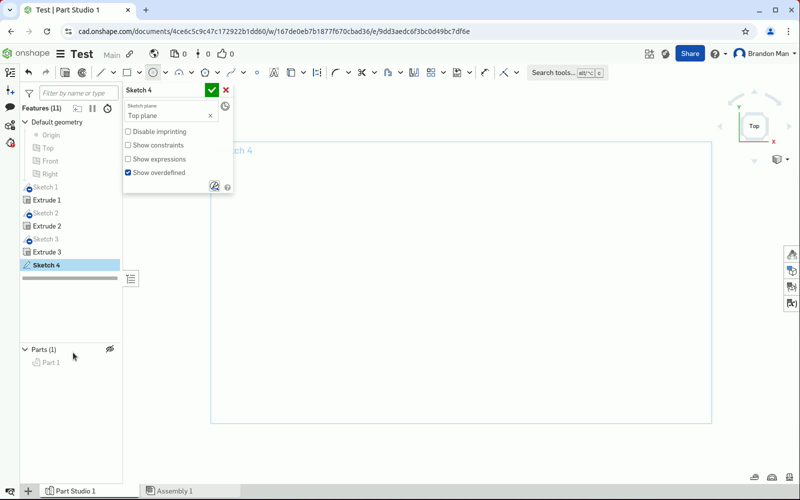
mouse_move(473, 187)
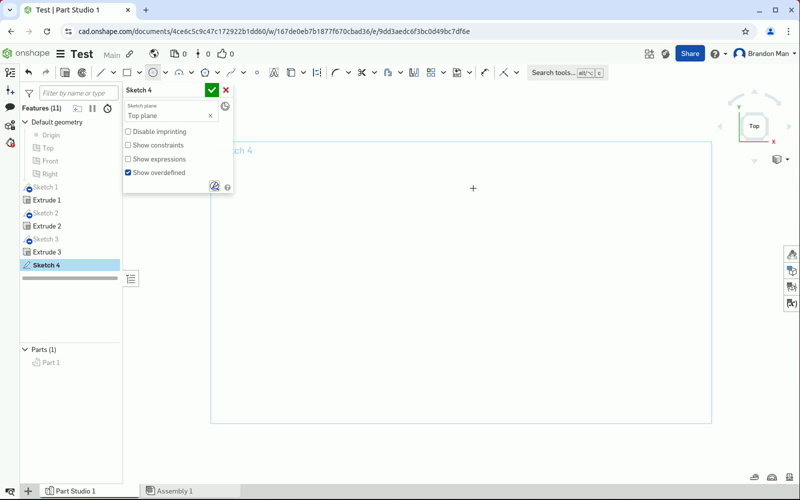
click(473, 187)
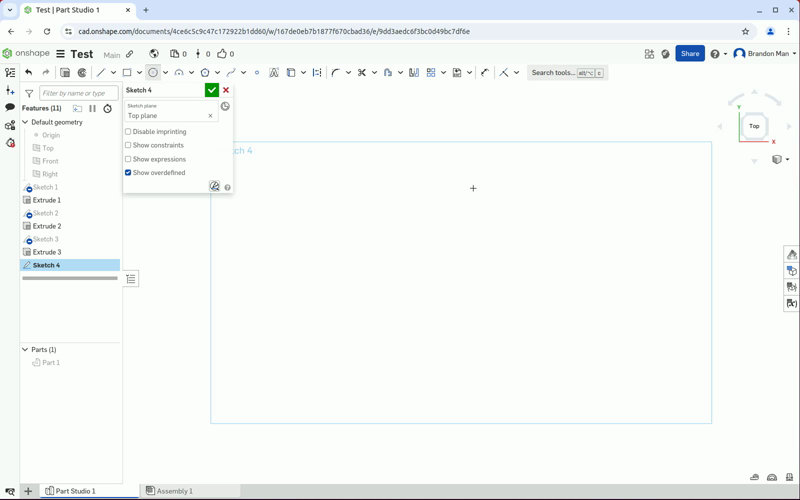
key_up(shift)
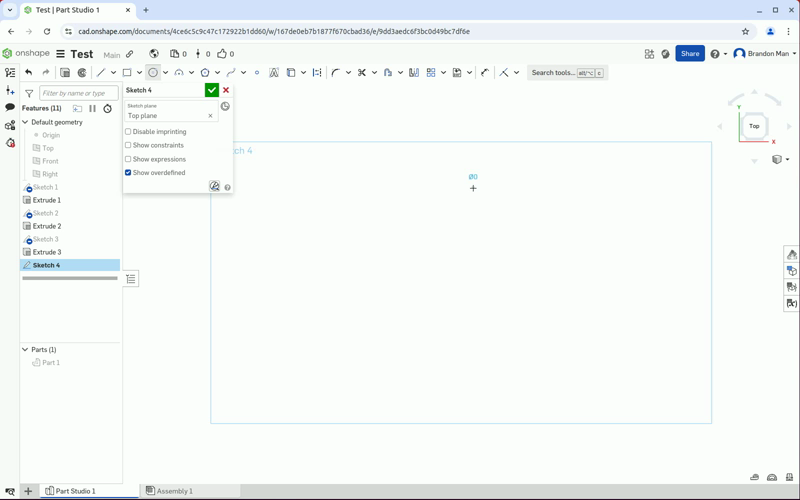
mouse_move(478, 187)
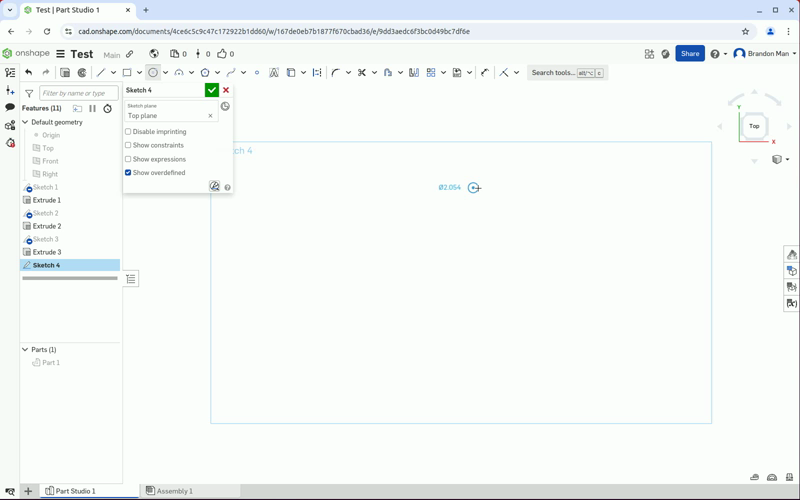
click(478, 187)
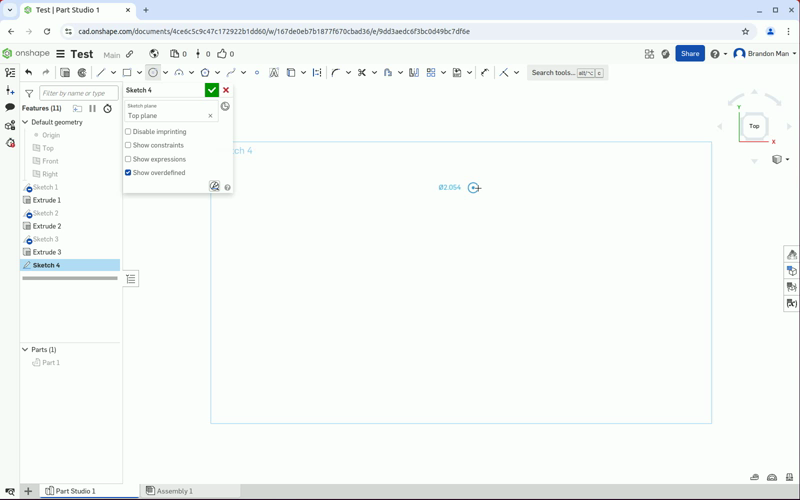
key(esc)
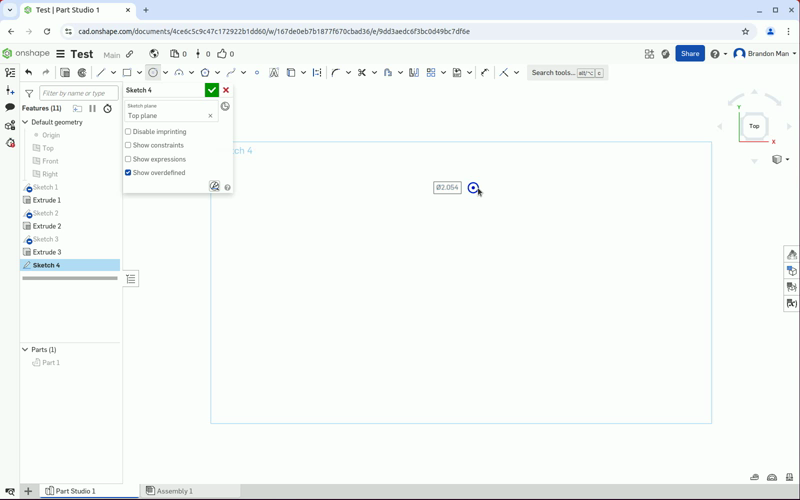
mouse_move(472, 190)
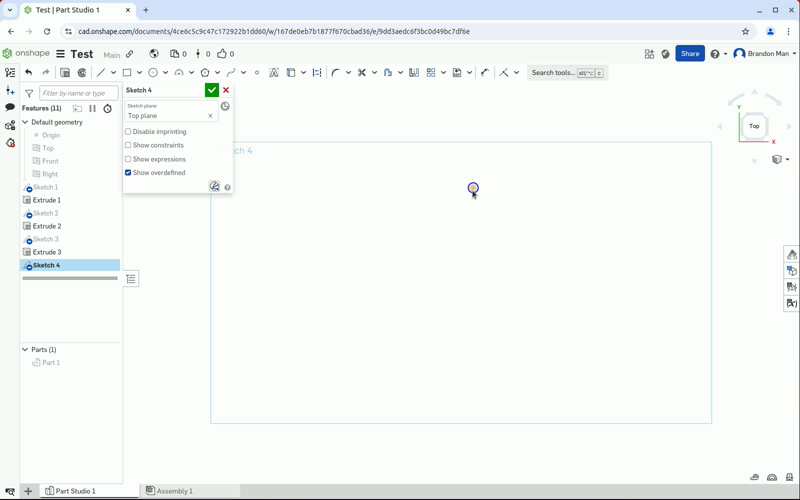
scroll(6)
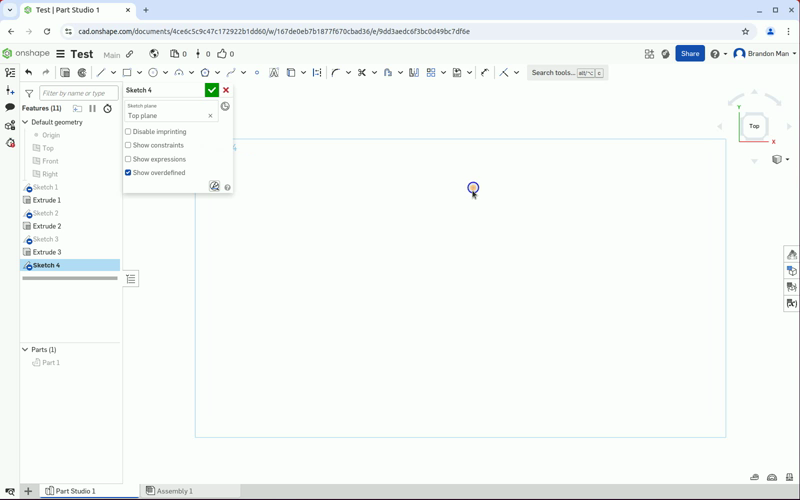
scroll(6)
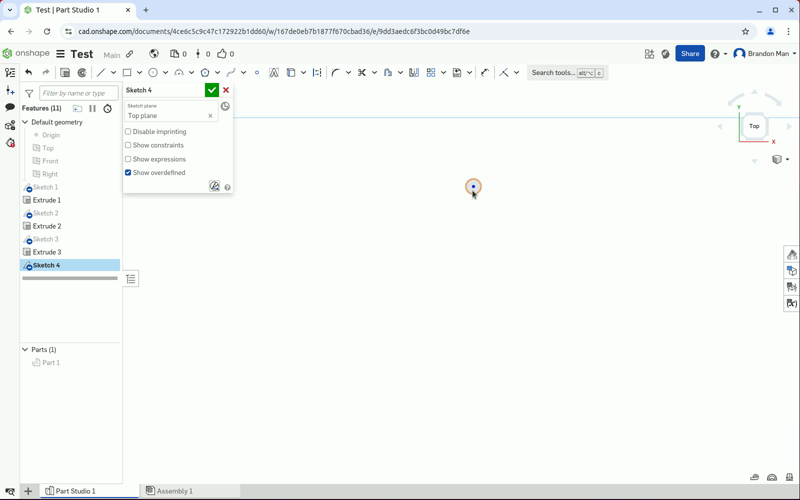
scroll(6)
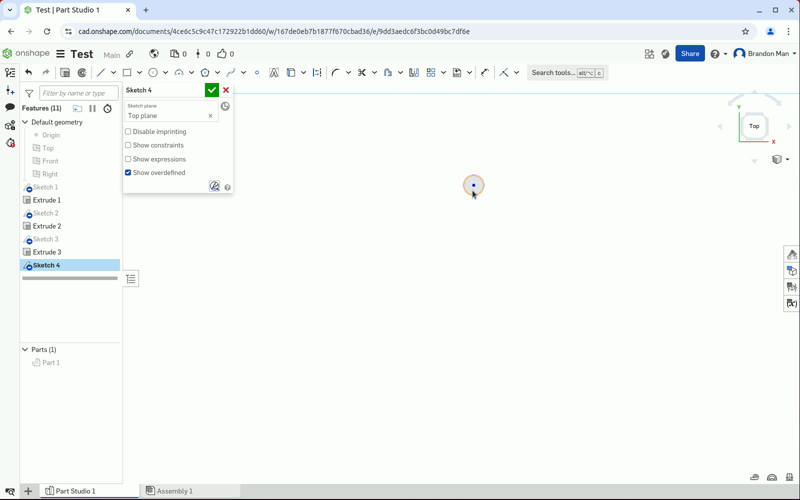
scroll(6)
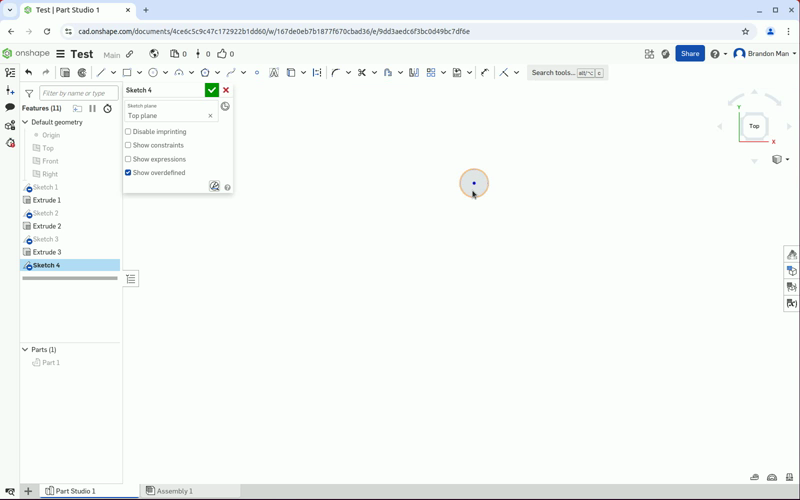
scroll(6)
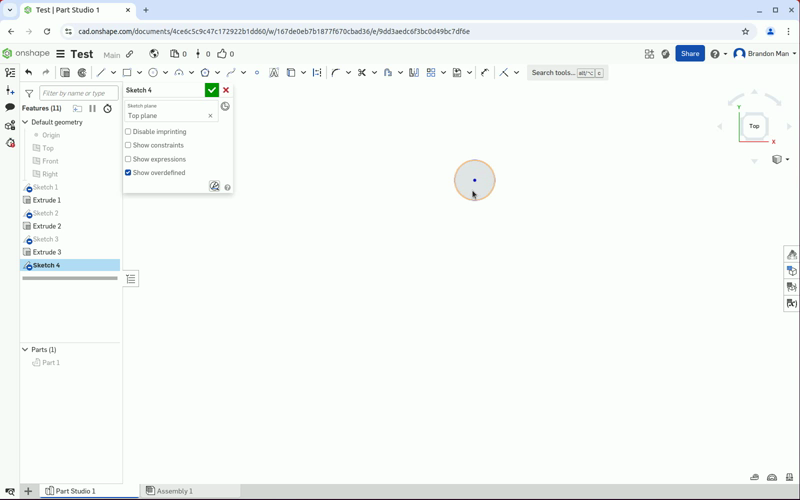
scroll(6)
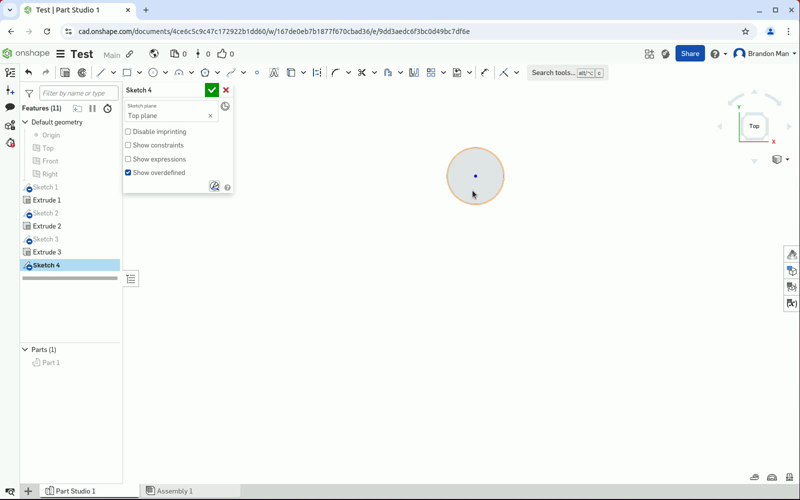
scroll(6)
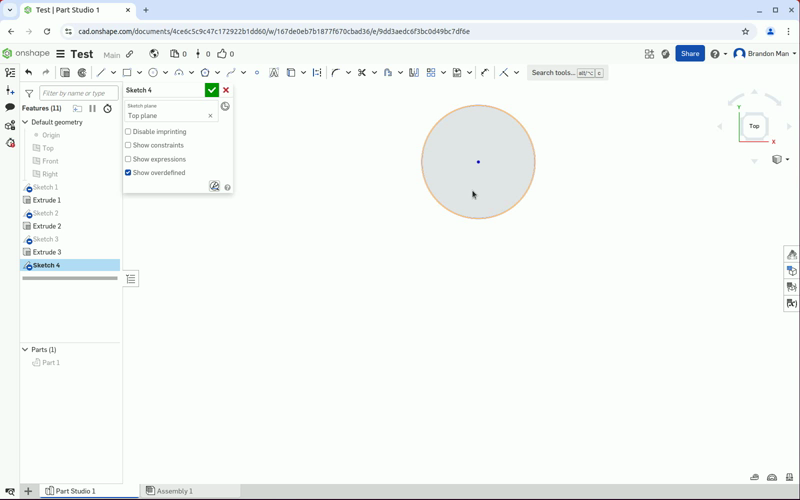
click(472, 190)
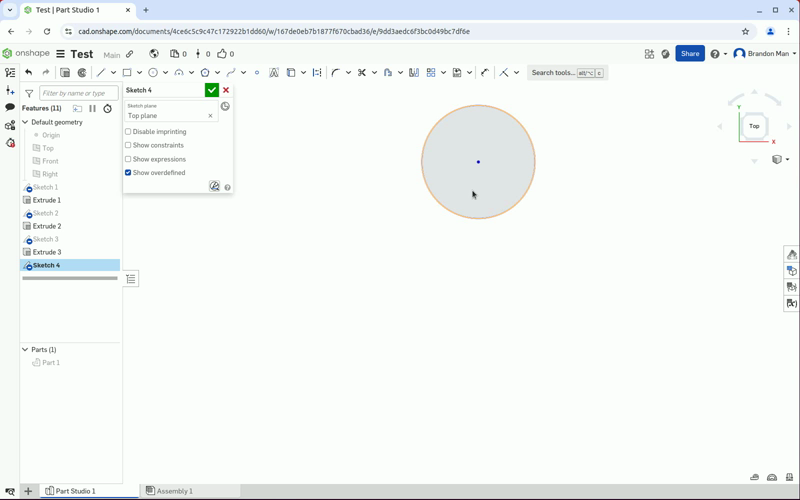
scroll(-6)
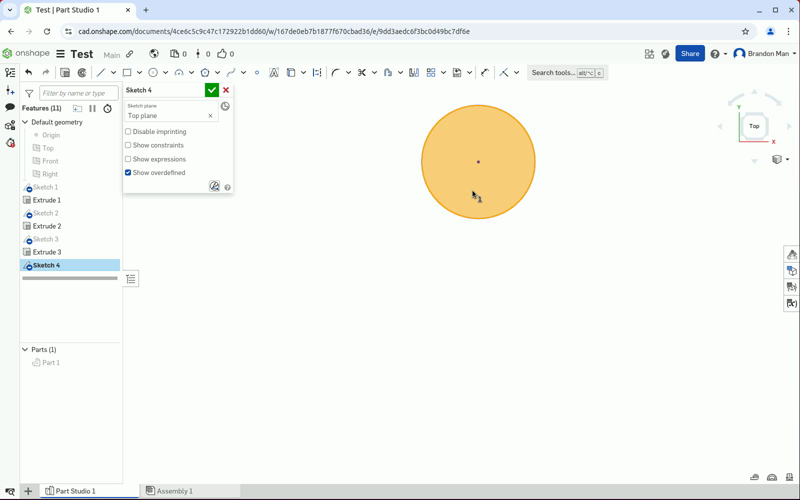
scroll(-6)
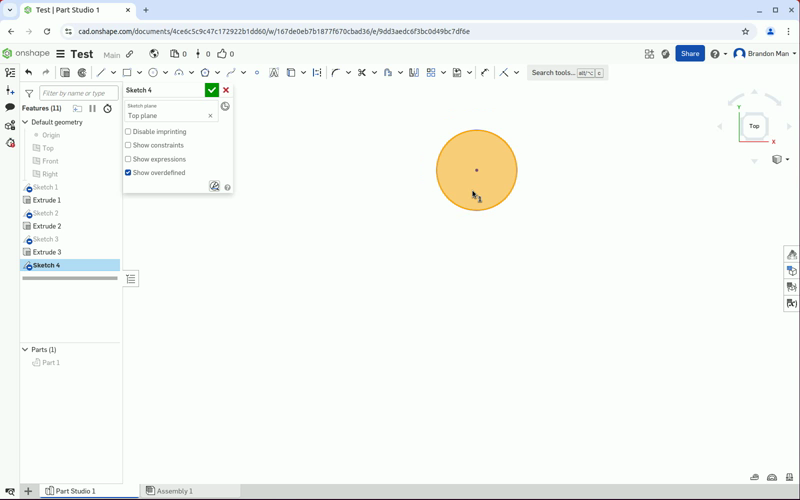
scroll(-6)
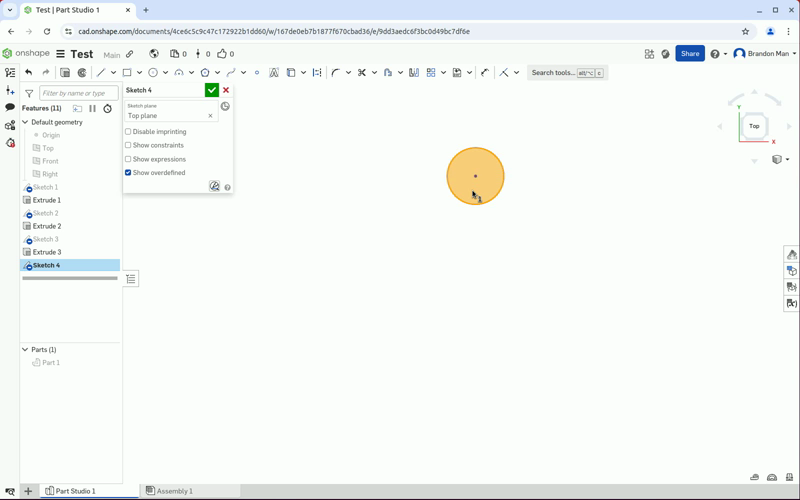
scroll(-6)
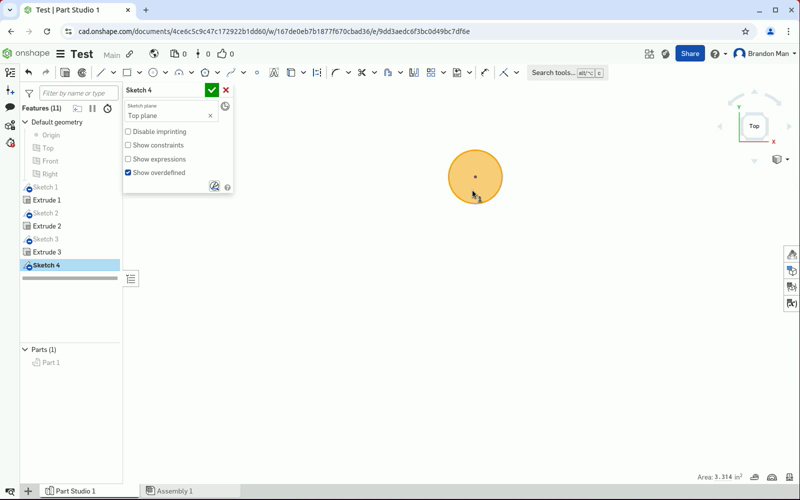
scroll(-6)
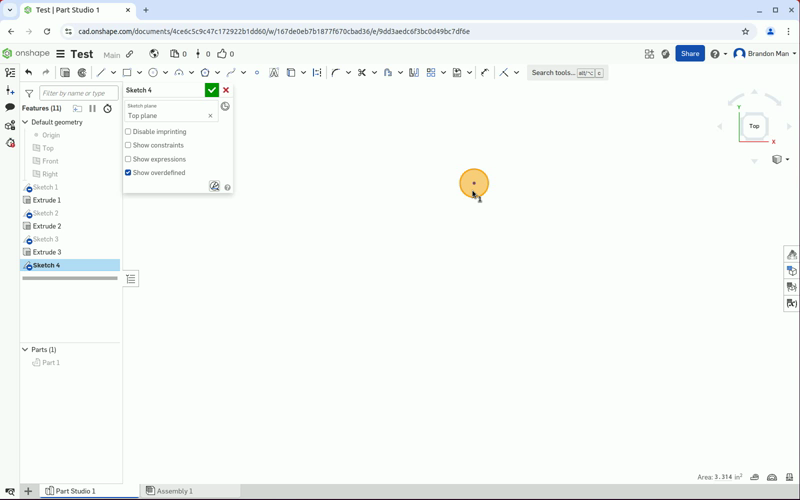
scroll(-6)
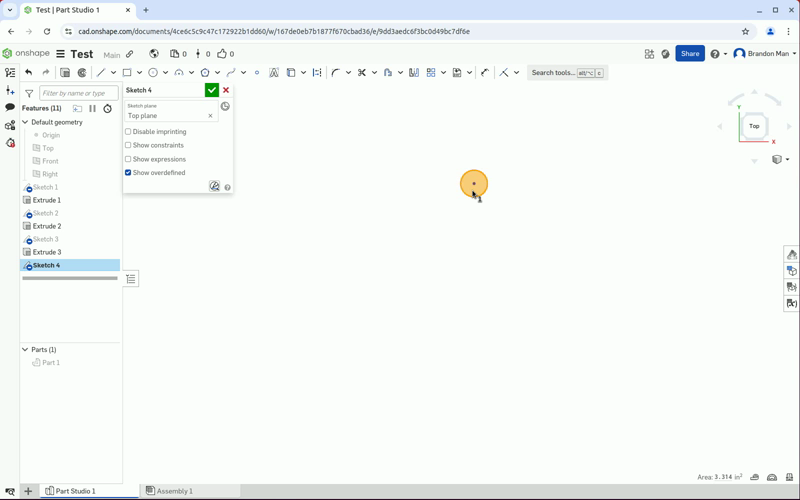
scroll(-6)
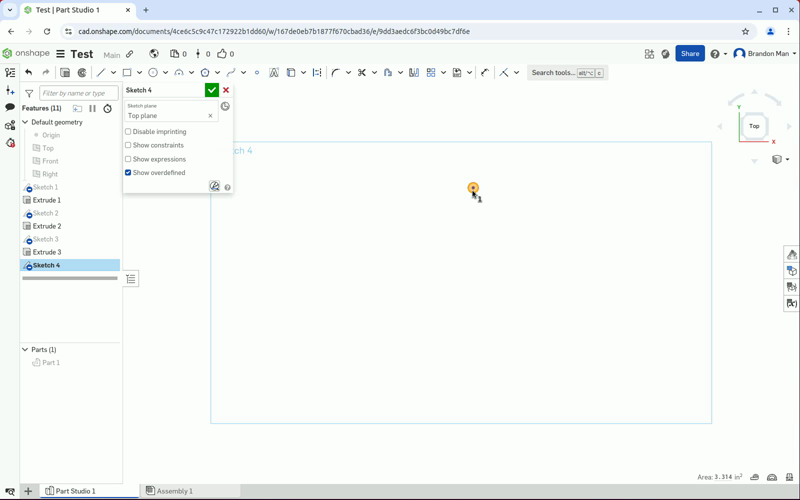
mouse_move(73, 352)
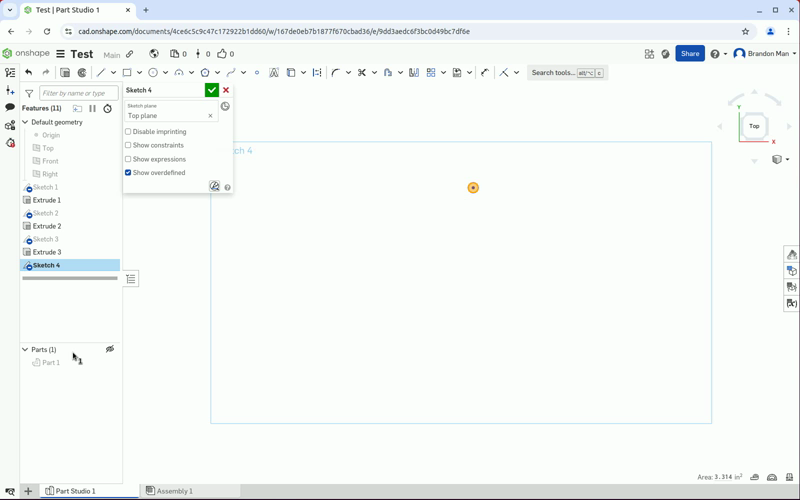
key(shift+y)
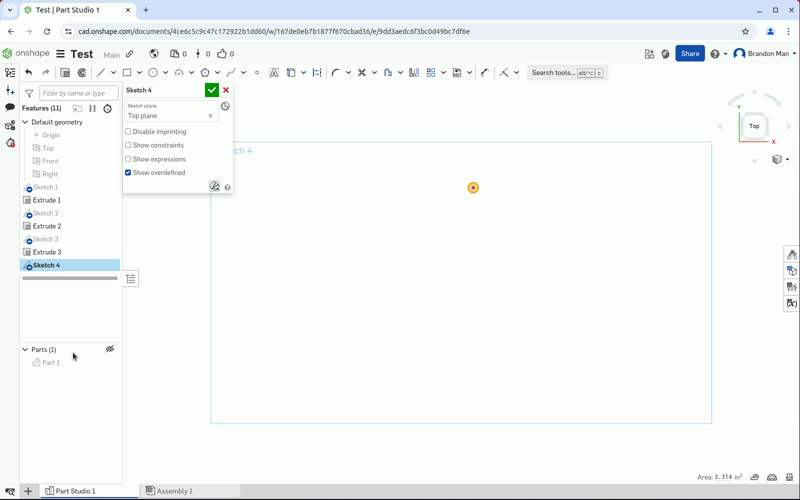
key(shift+e)
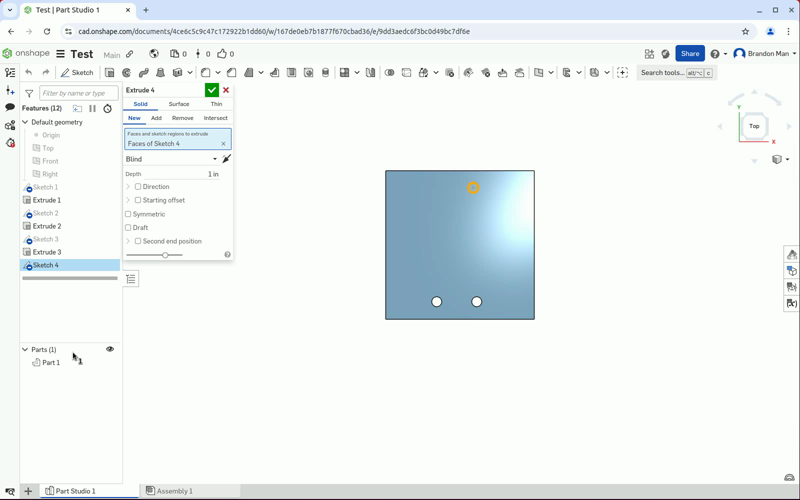
mouse_move(143, 106)
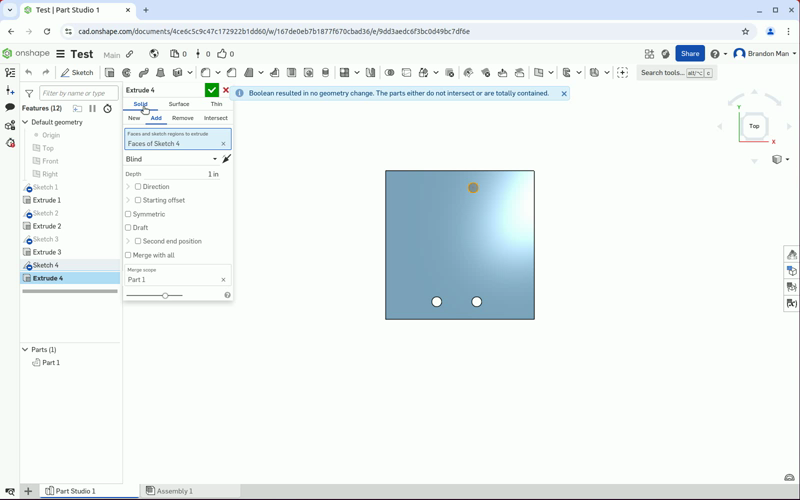
click(143, 106)
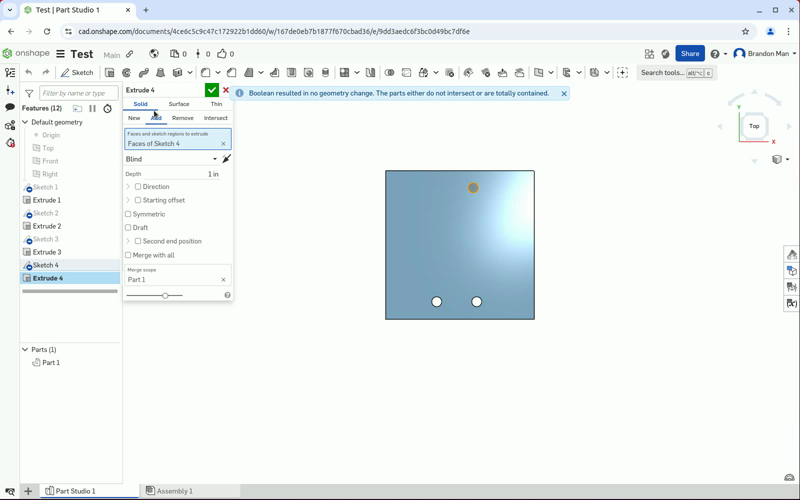
mouse_move(186, 120)
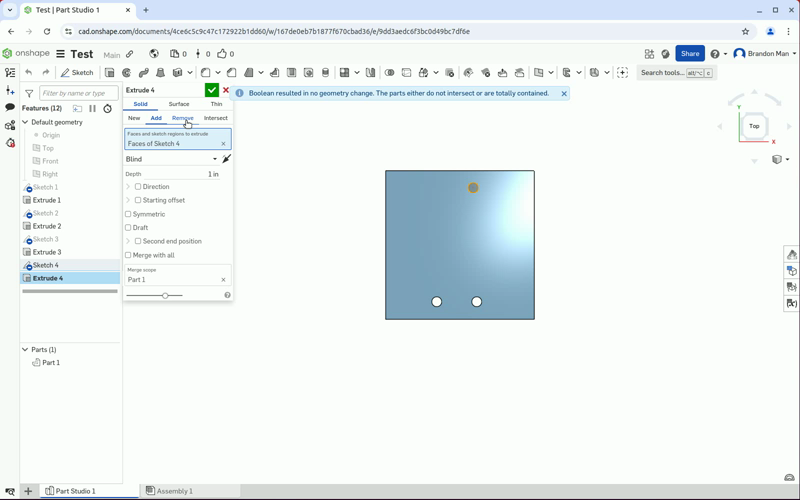
click(186, 120)
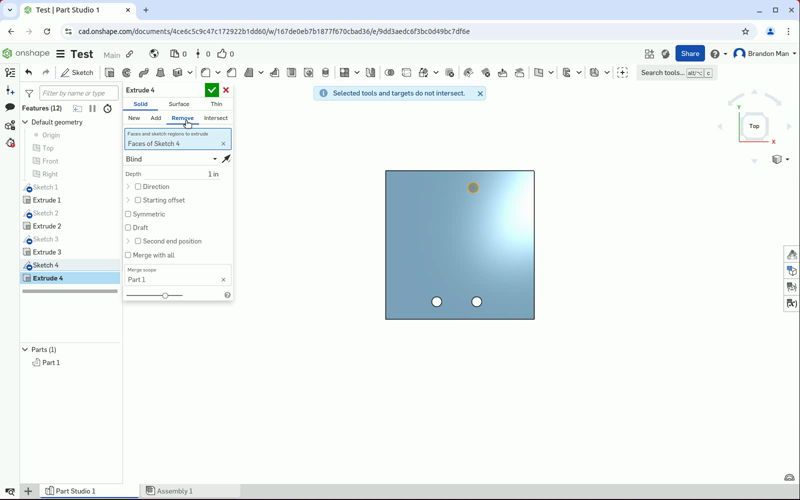
key(tab, 4)
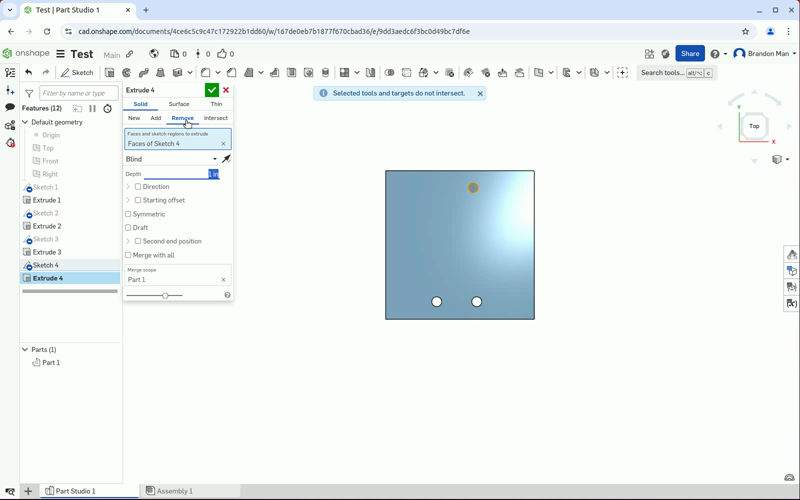
text(-26.237)
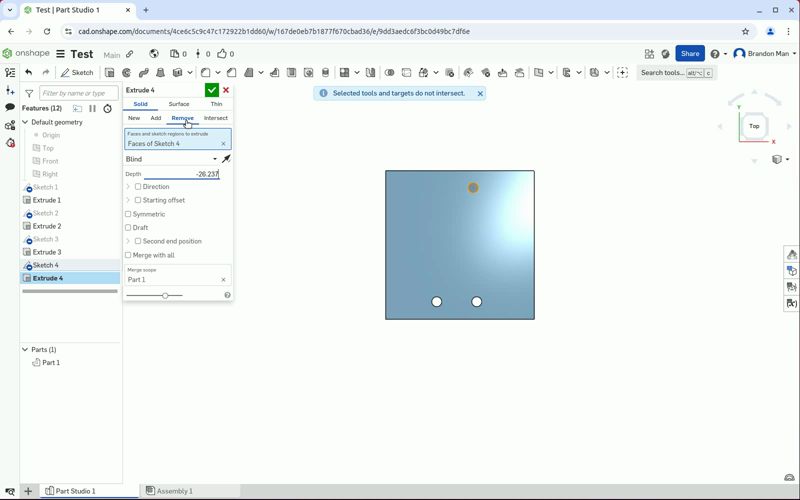
key(tab, 6)
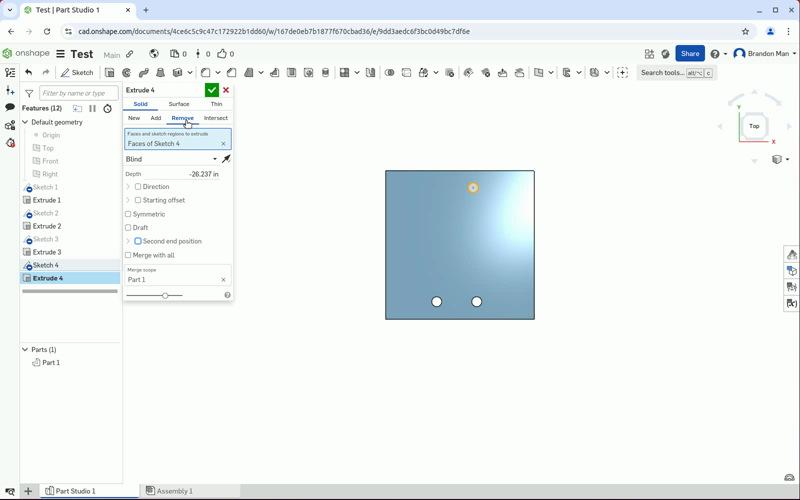
key(space)
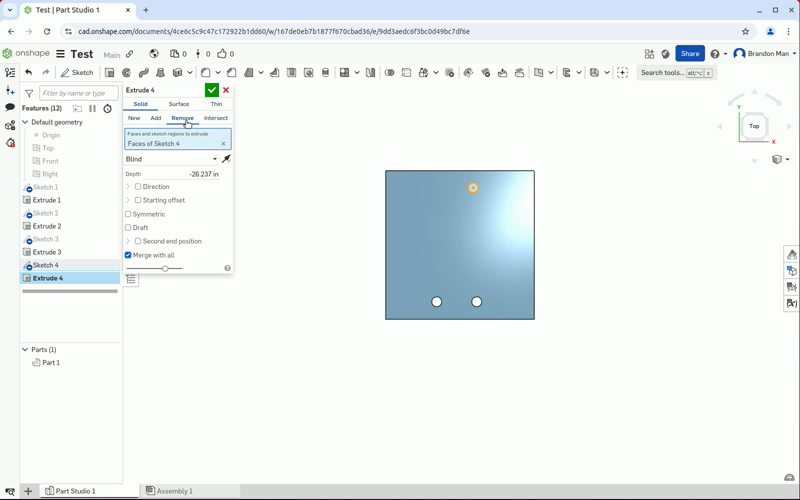
key(enter)
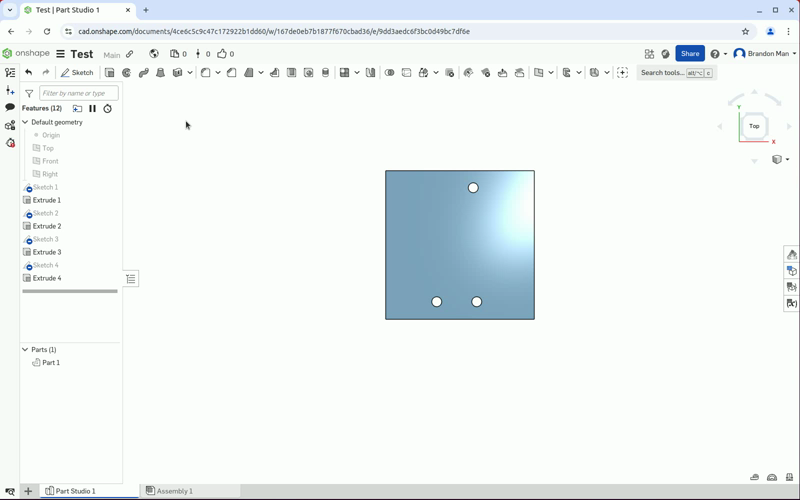
key(shift+h)
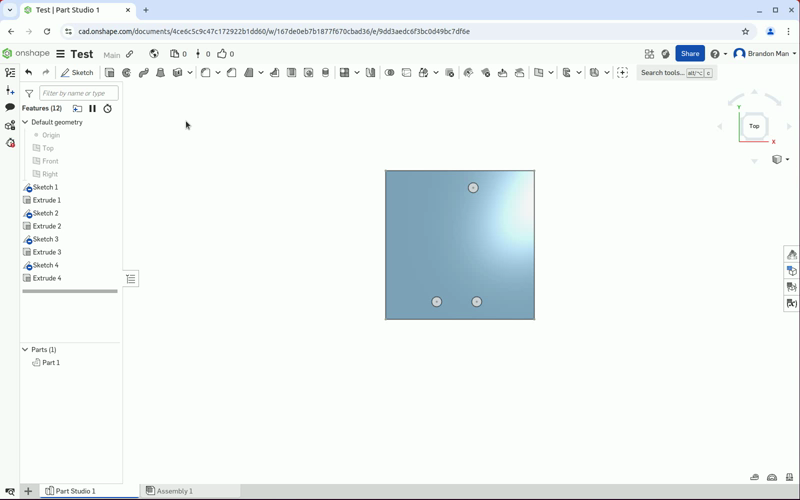
key(shift+h)
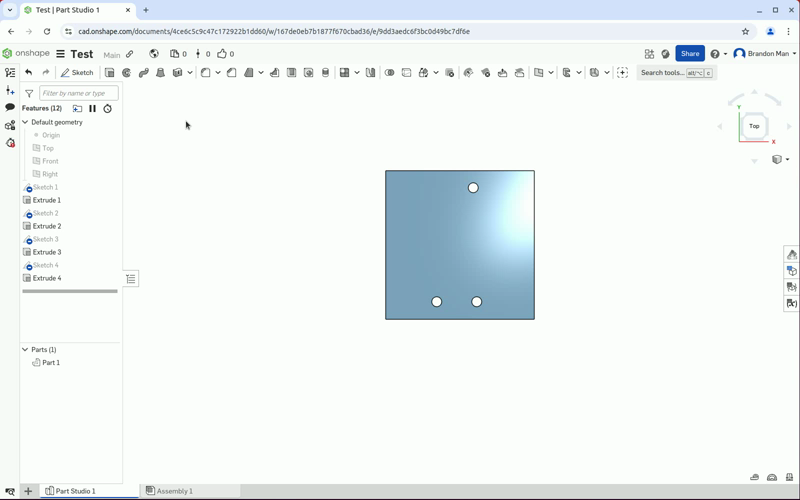
mouse_move(73, 189)
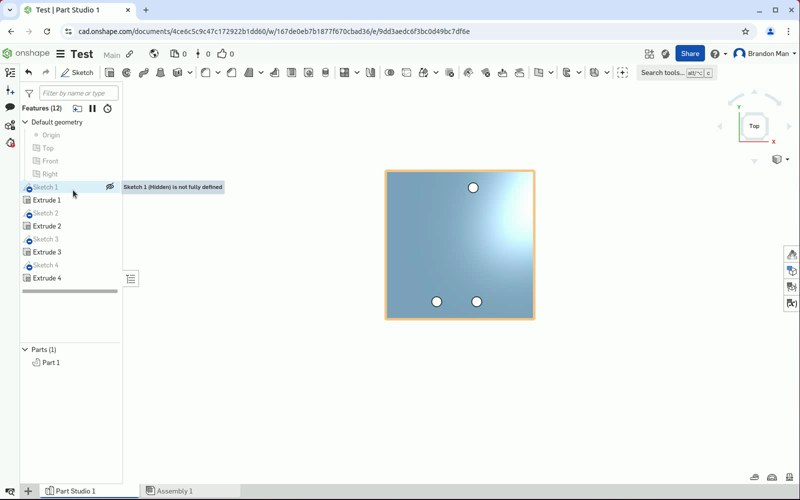
click(73, 189)
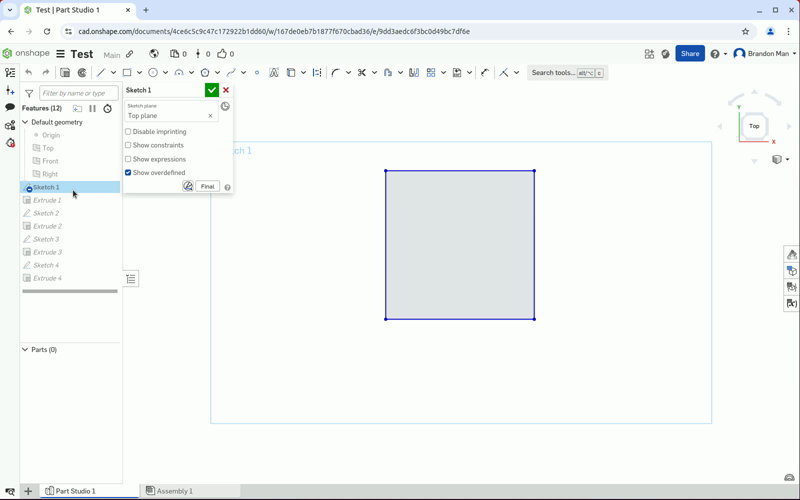
mouse_move(229, 92)
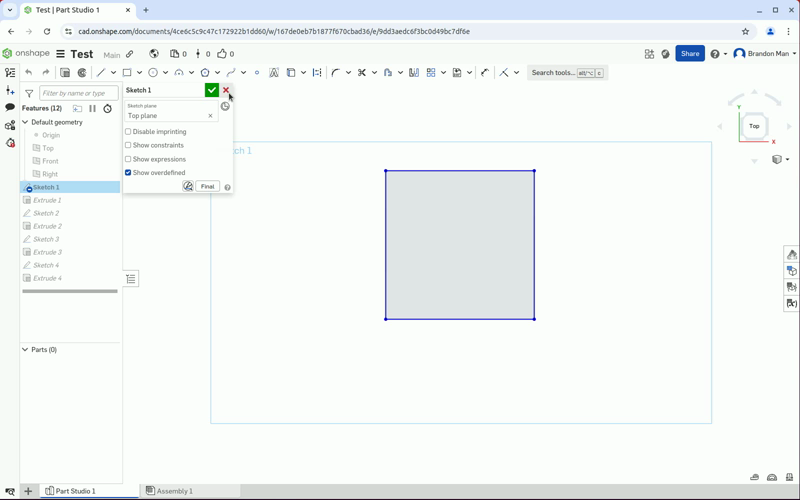
click(229, 92)
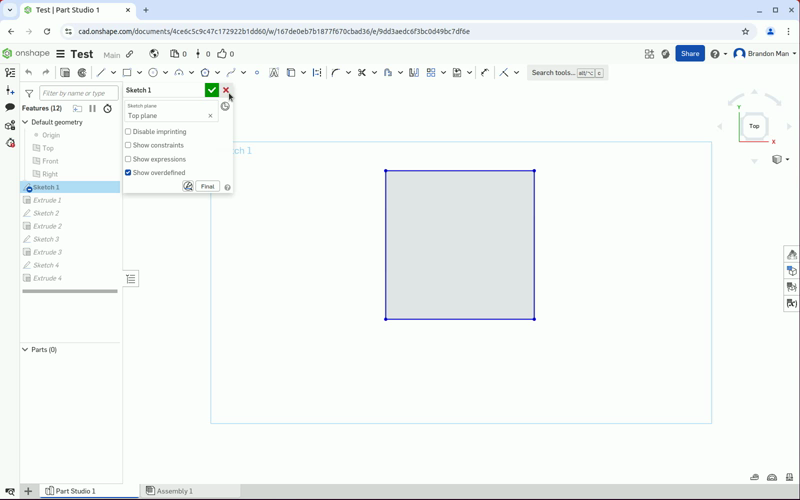
key(shift+s)
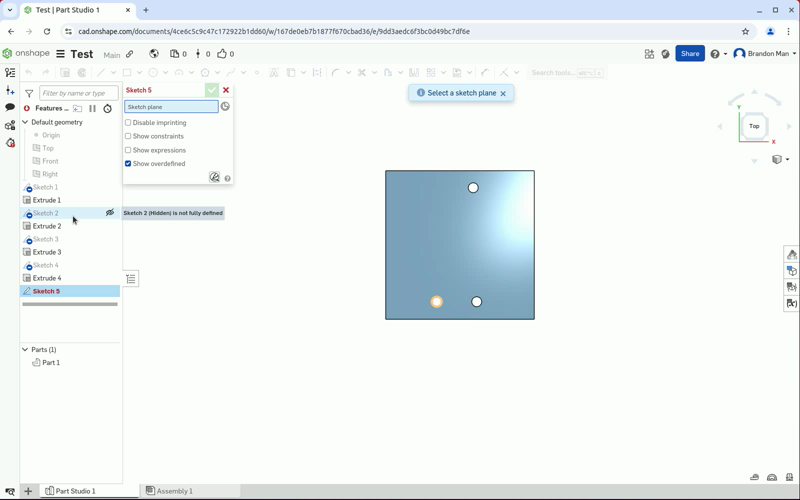
scroll(3)
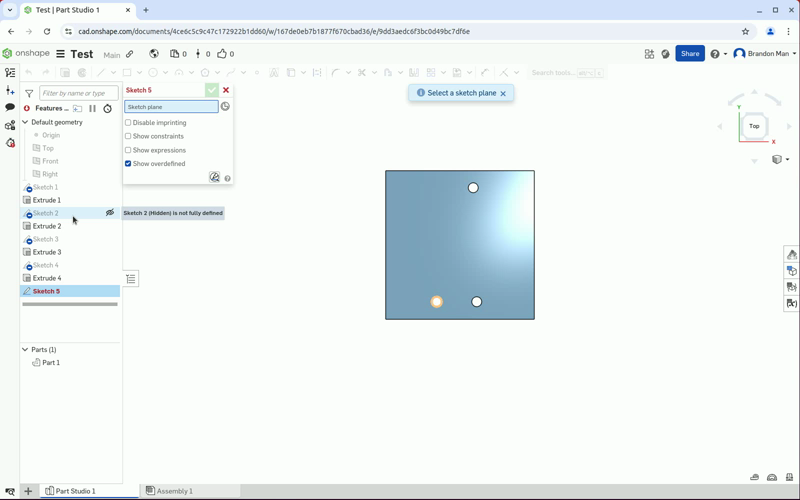
mouse_move(73, 150)
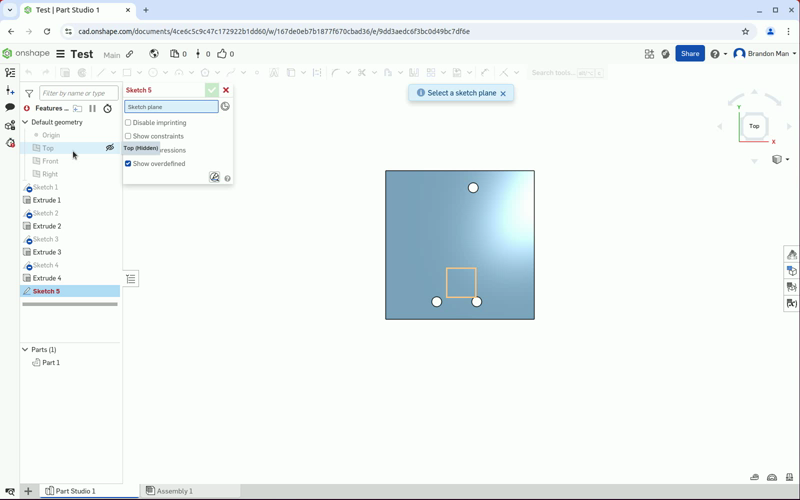
click(73, 150)
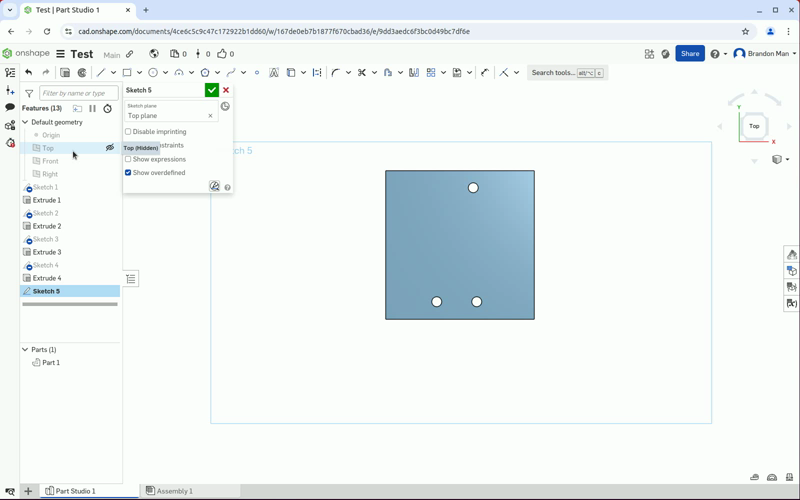
mouse_move(73, 352)
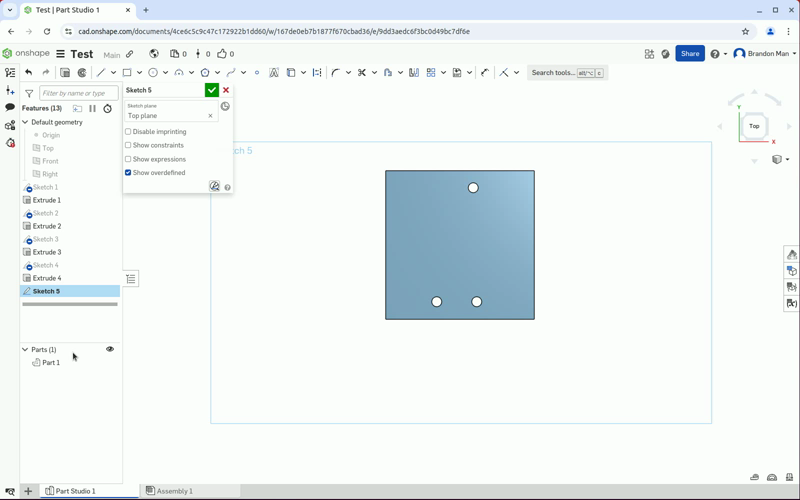
key(y)
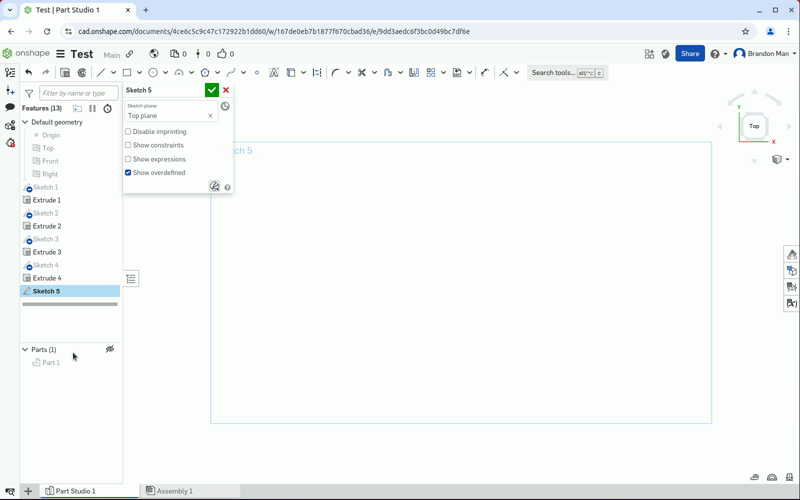
key(c)
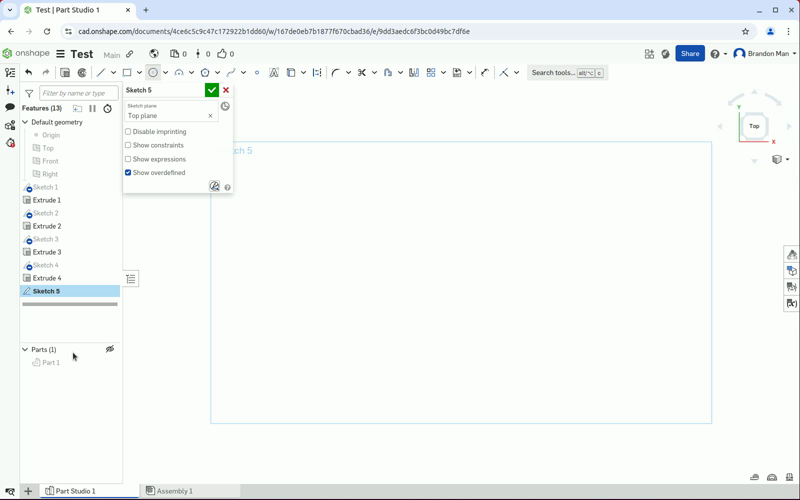
key_down(shift)
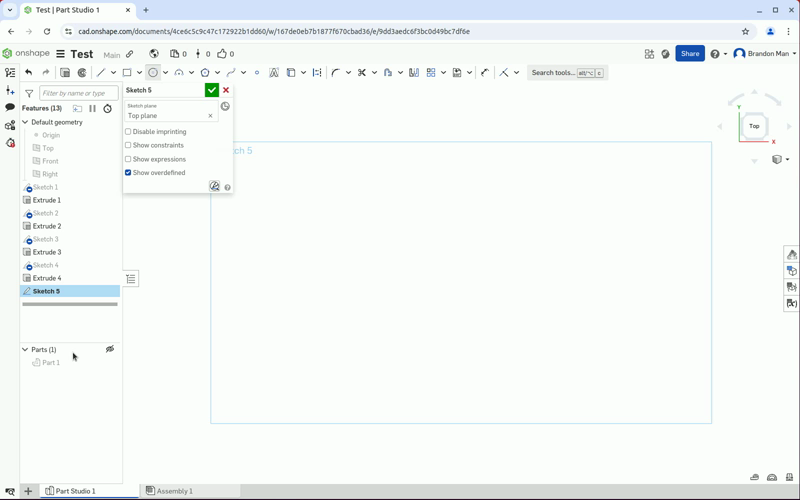
mouse_move(433, 187)
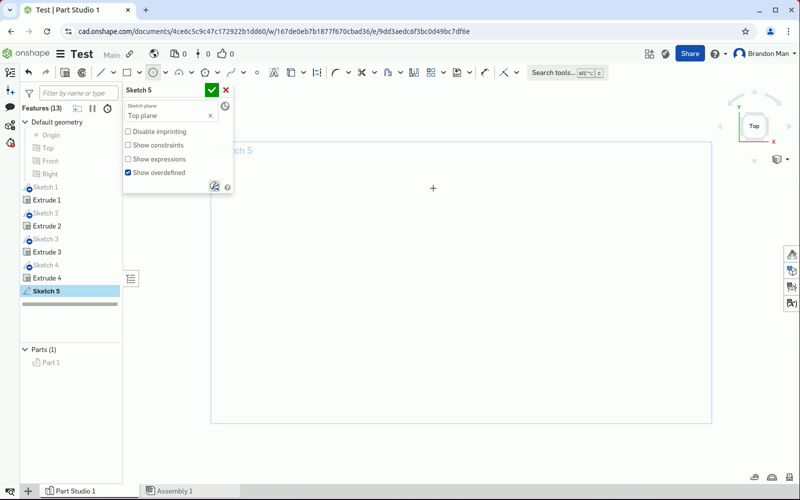
click(433, 187)
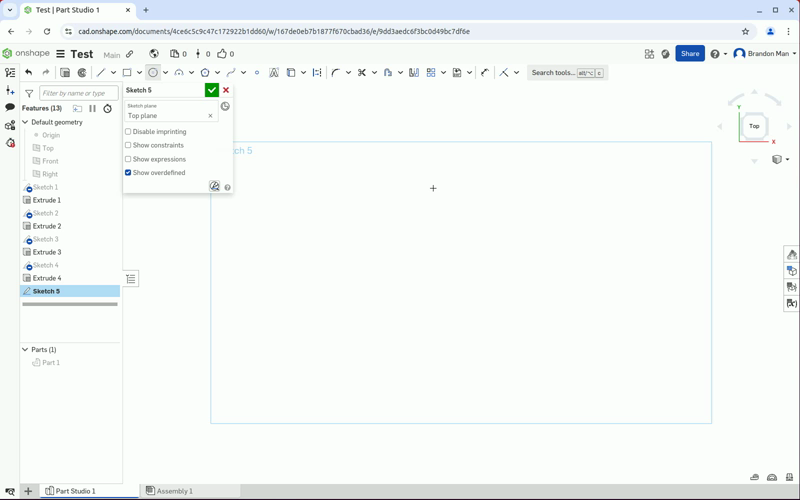
key_up(shift)
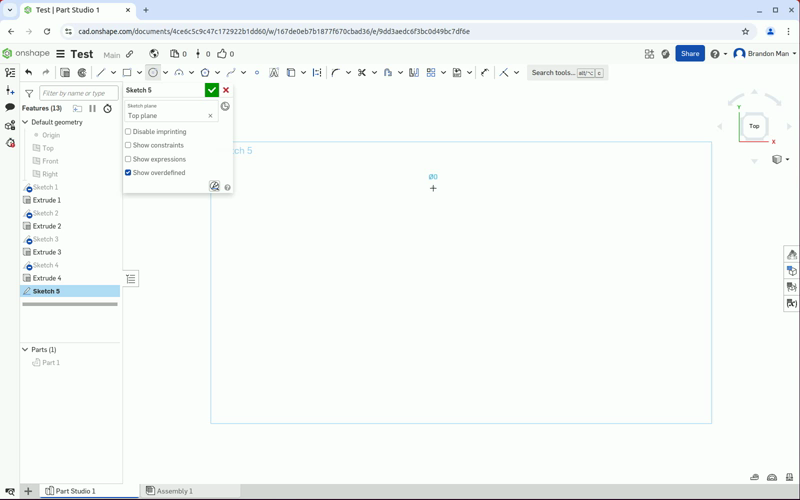
mouse_move(438, 187)
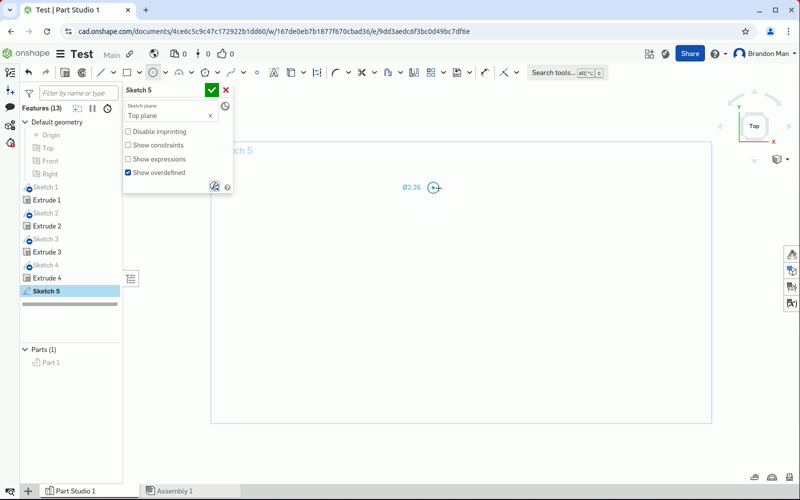
click(438, 187)
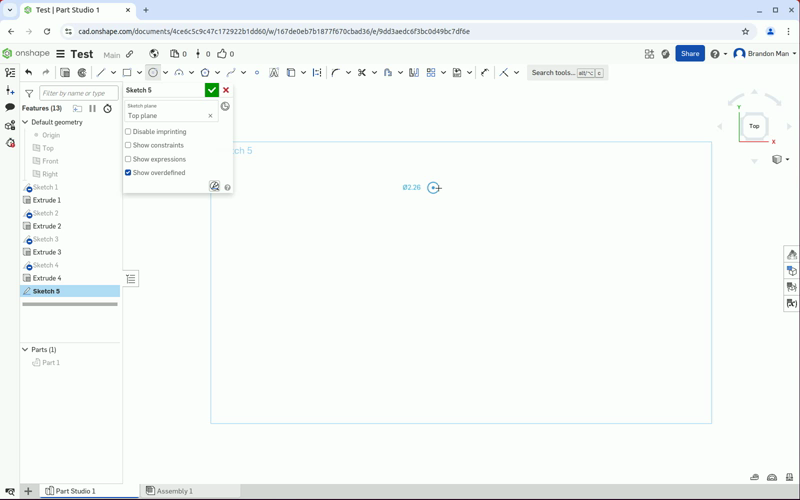
key(esc)
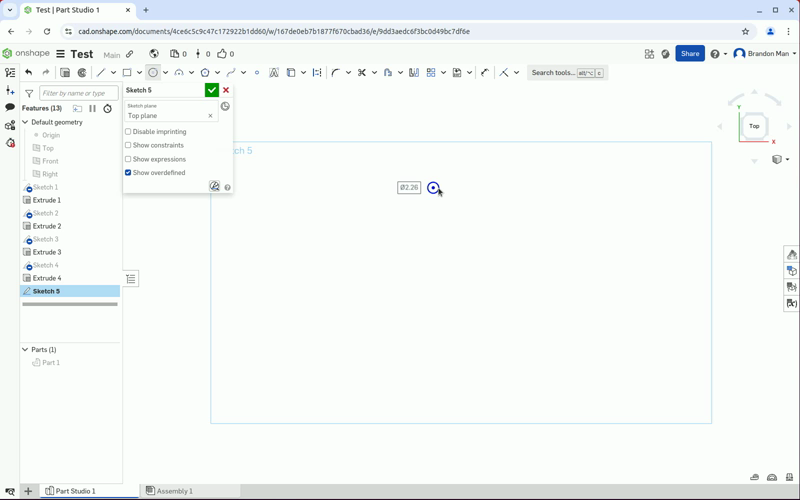
mouse_move(431, 187)
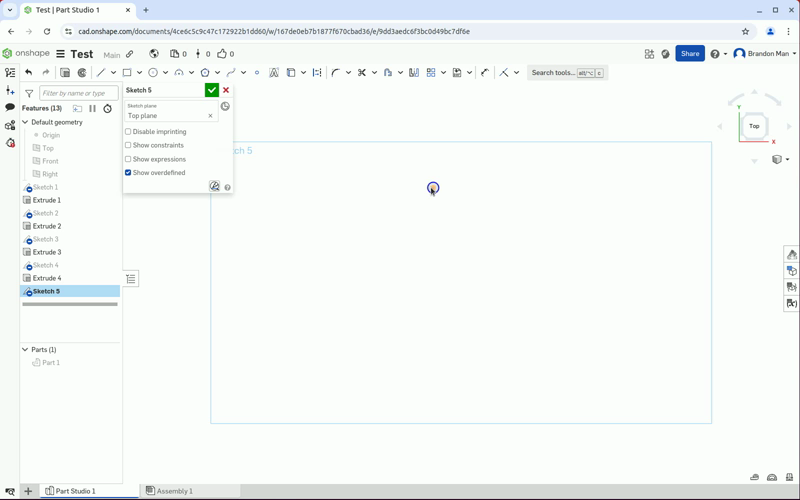
scroll(6)
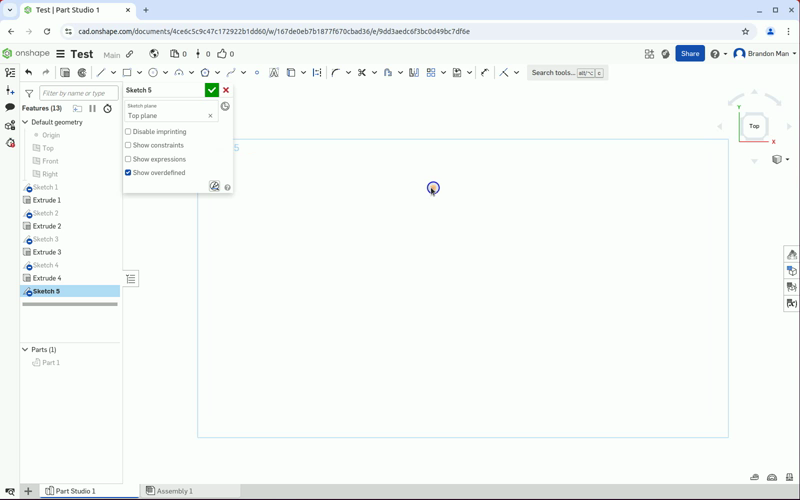
scroll(6)
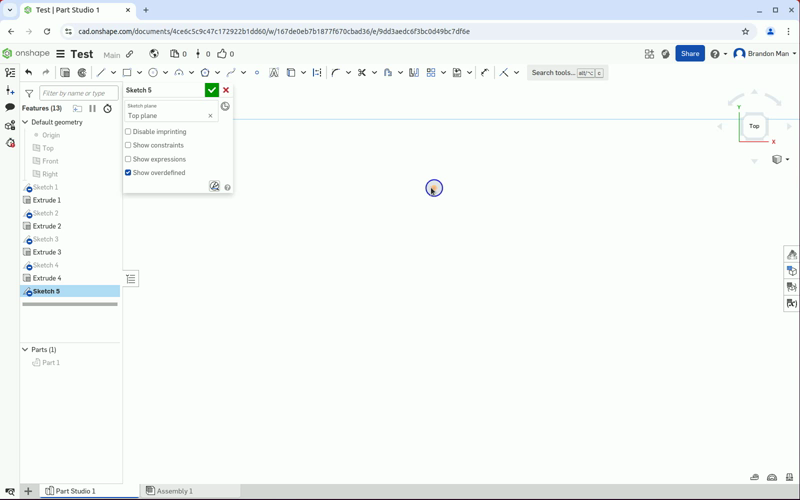
scroll(6)
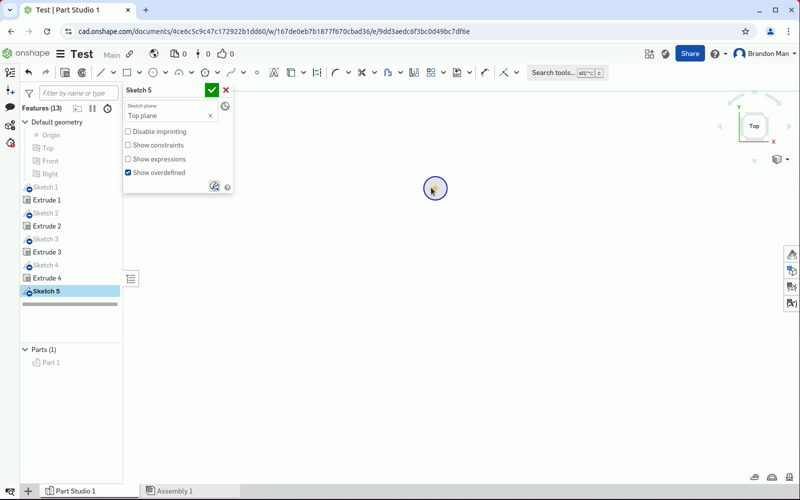
scroll(6)
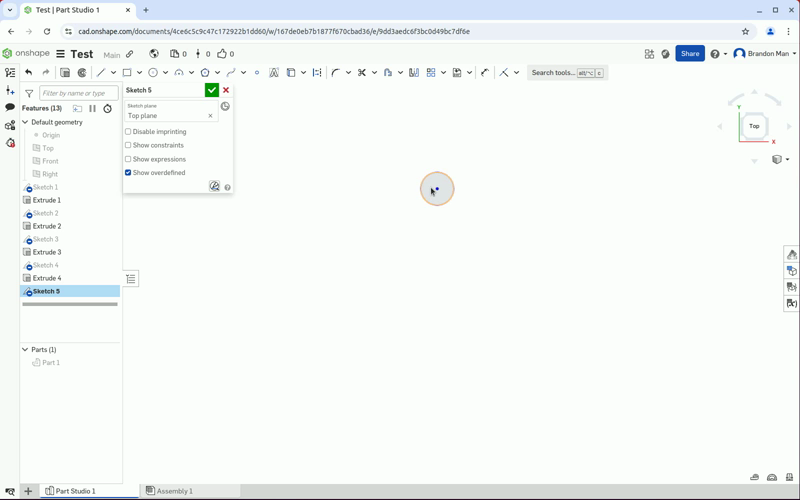
scroll(6)
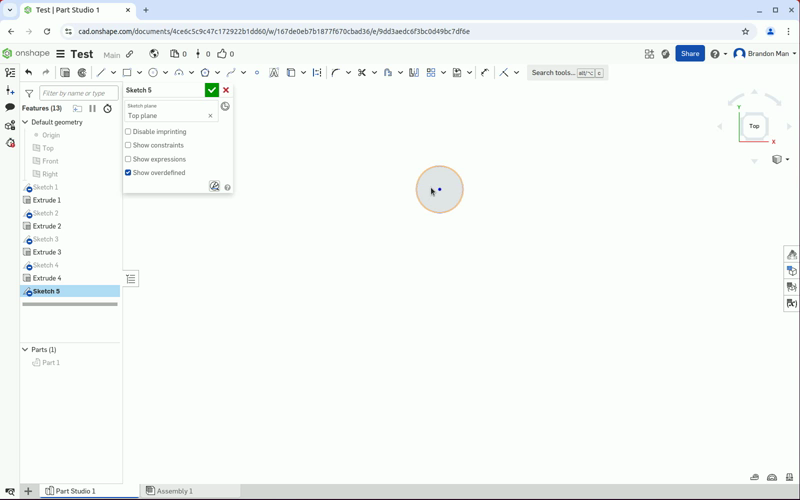
scroll(6)
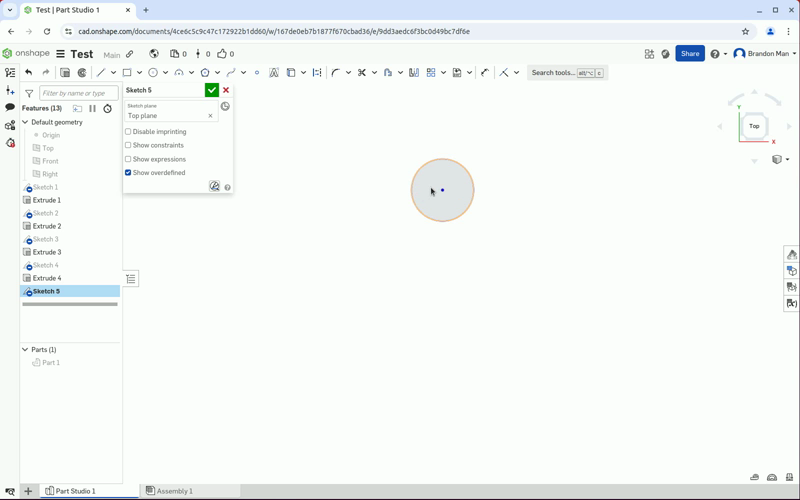
scroll(6)
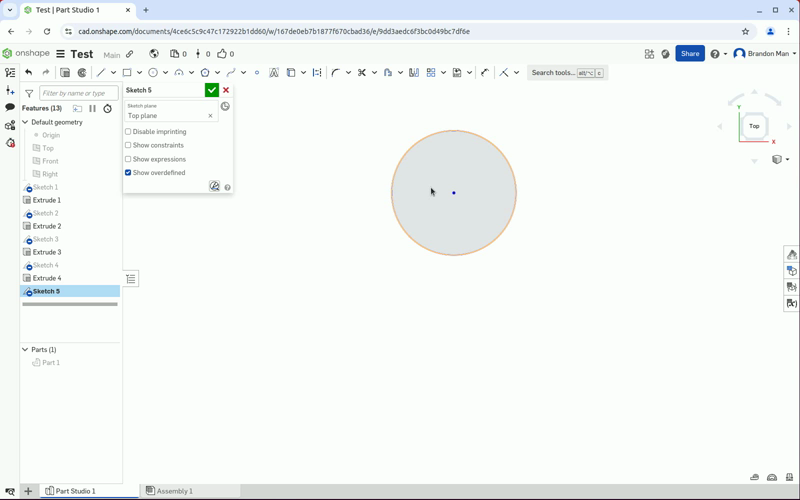
click(431, 187)
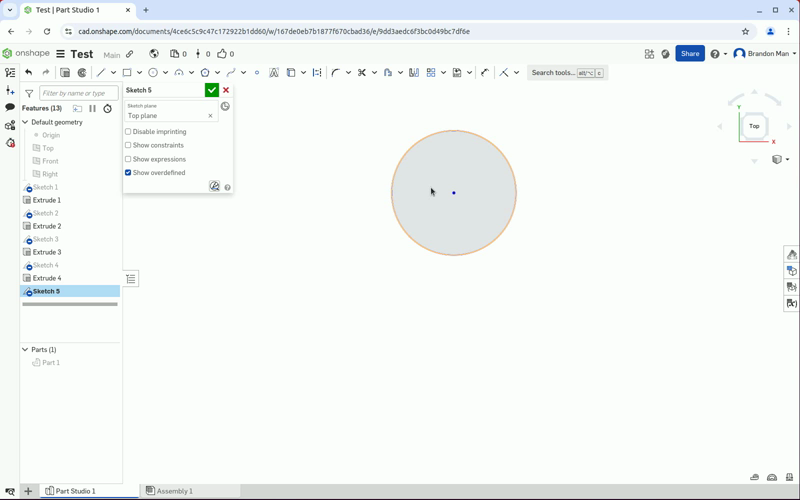
scroll(-6)
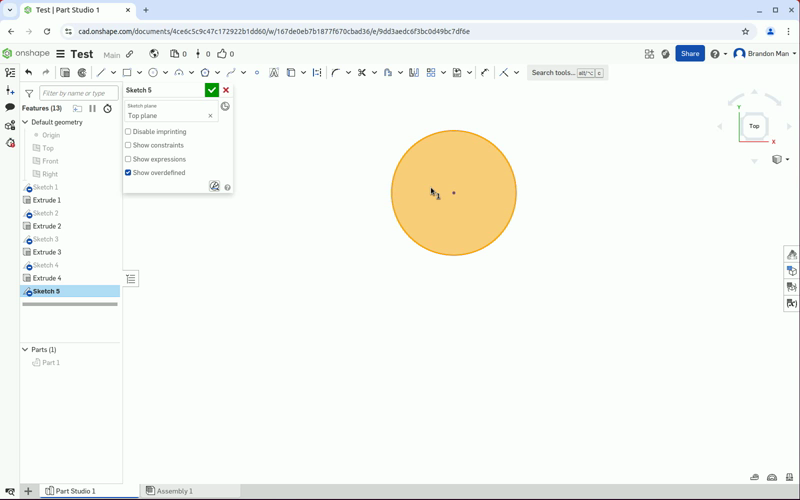
scroll(-6)
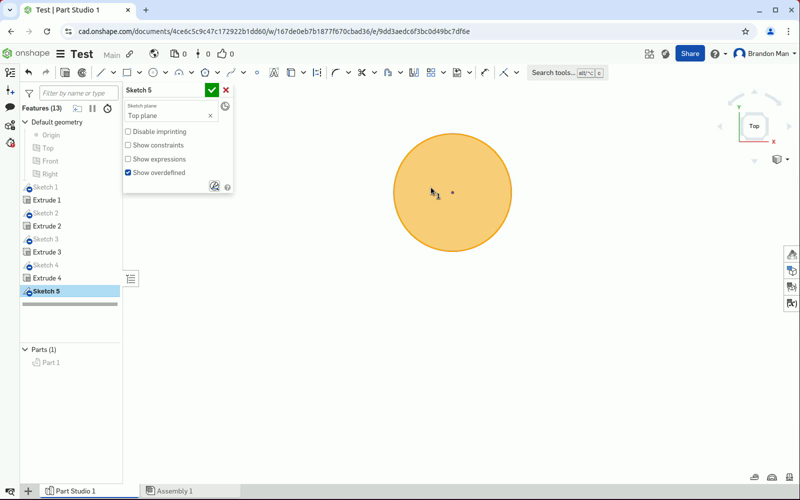
scroll(-6)
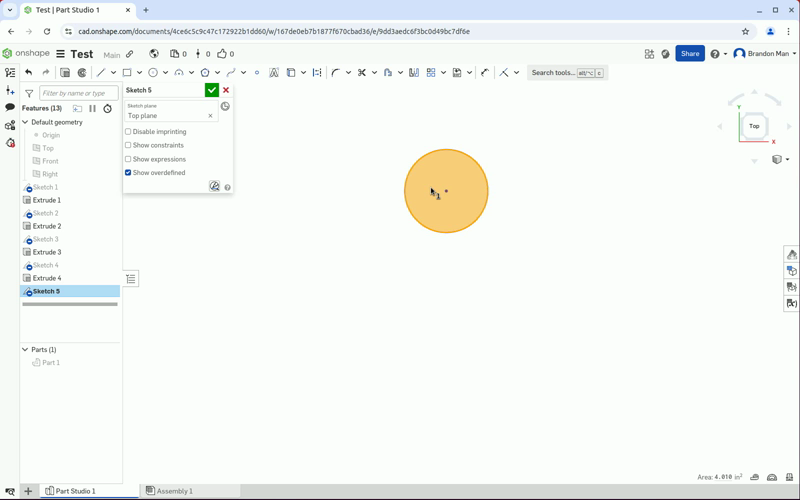
scroll(-6)
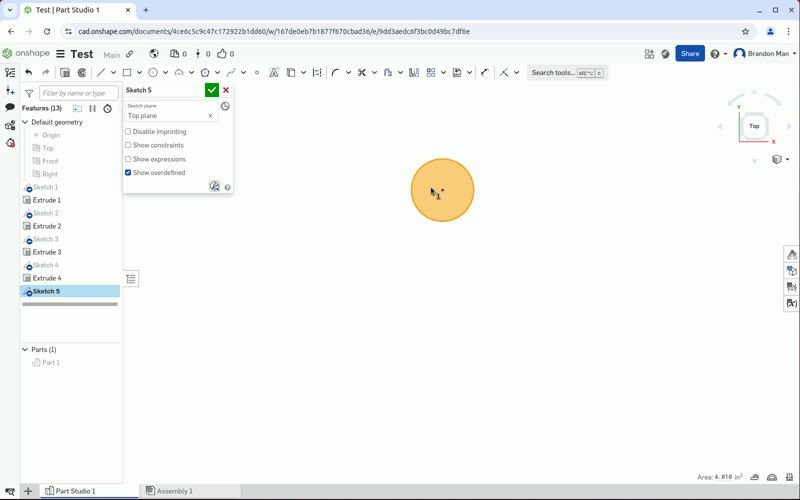
scroll(-6)
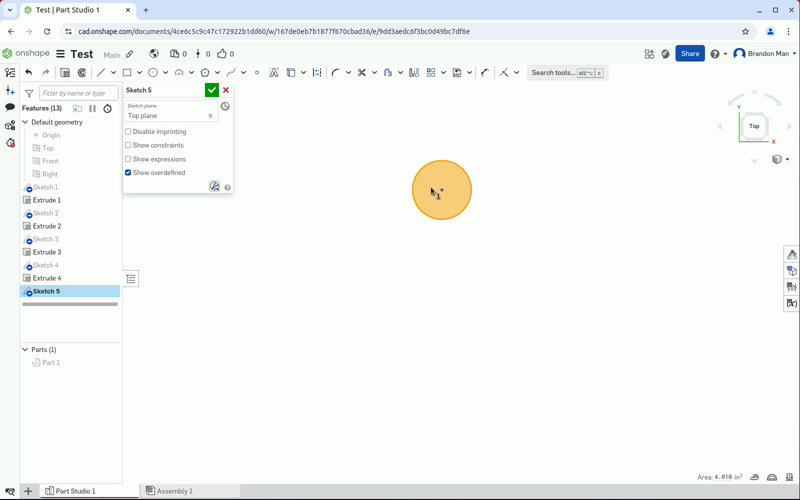
scroll(-6)
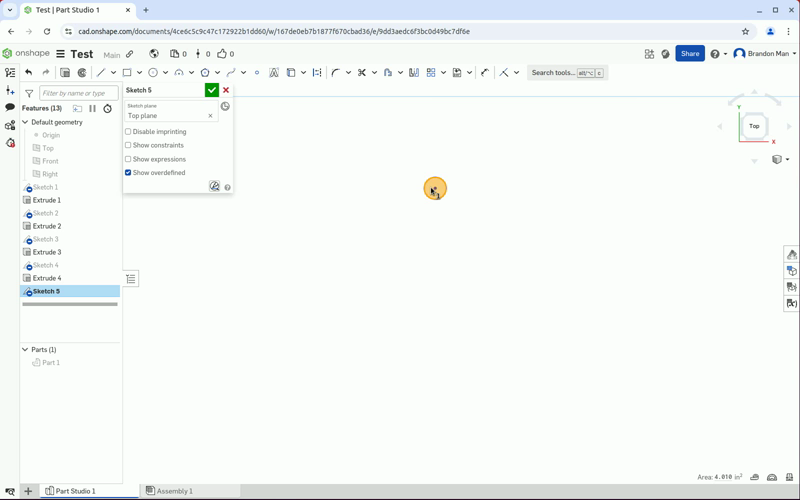
scroll(-6)
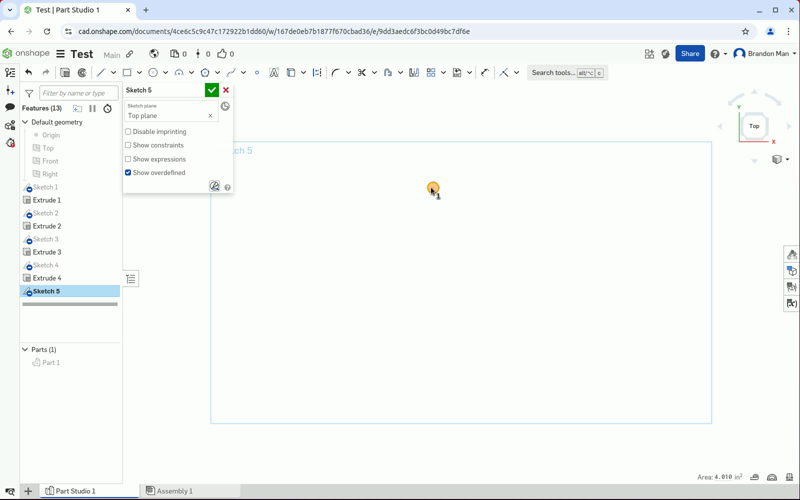
mouse_move(73, 352)
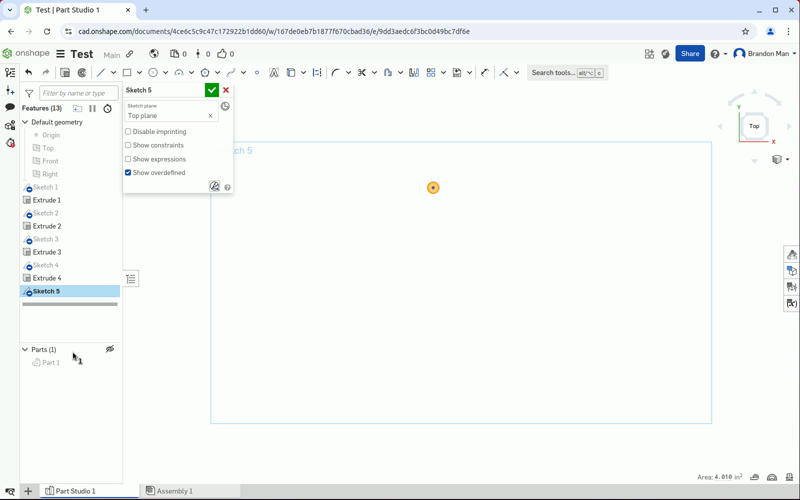
key(shift+y)
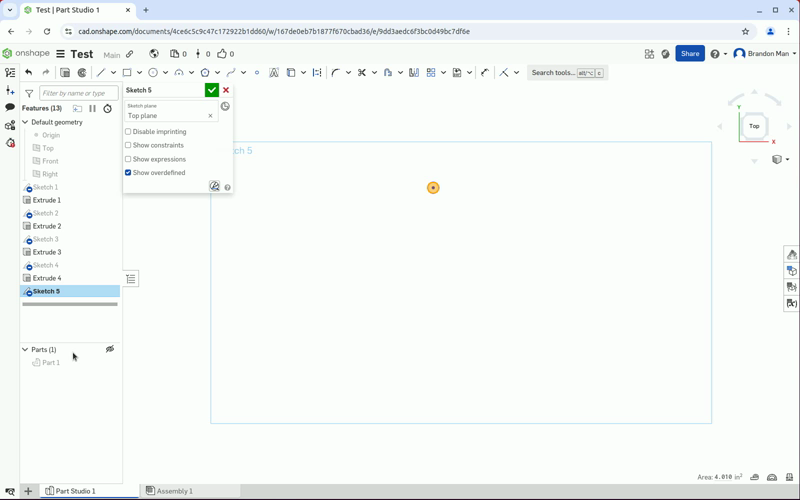
key(shift+e)
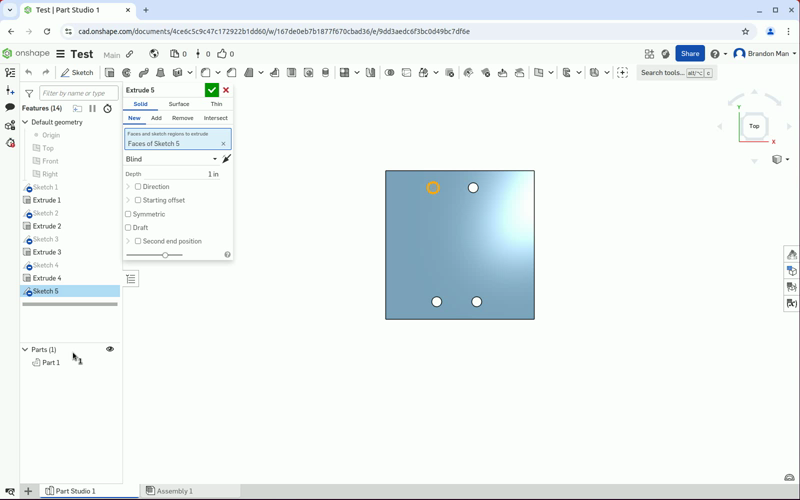
mouse_move(143, 106)
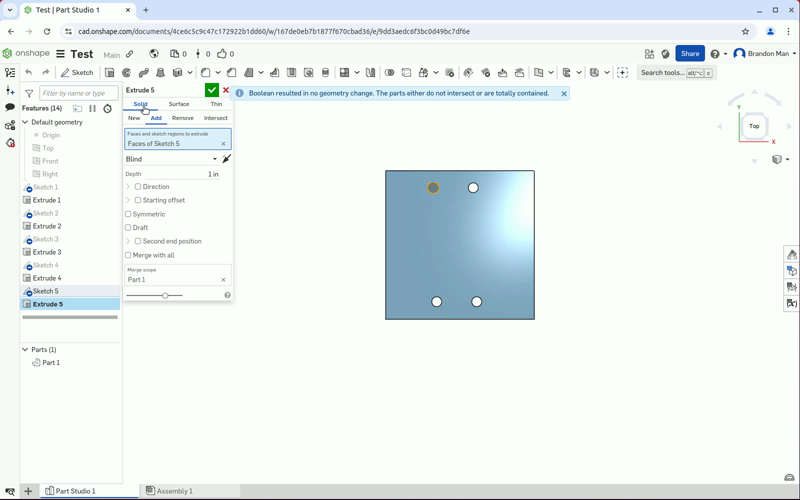
click(143, 106)
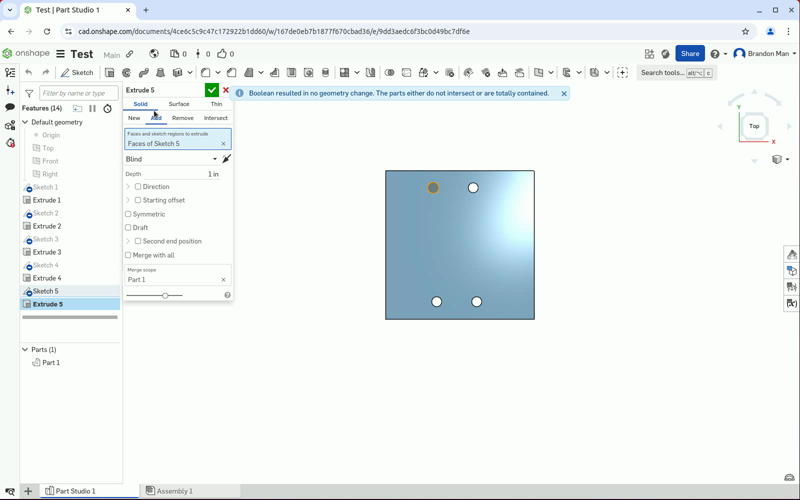
mouse_move(186, 120)
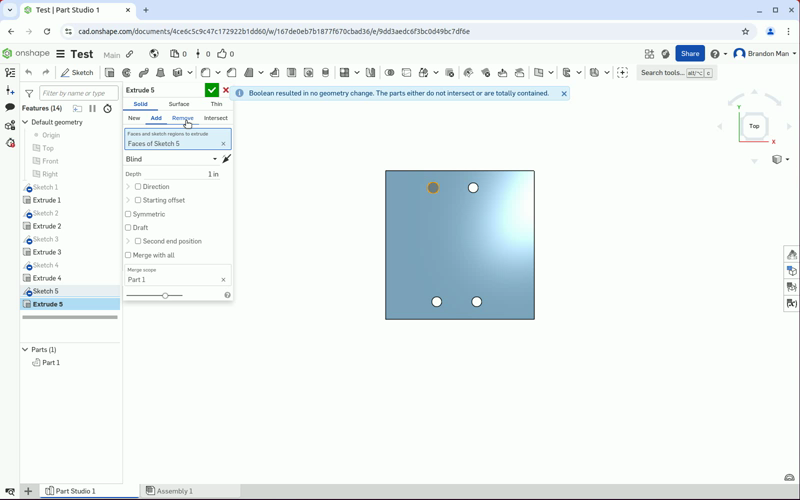
click(186, 120)
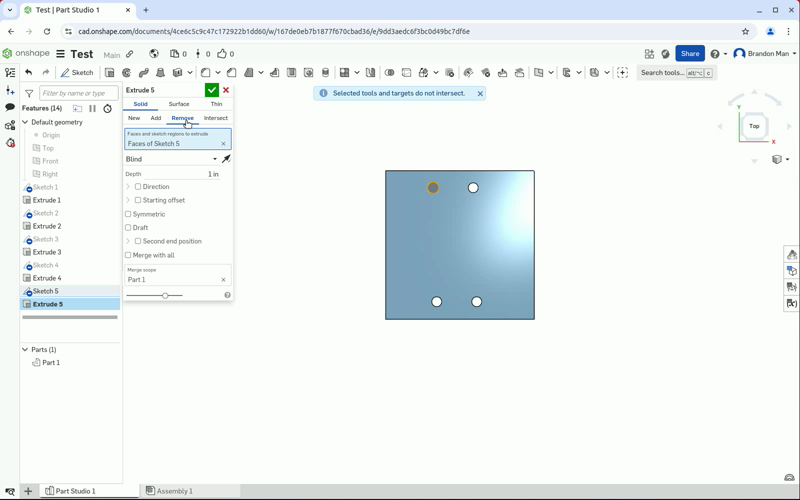
key(tab, 4)
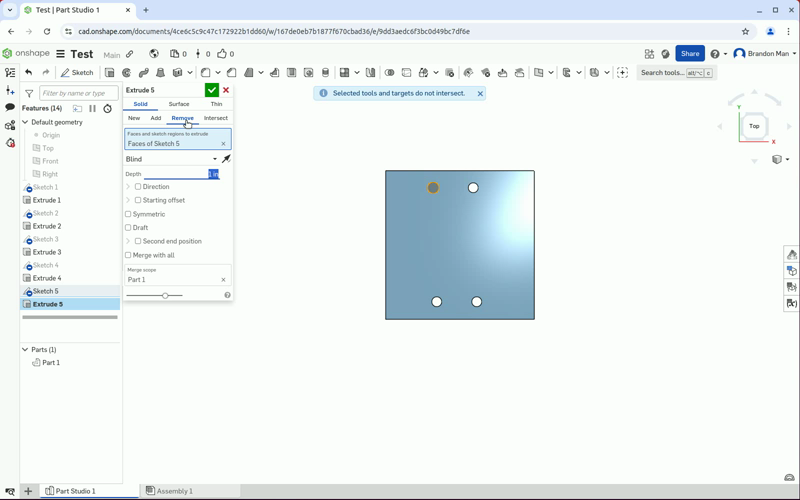
text(-26.237)
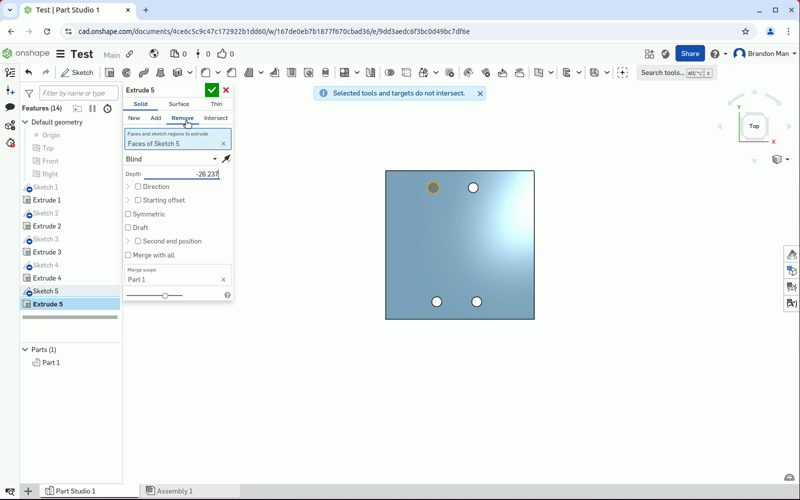
key(tab, 6)
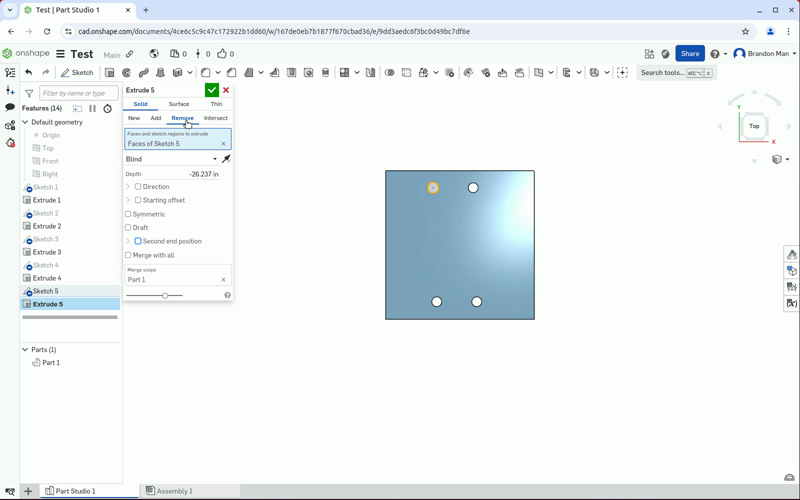
key(space)
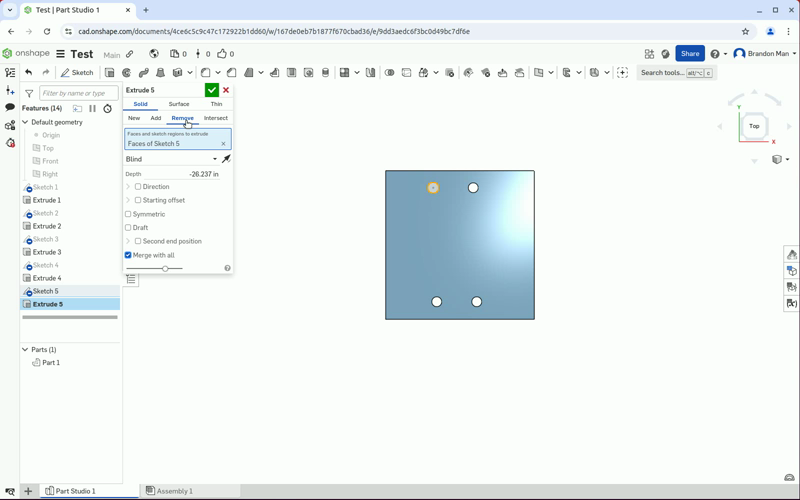
key(enter)
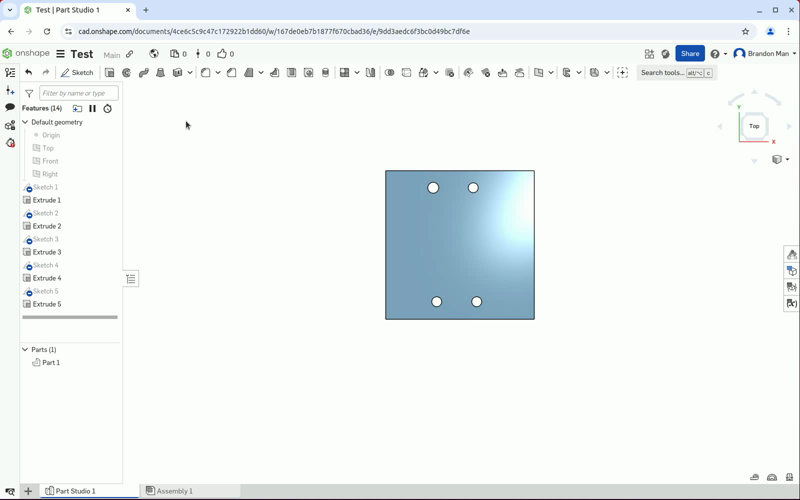
key(shift+h)
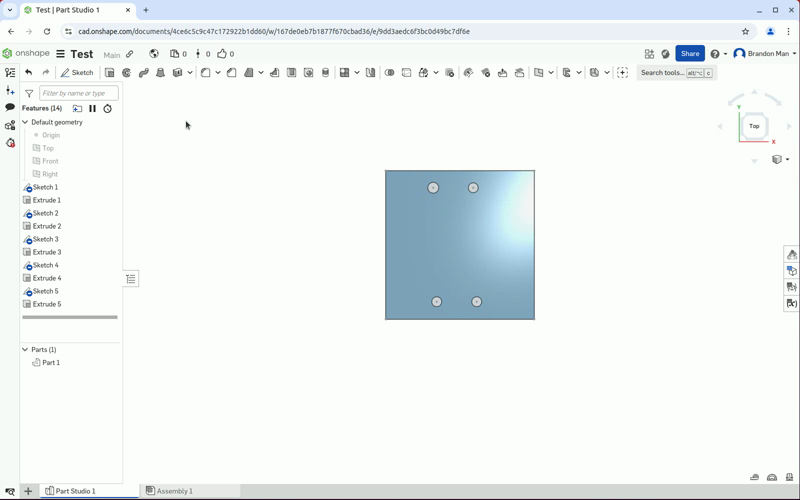
key(shift+h)
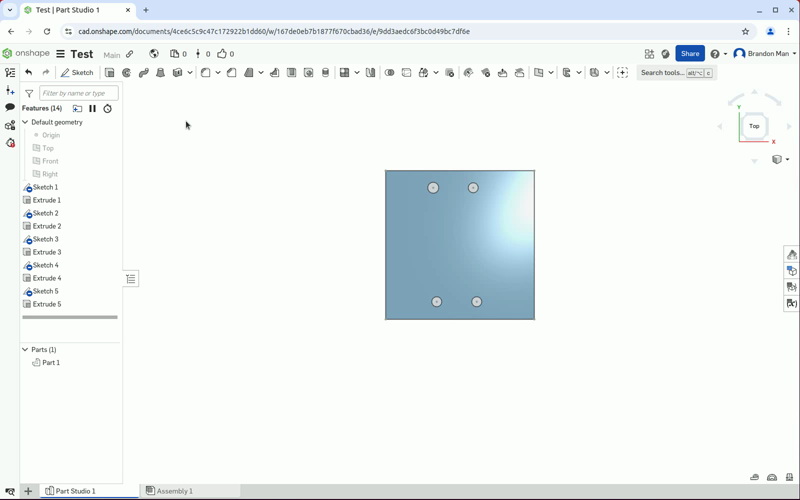
key(shift+7)
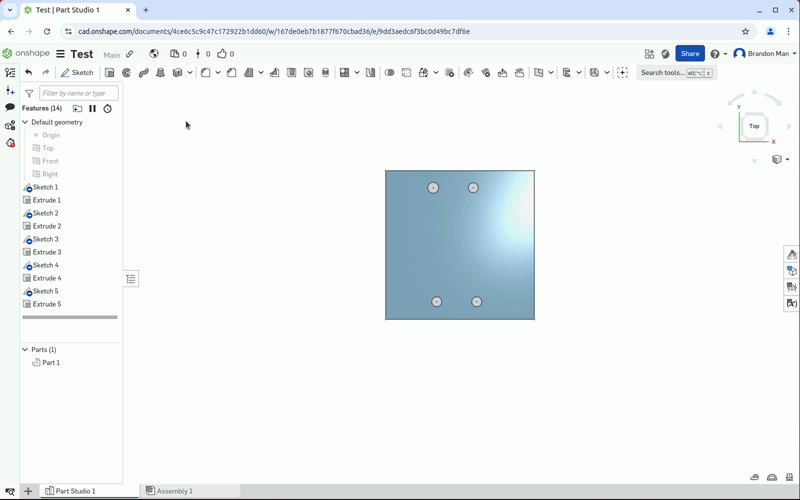
key(up, 3)
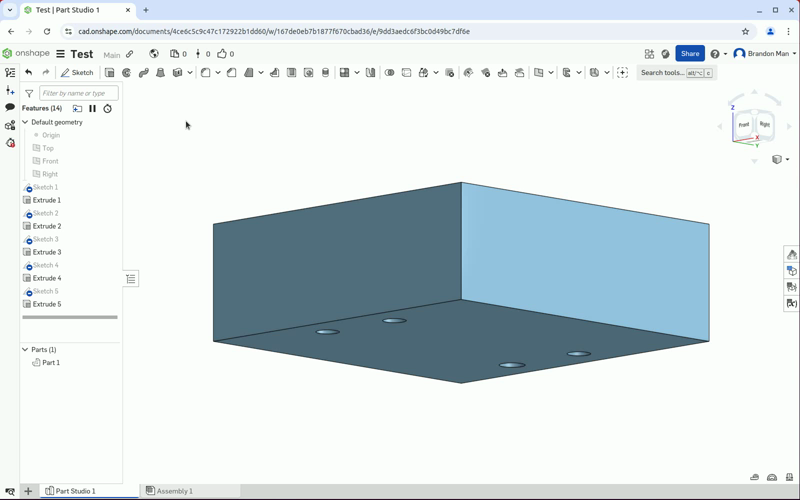
key(left, 3)
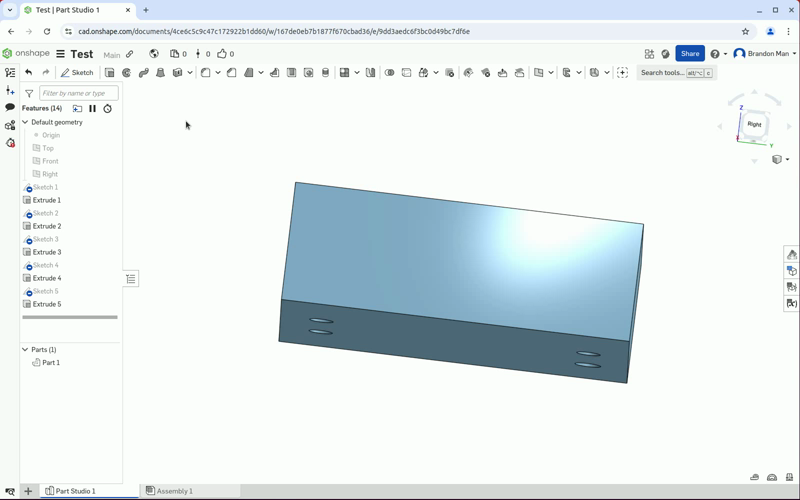
key(right, 3)
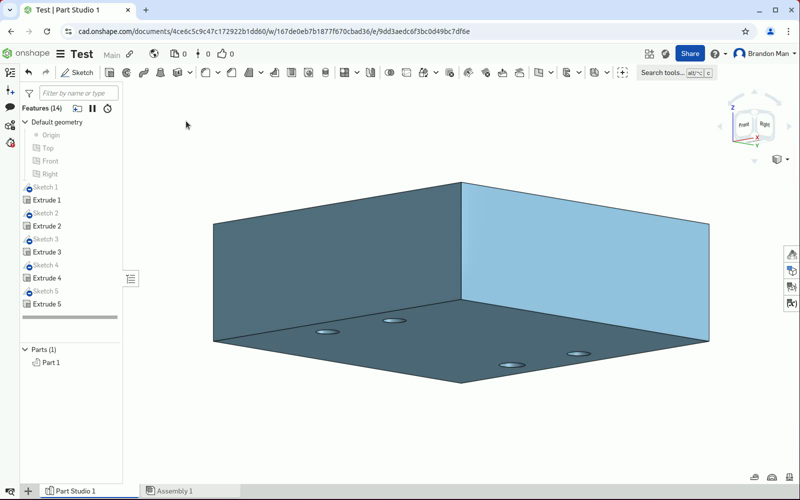
key(down, 3)
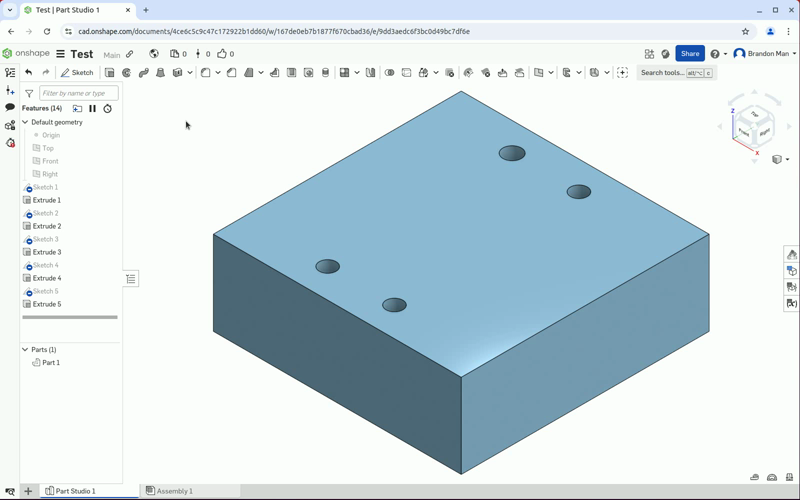
mouse_move(73, 189)
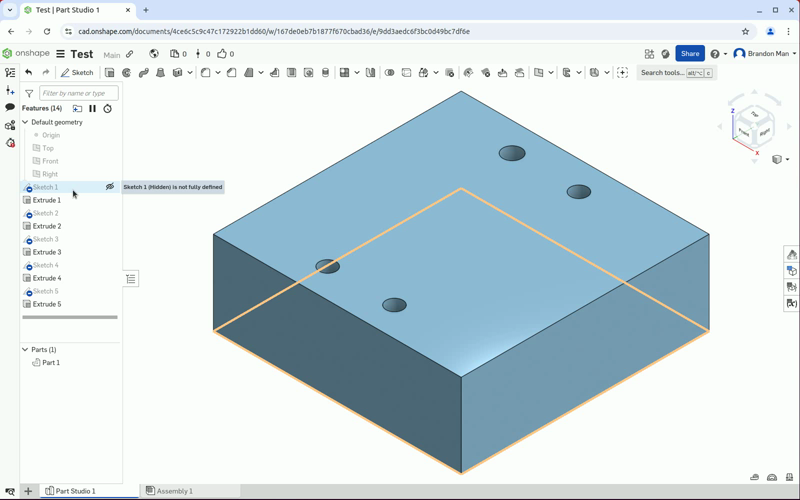
click(73, 189)